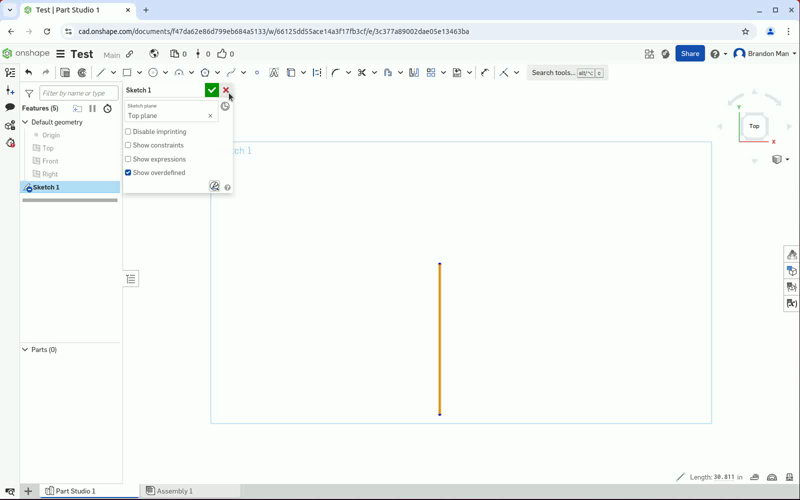
key(shift+h)
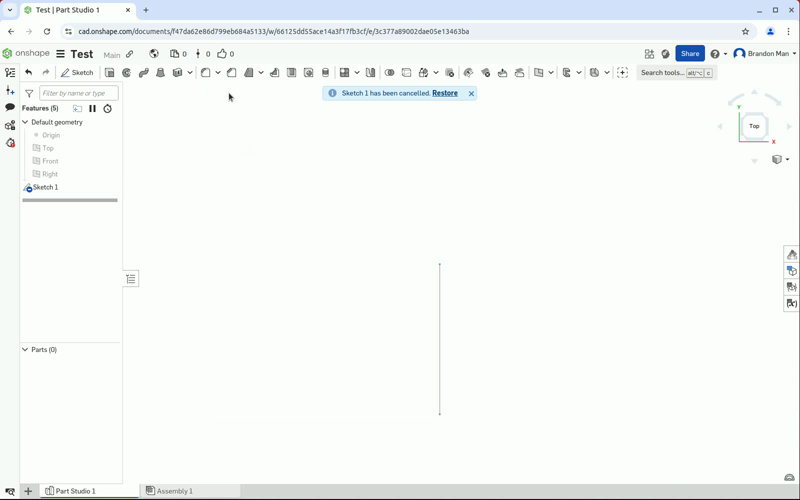
key(shift+s)
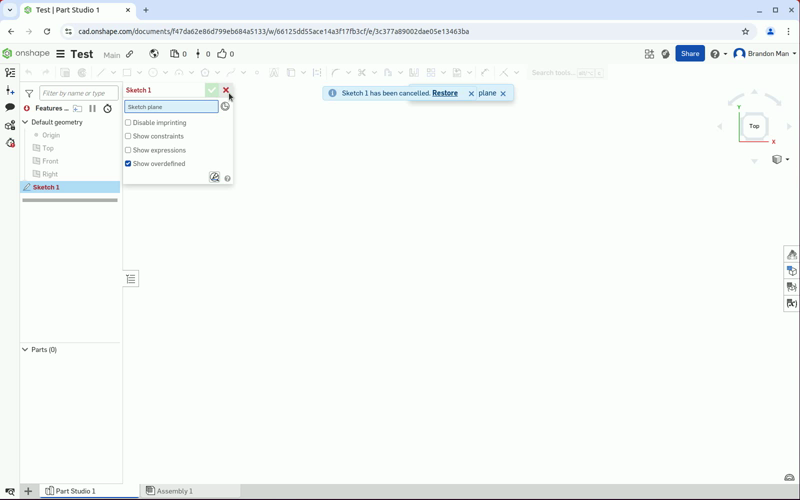
mouse_move(73, 150)
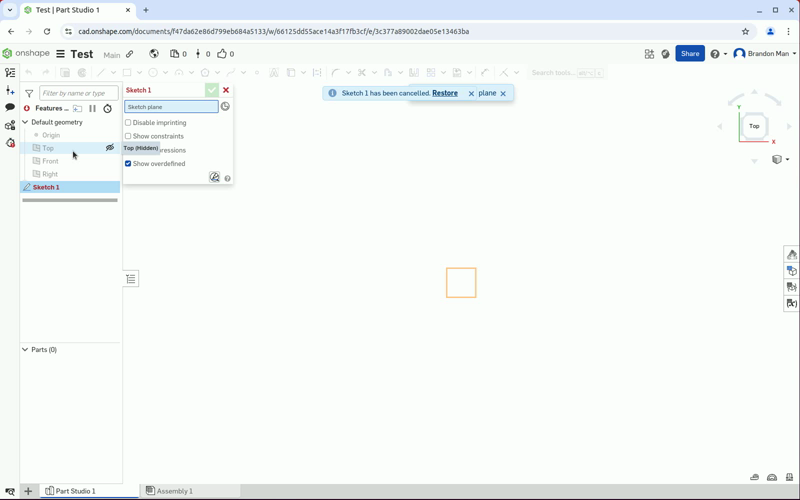
click(73, 150)
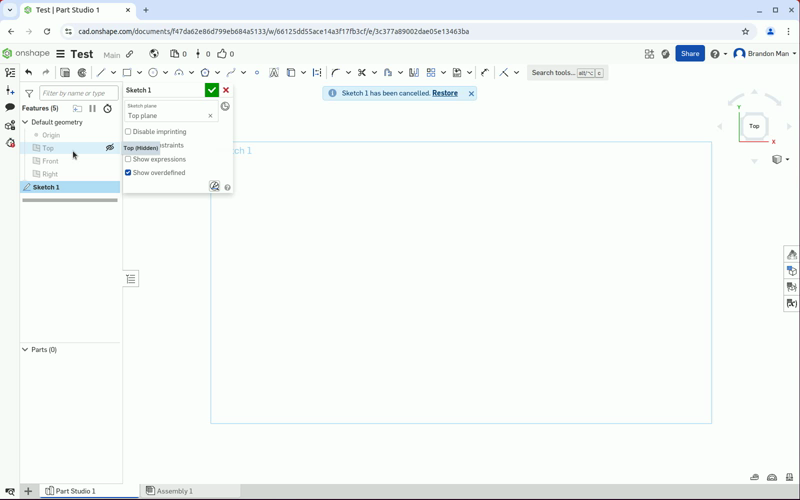
mouse_move(73, 352)
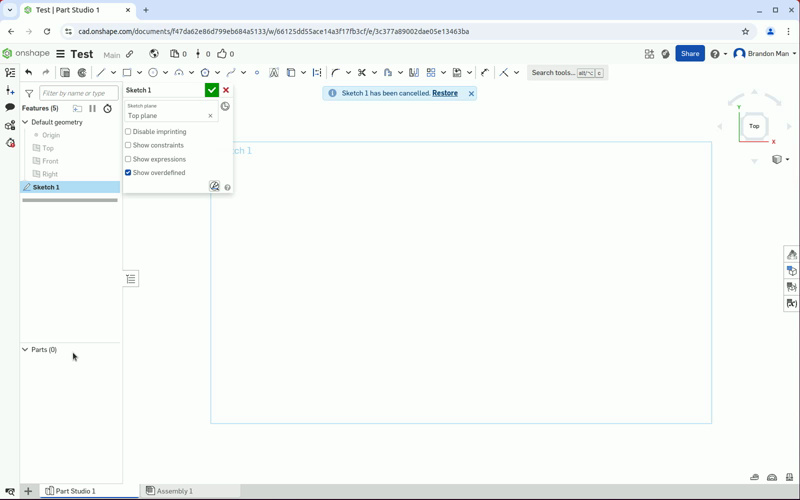
key(y)
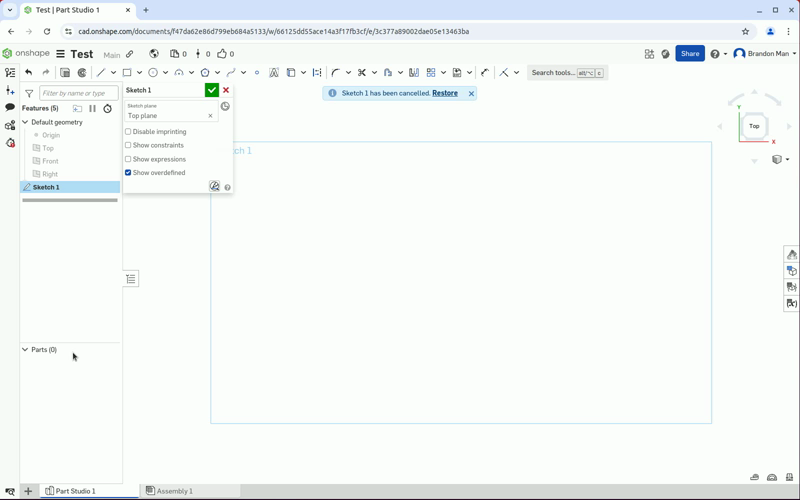
key(c)
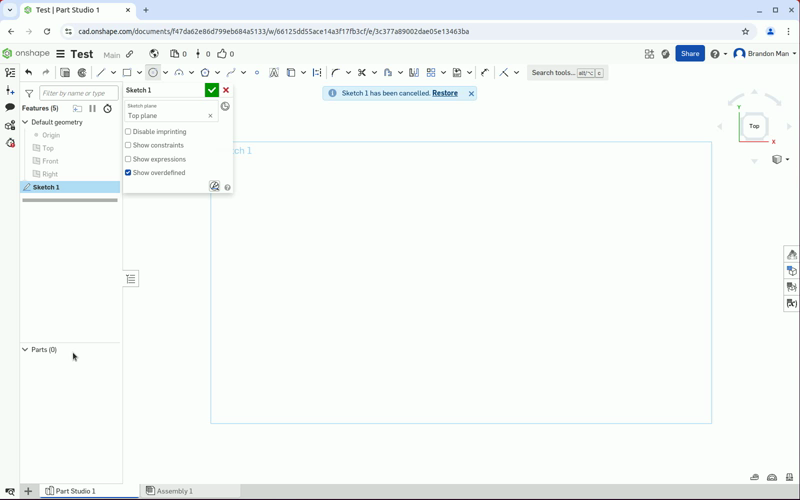
key_down(shift)
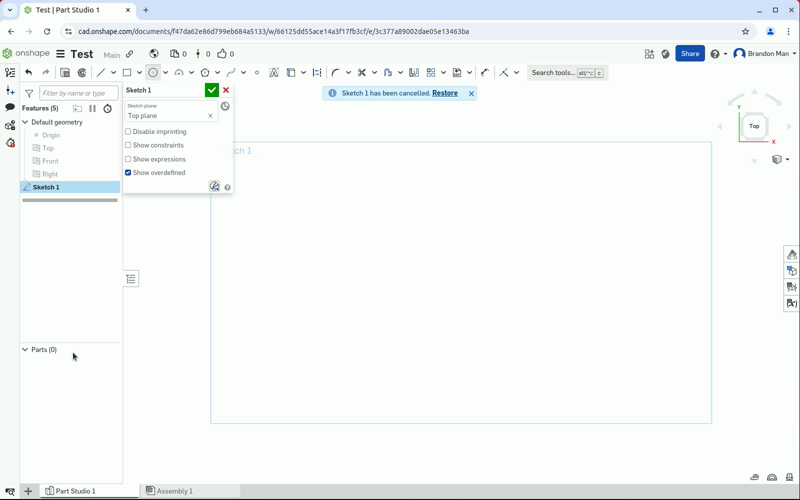
mouse_move(461, 282)
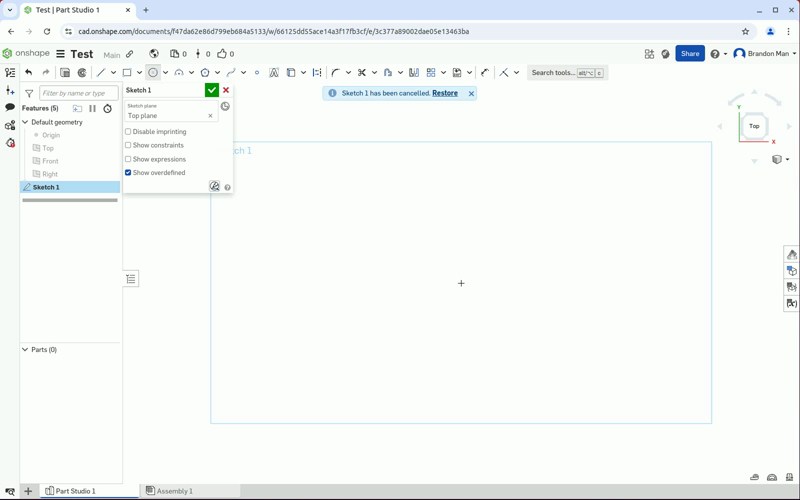
click(461, 282)
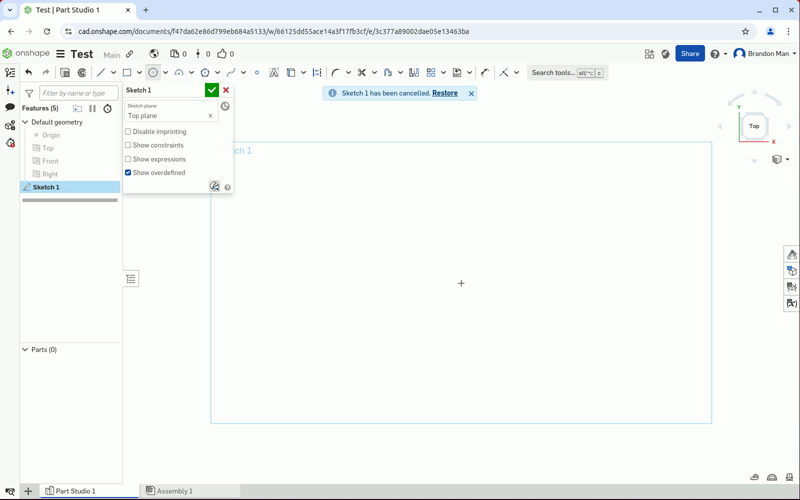
key_up(shift)
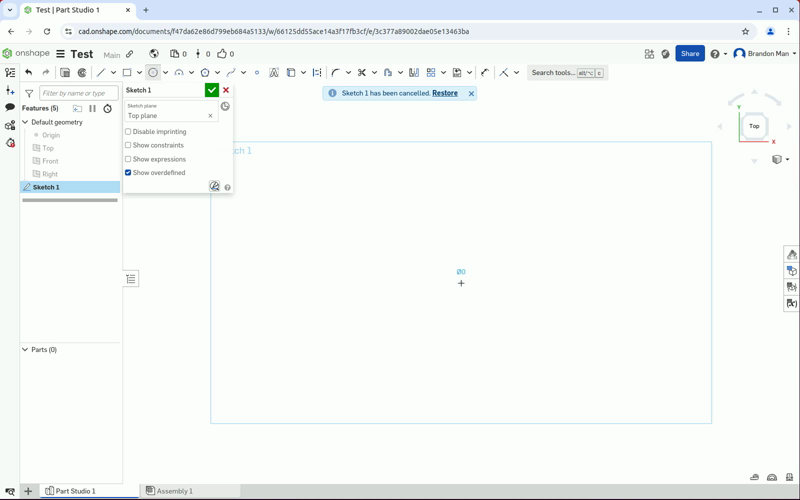
mouse_move(479, 282)
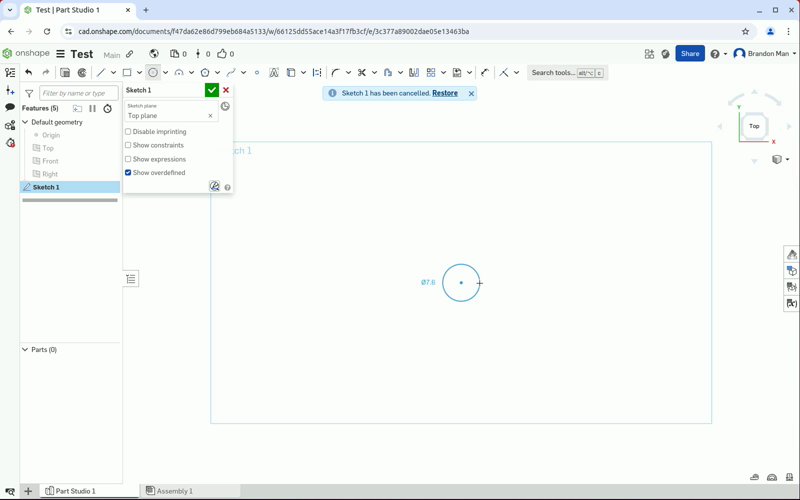
click(479, 282)
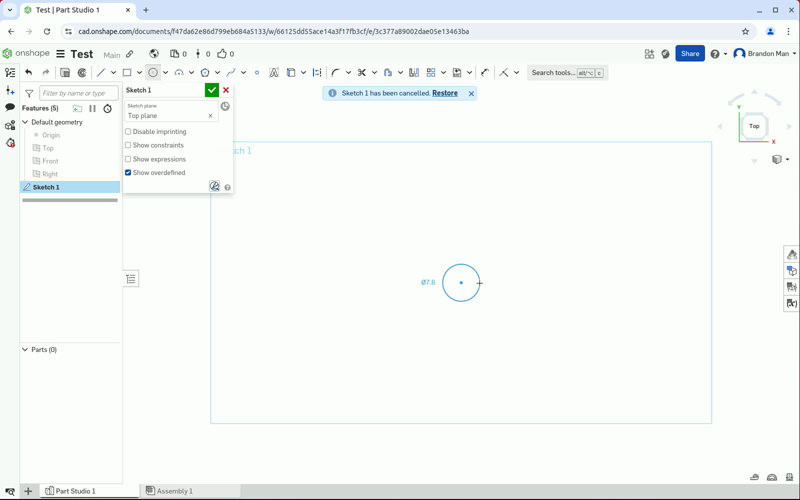
key(esc)
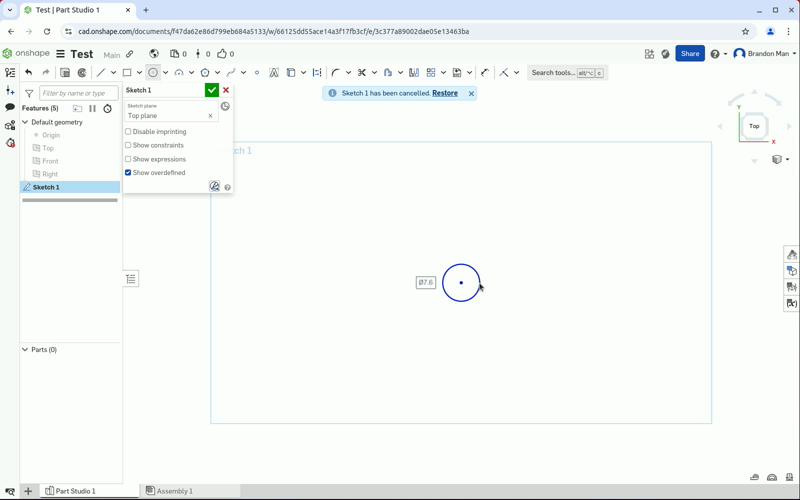
key(c)
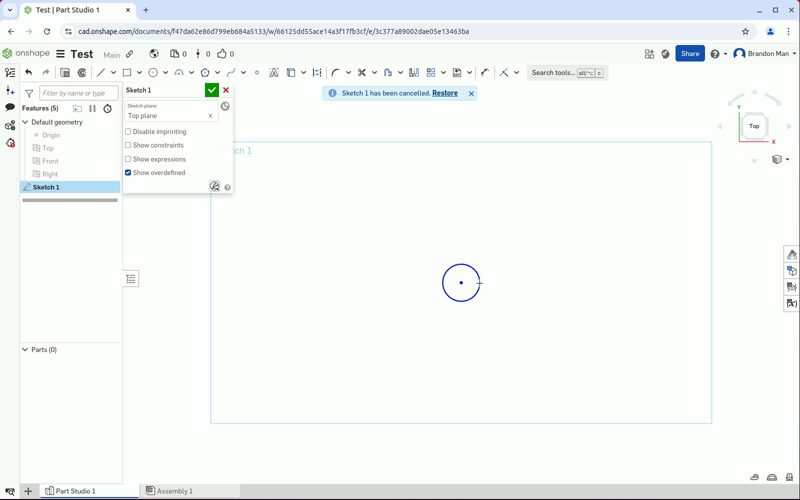
key_down(shift)
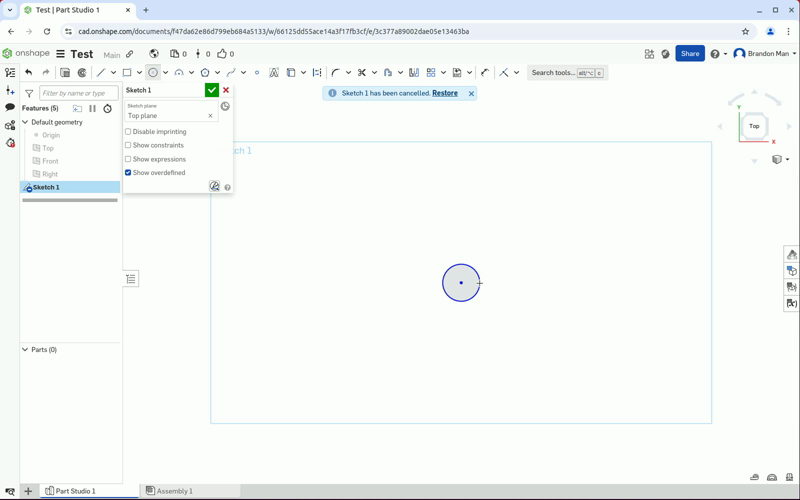
mouse_move(461, 282)
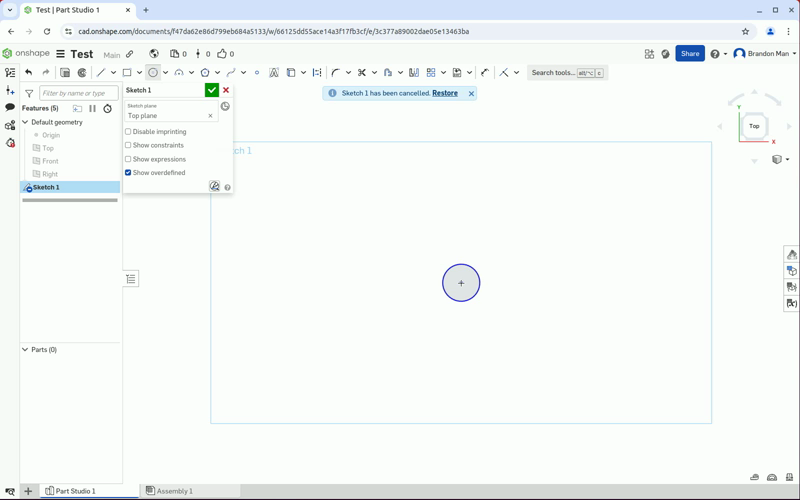
click(461, 282)
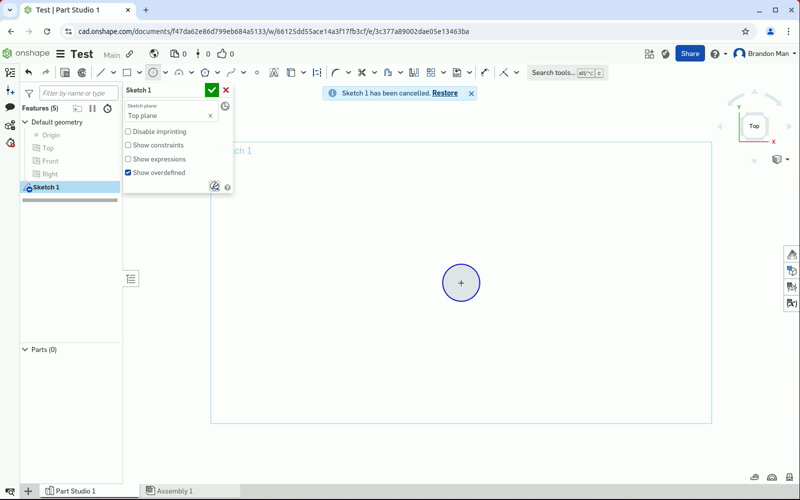
key_up(shift)
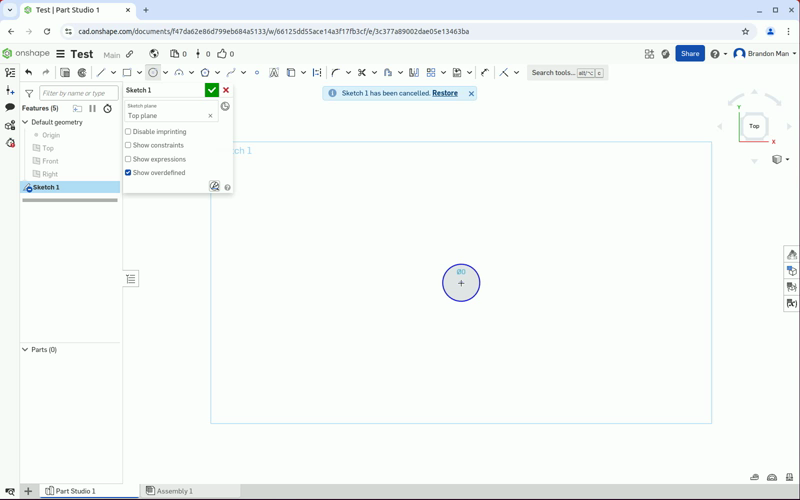
mouse_move(476, 282)
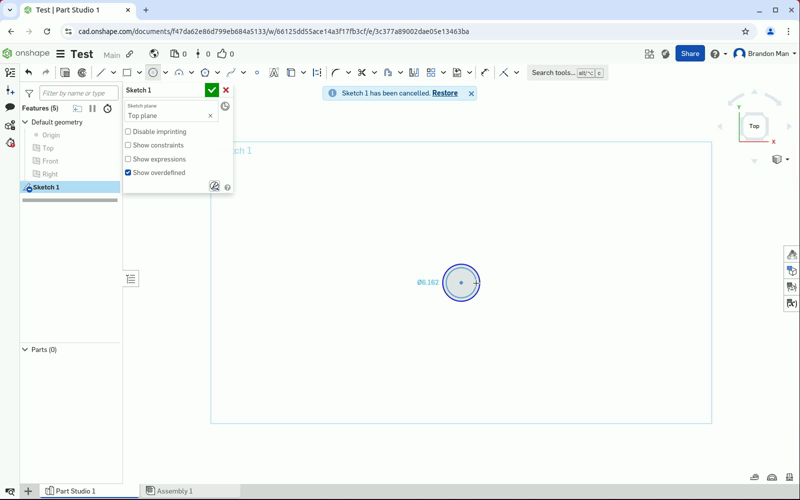
scroll(6)
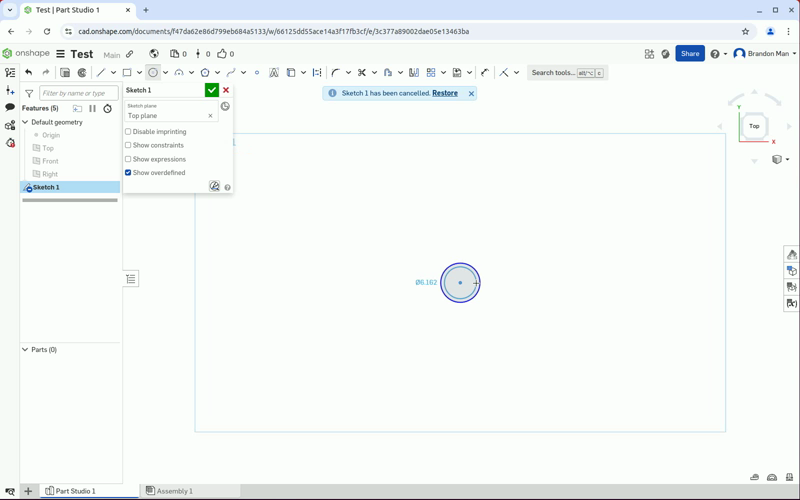
scroll(6)
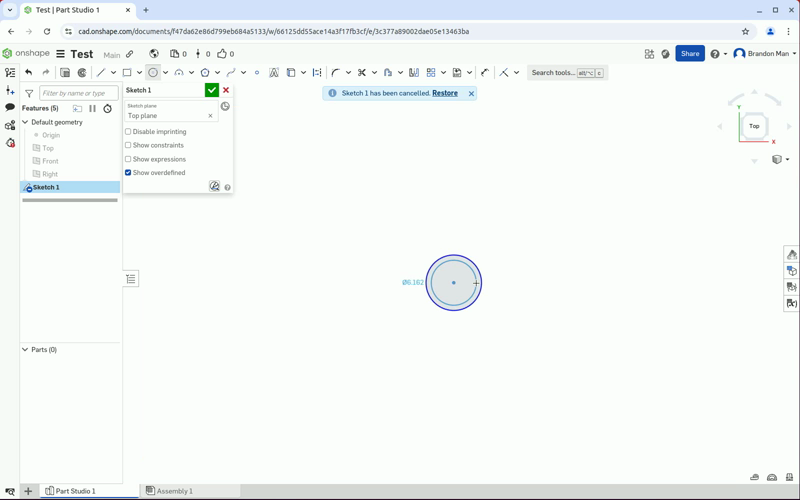
scroll(6)
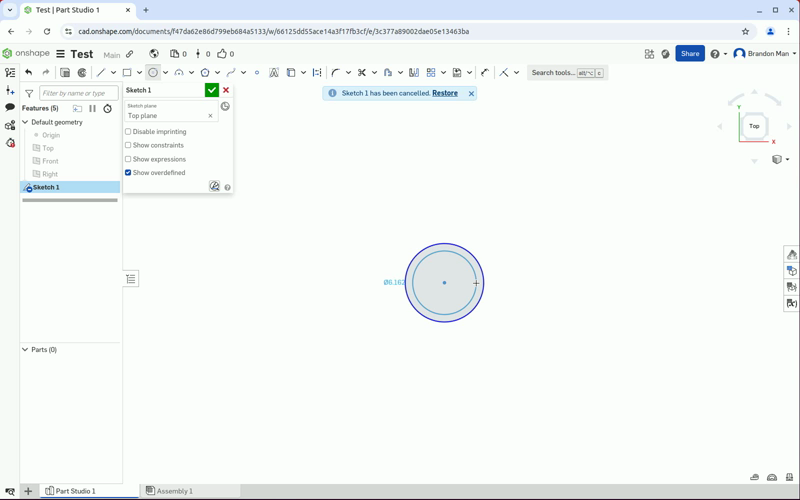
scroll(6)
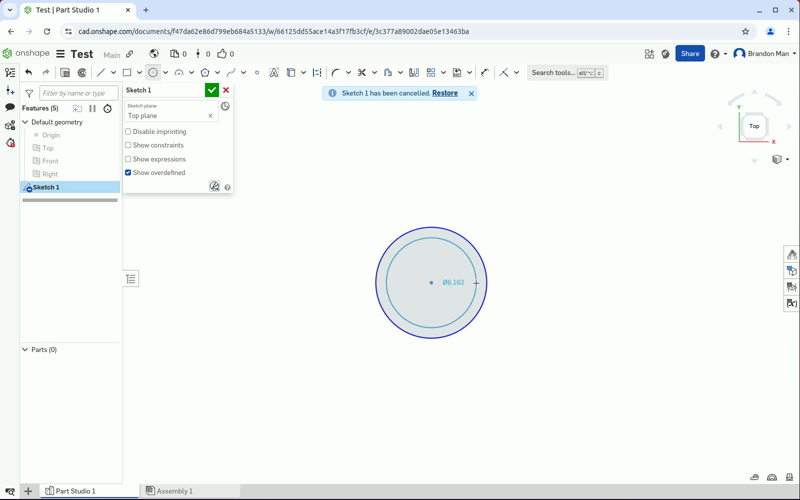
scroll(6)
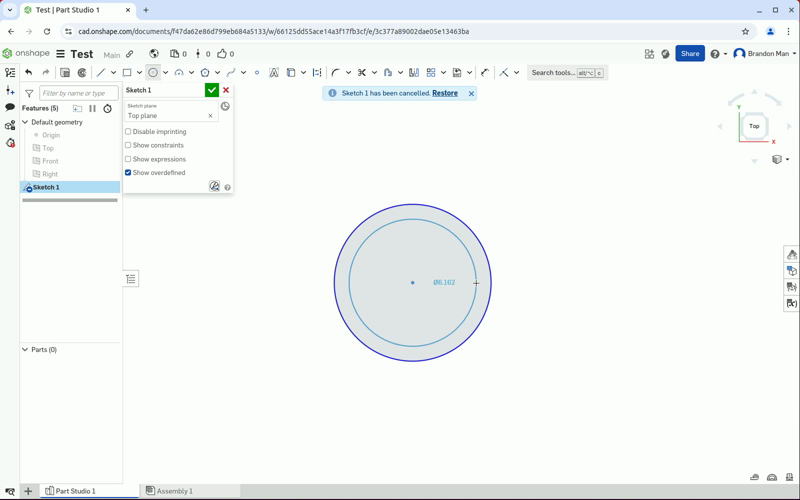
scroll(6)
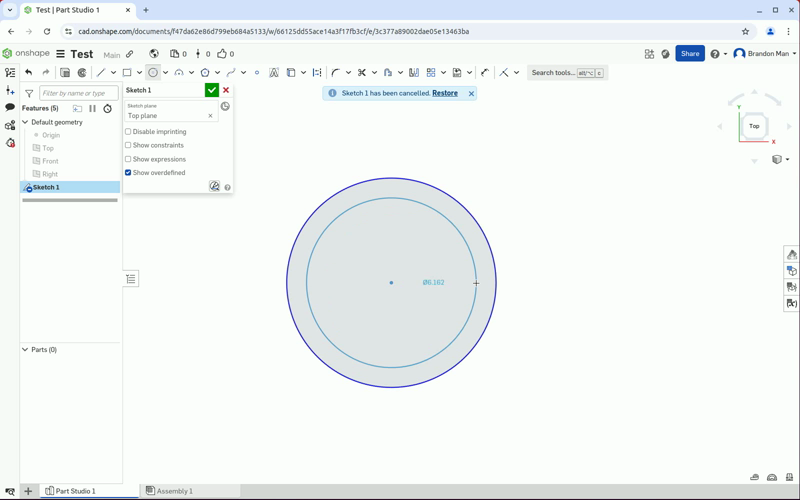
scroll(6)
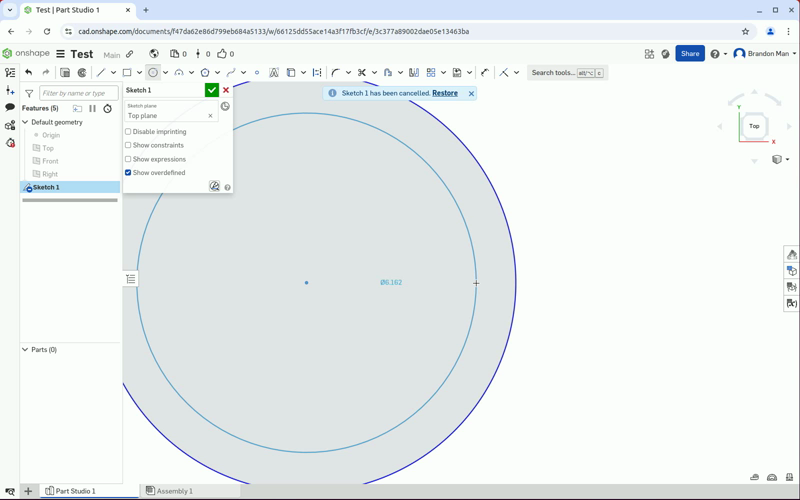
click(476, 282)
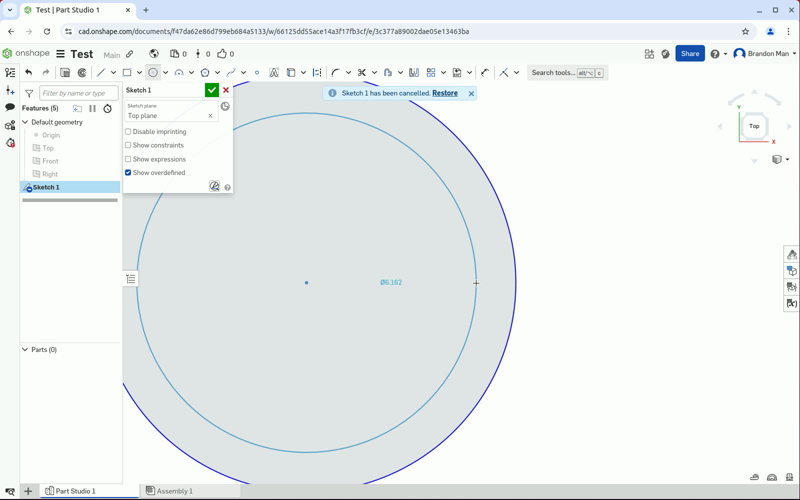
scroll(-6)
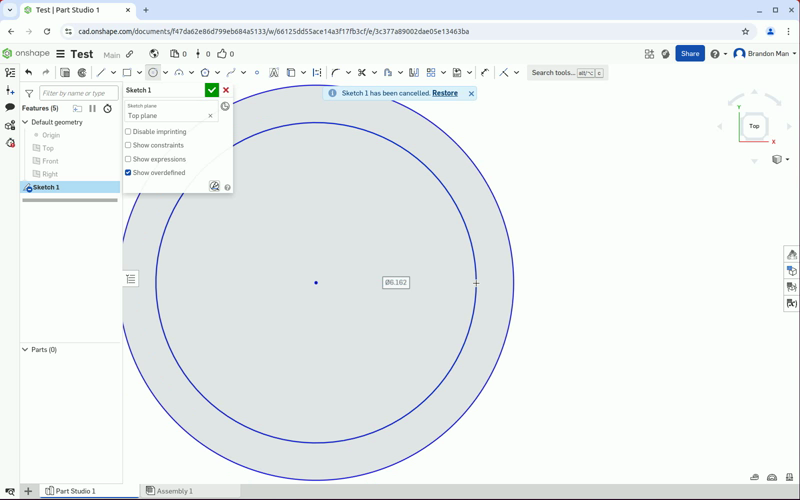
scroll(-6)
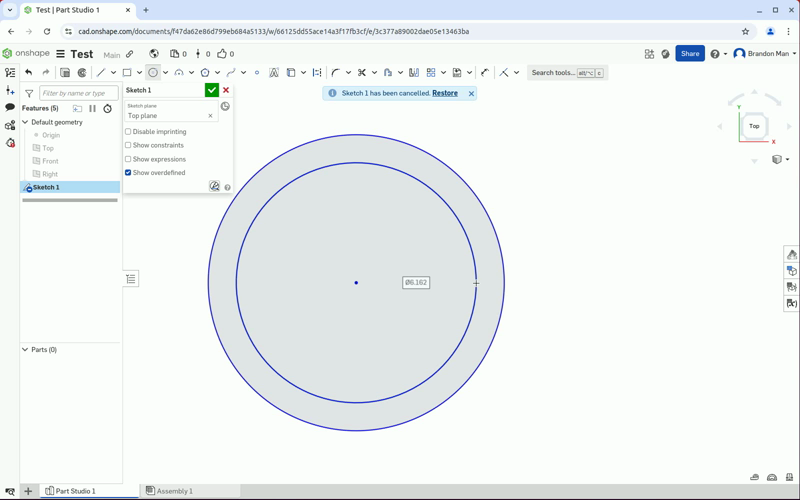
scroll(-6)
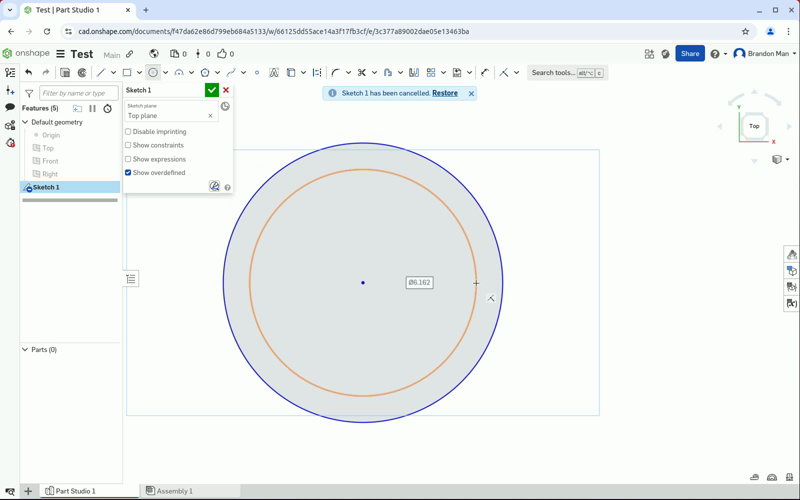
scroll(-6)
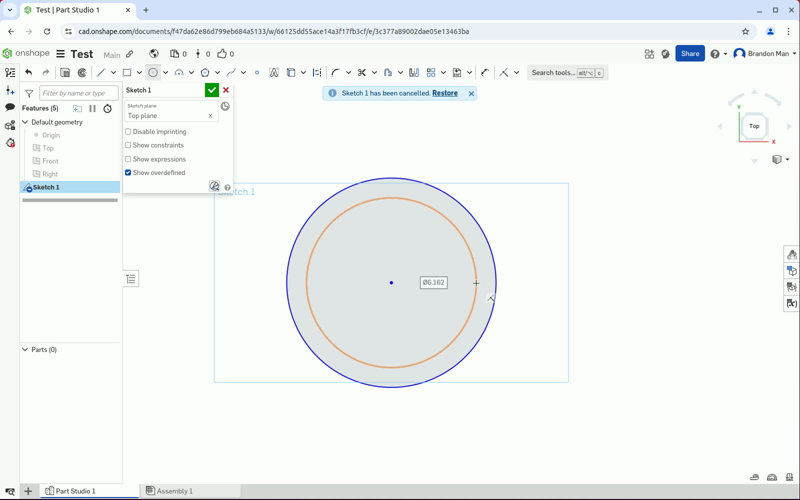
scroll(-6)
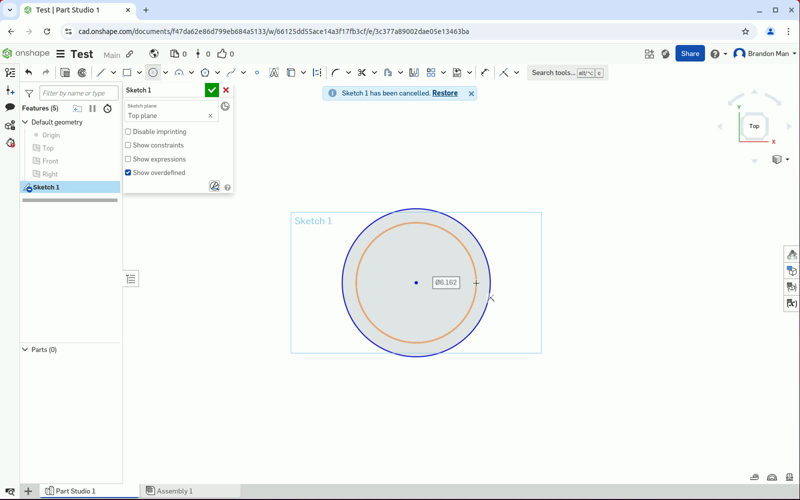
scroll(-6)
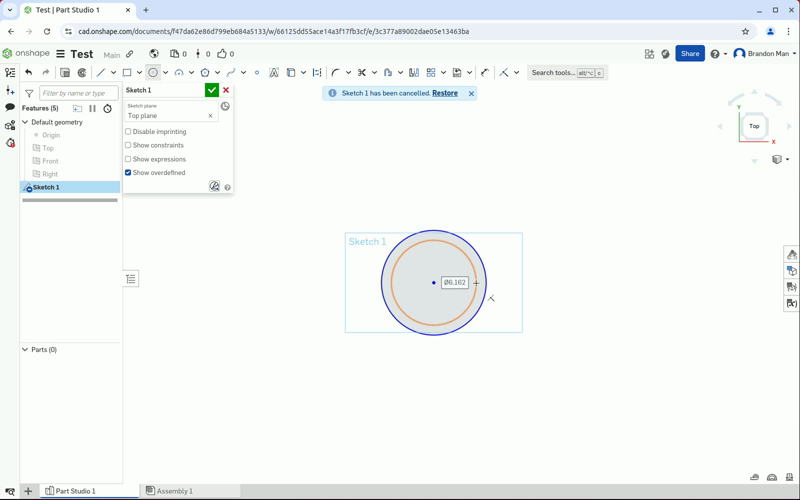
scroll(-6)
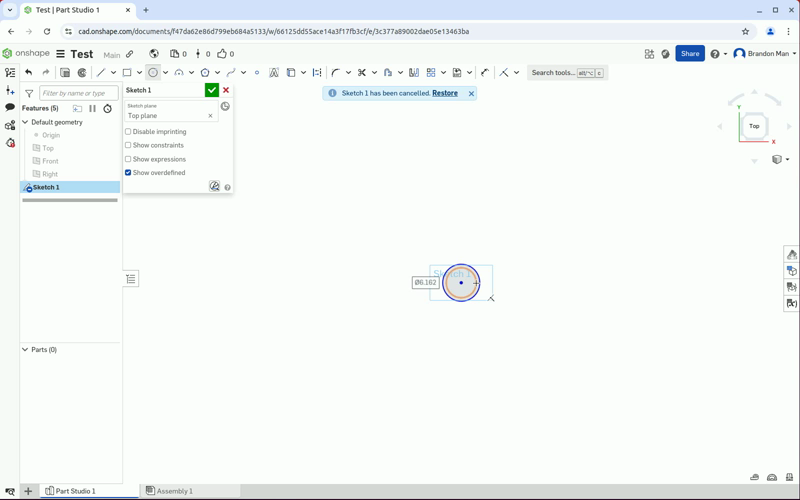
key(esc)
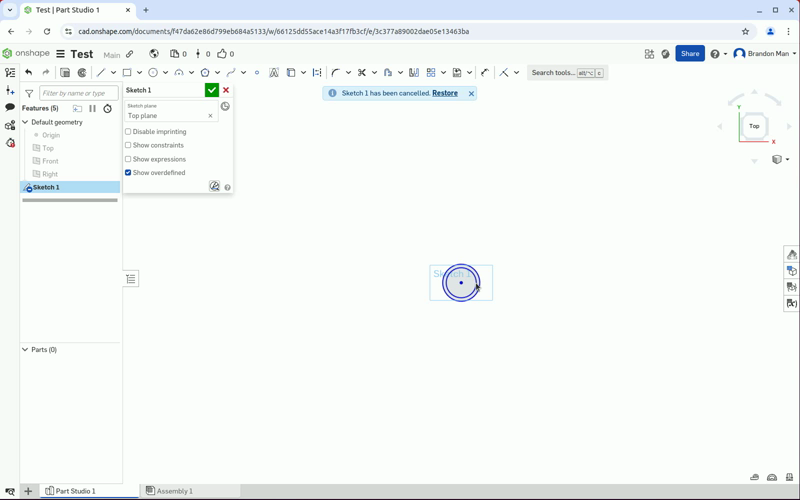
mouse_move(446, 289)
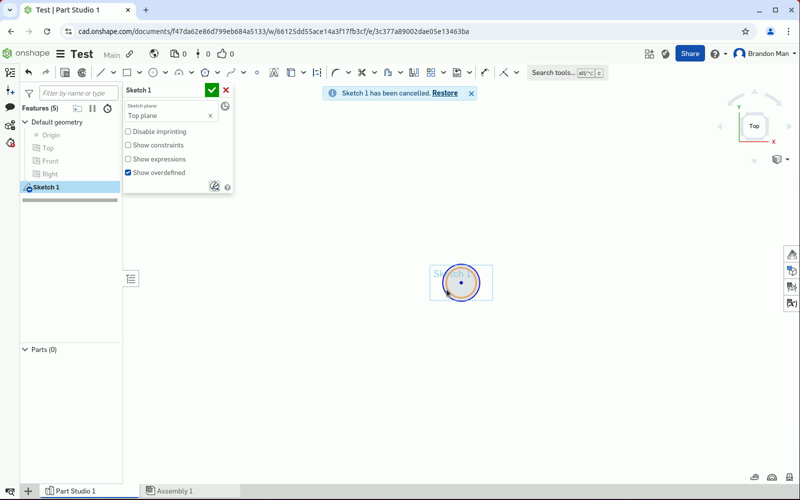
scroll(6)
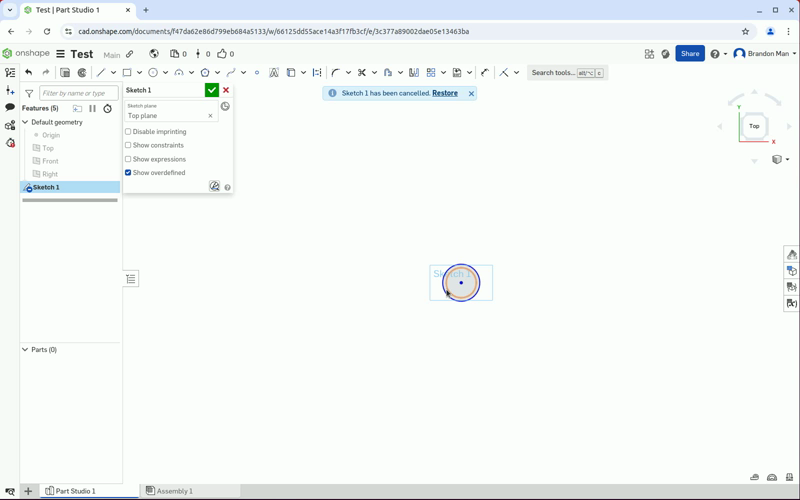
scroll(6)
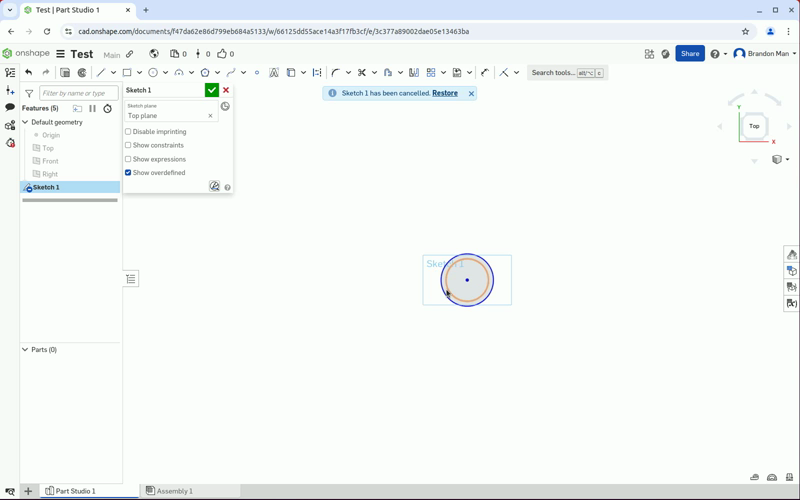
scroll(6)
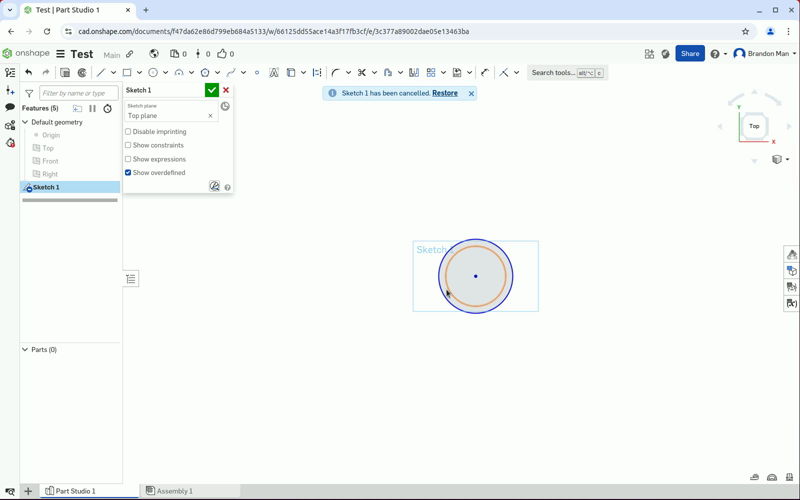
scroll(6)
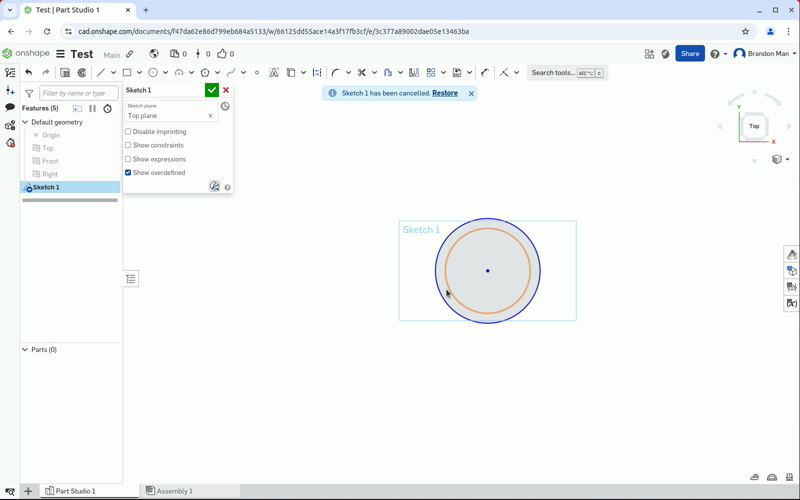
scroll(6)
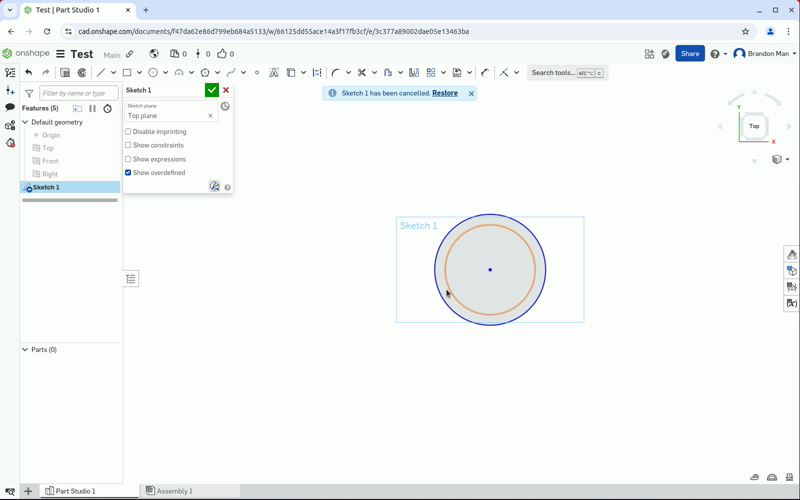
scroll(6)
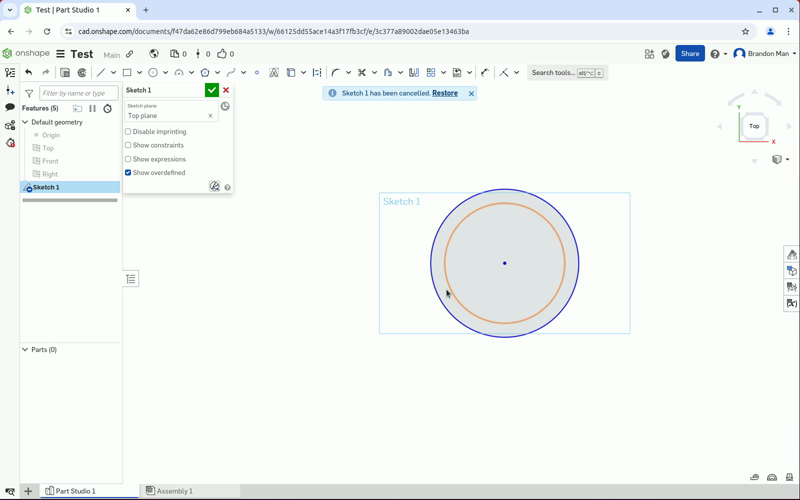
scroll(6)
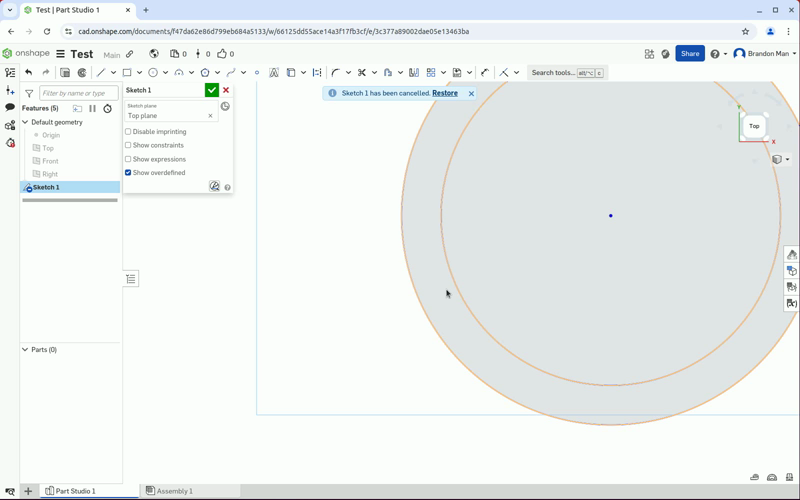
click(446, 289)
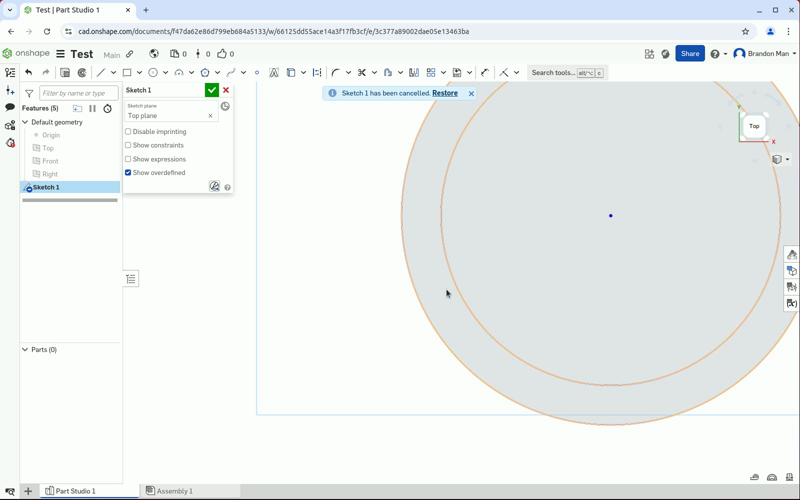
scroll(-6)
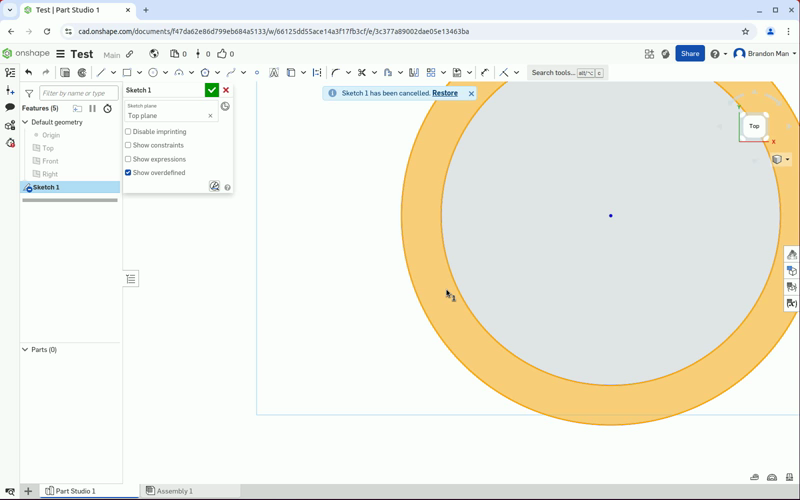
scroll(-6)
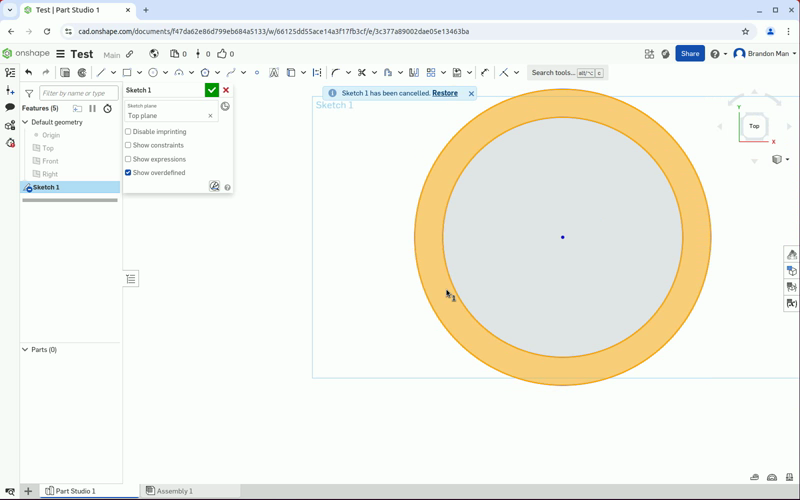
scroll(-6)
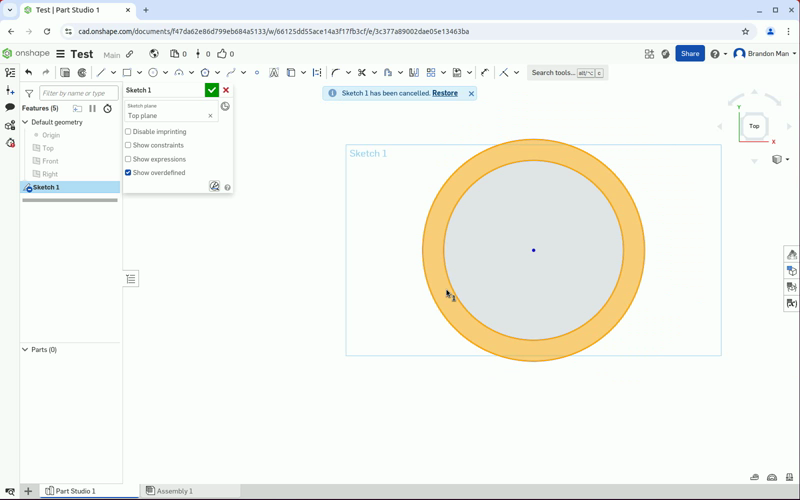
scroll(-6)
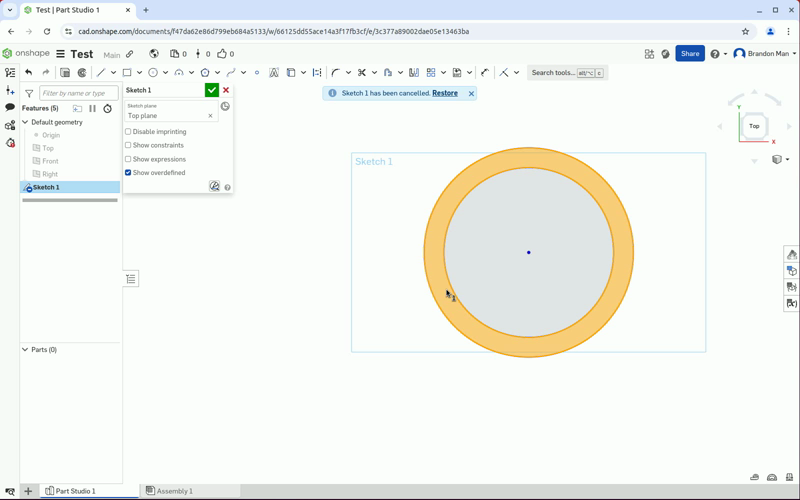
scroll(-6)
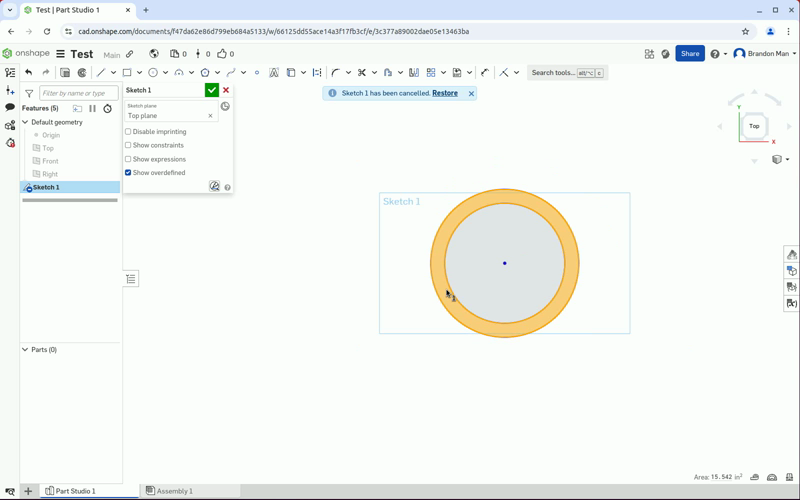
scroll(-6)
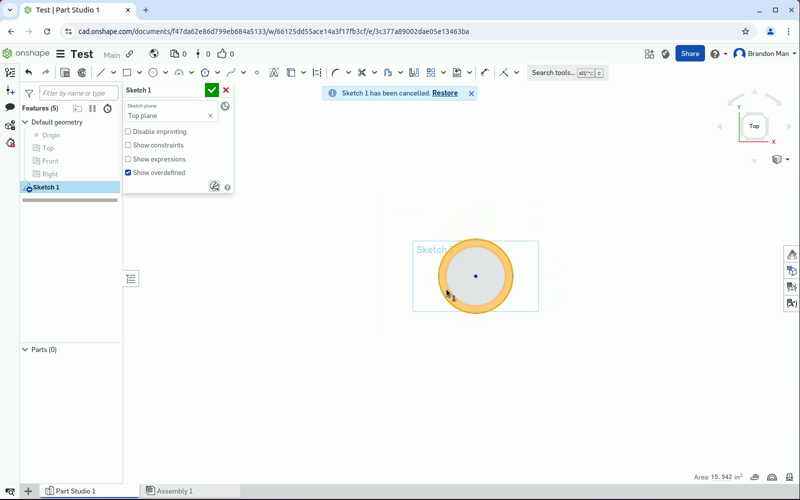
scroll(-6)
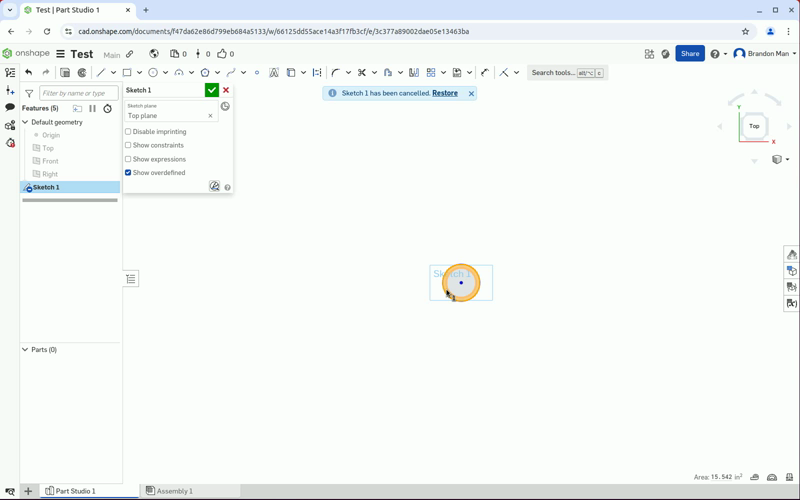
mouse_move(73, 352)
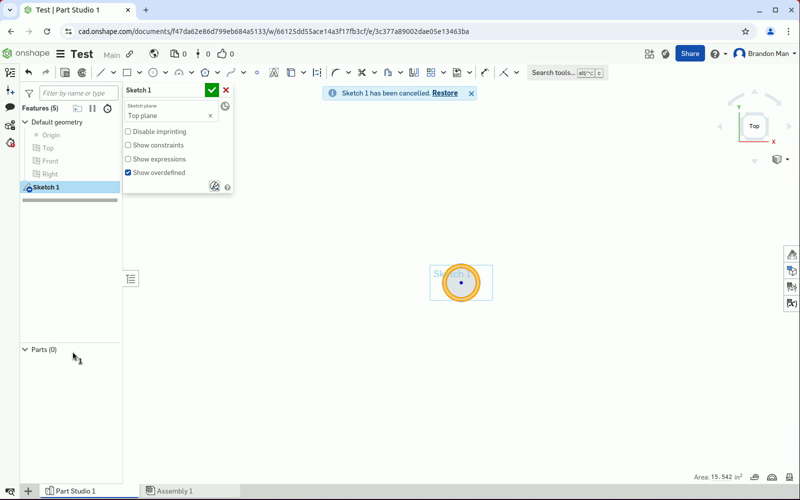
key(shift+y)
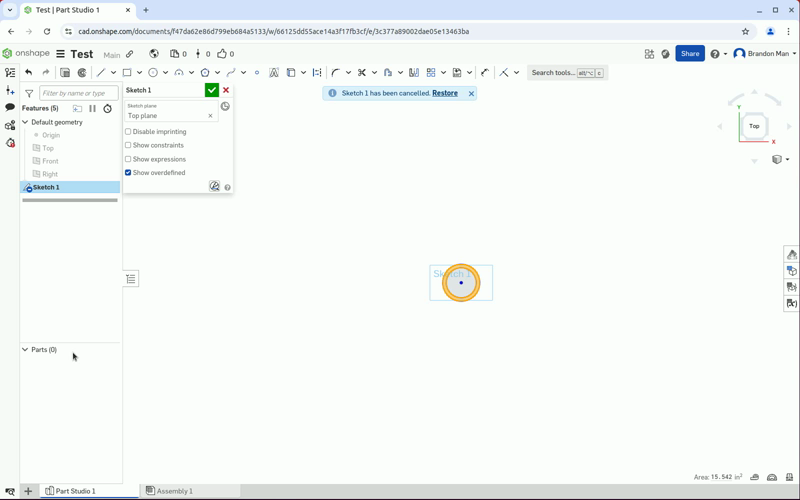
key(shift+e)
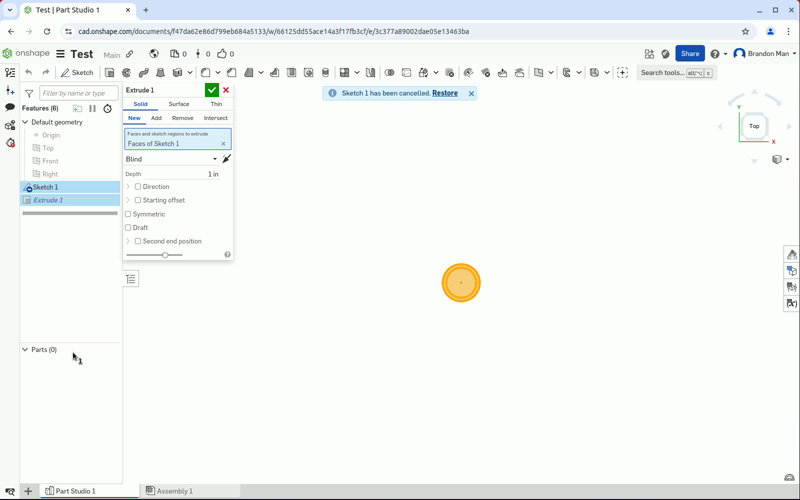
mouse_move(143, 106)
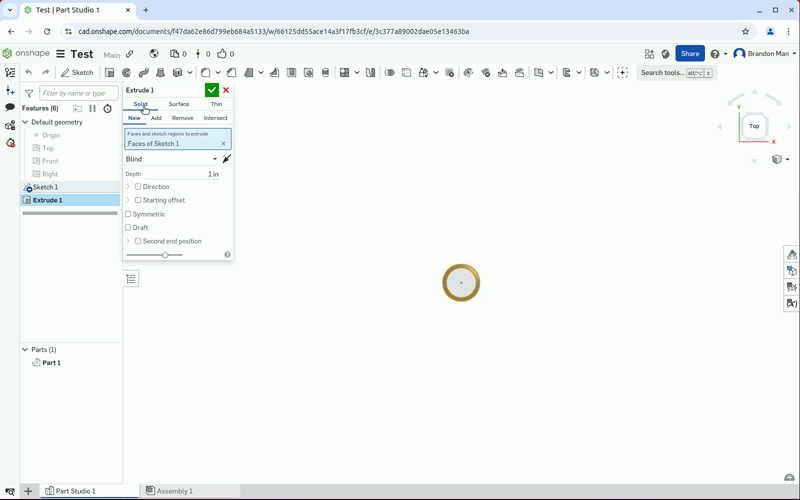
click(143, 106)
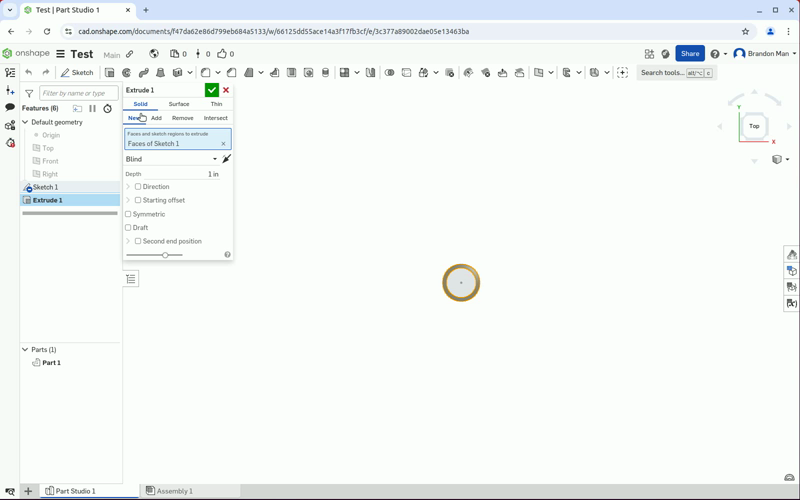
mouse_move(137, 120)
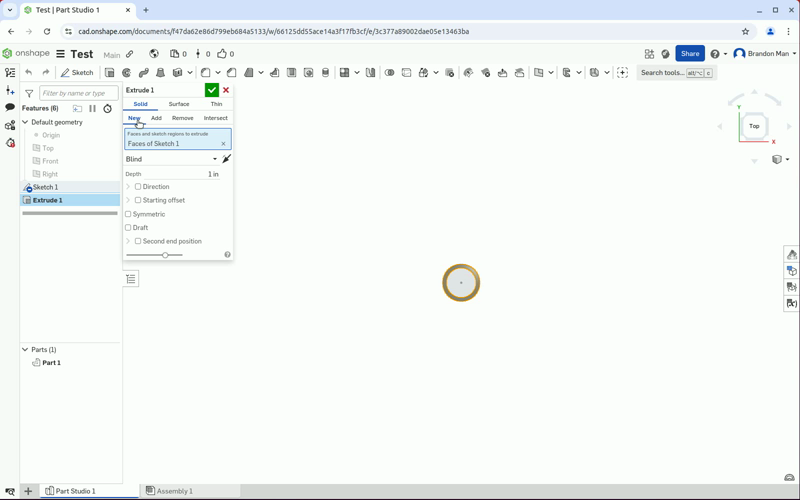
click(137, 120)
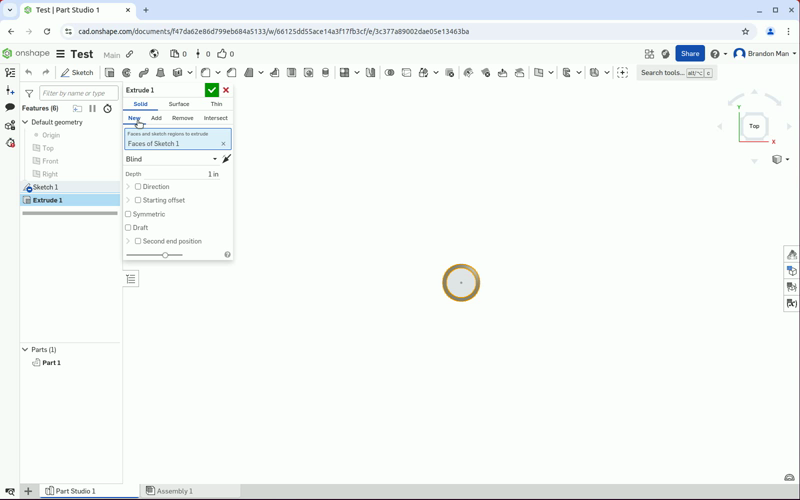
key(tab, 4)
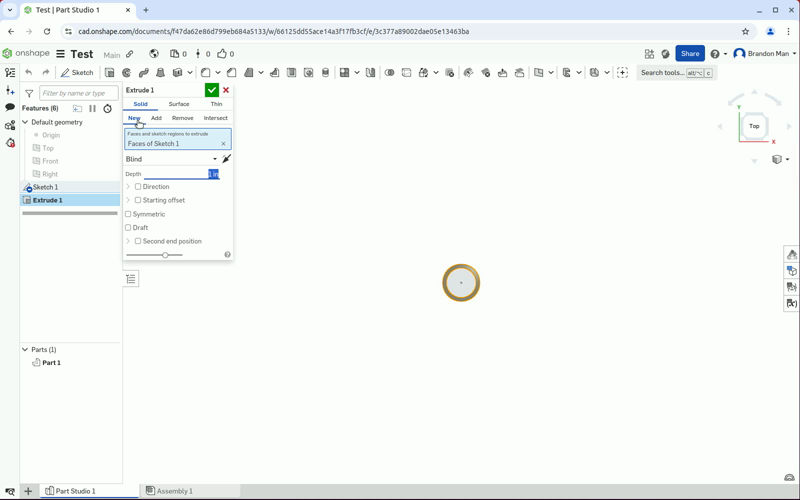
text(14.443)
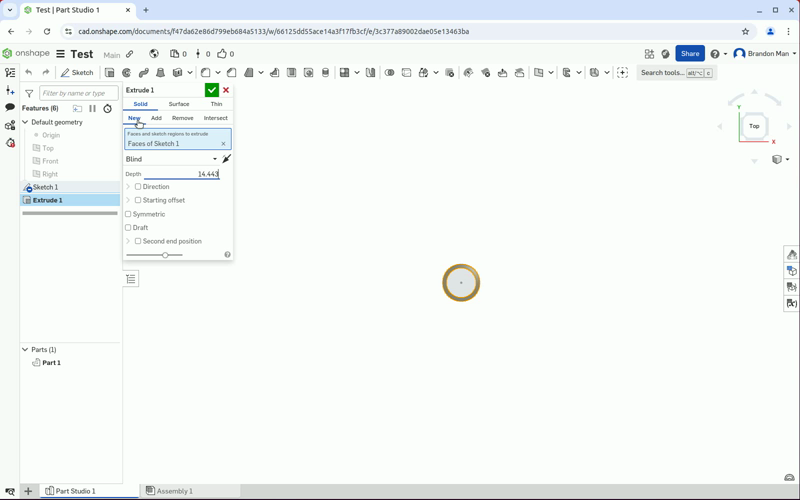
key(enter)
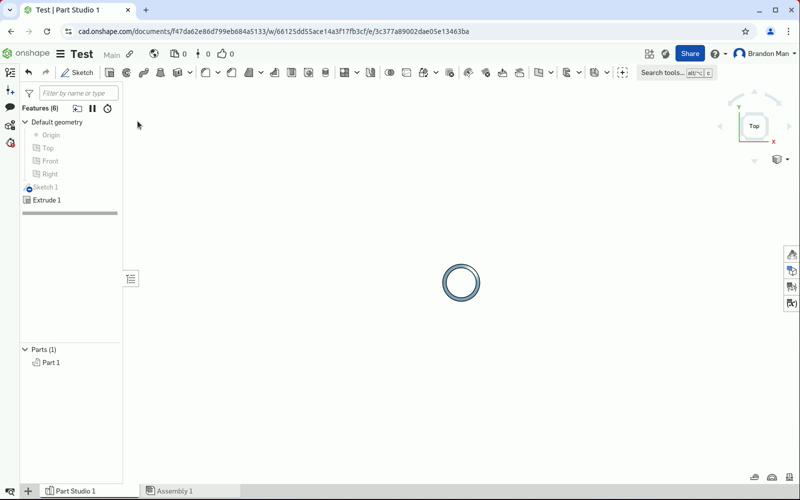
key(shift+h)
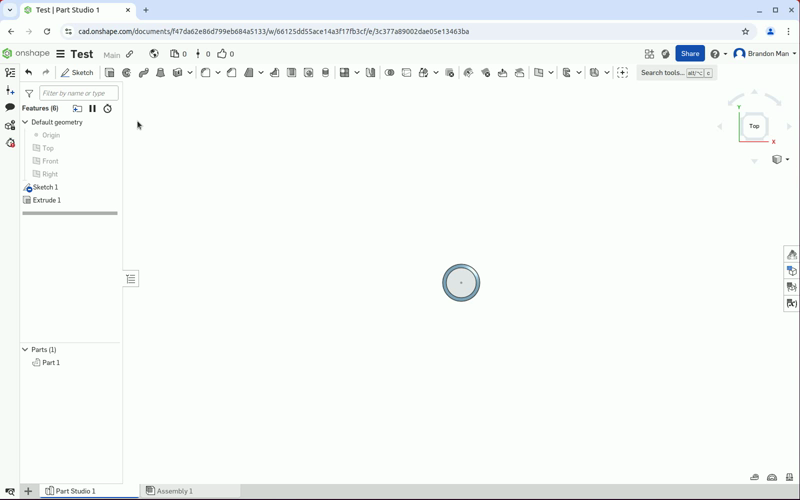
key(shift+h)
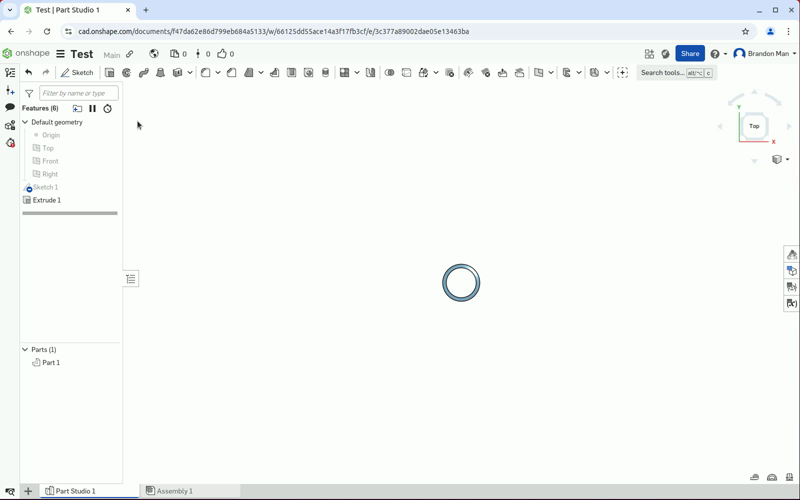
mouse_move(73, 189)
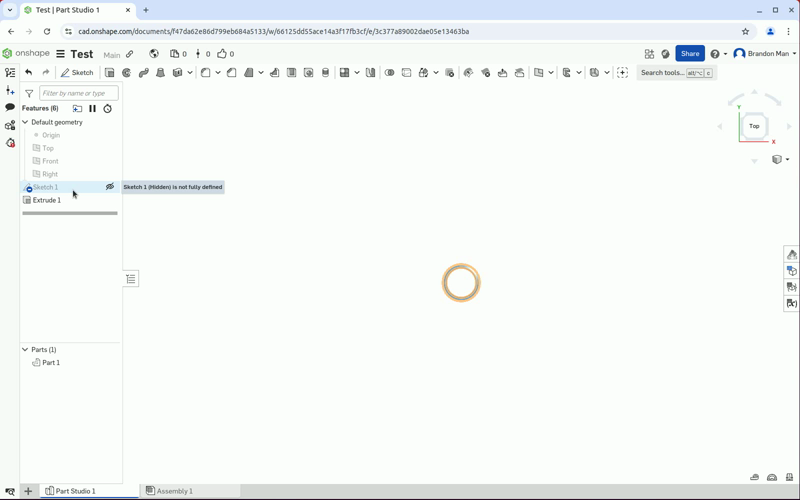
click(73, 189)
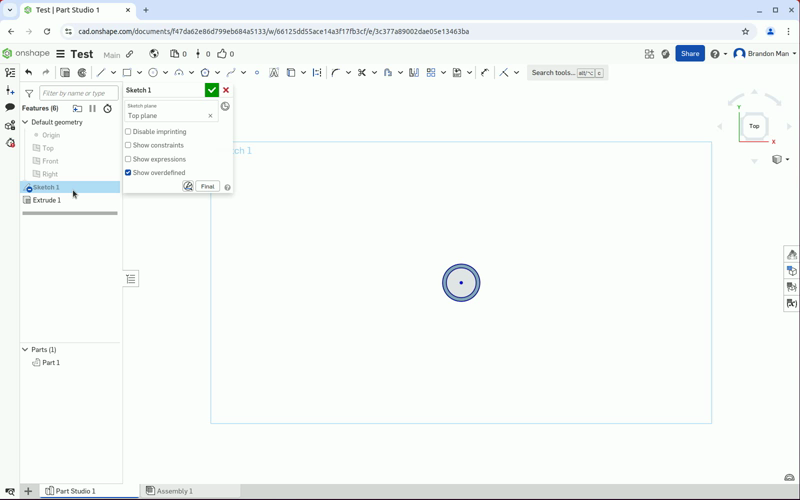
mouse_move(229, 92)
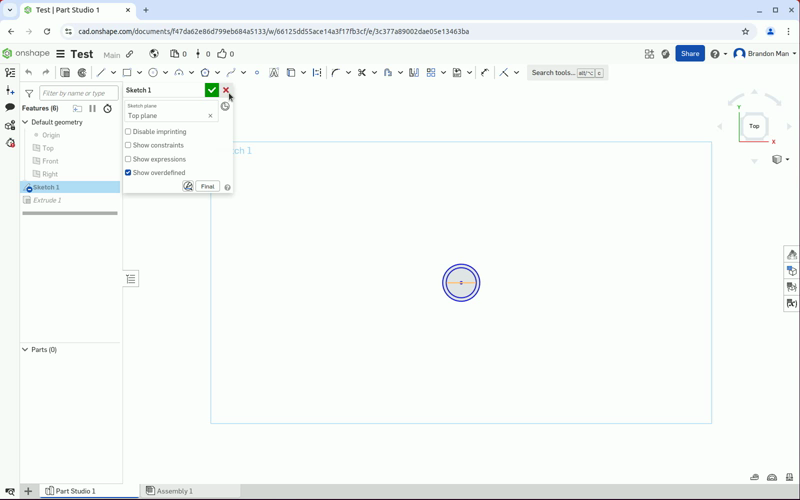
click(229, 92)
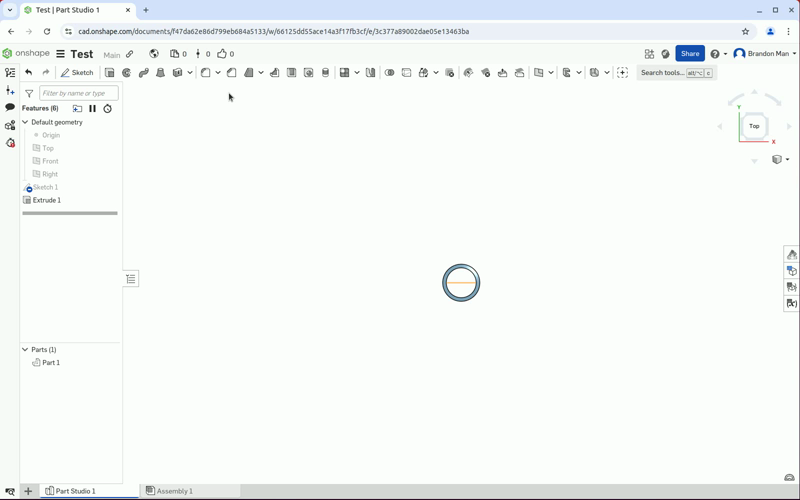
mouse_move(541, 75)
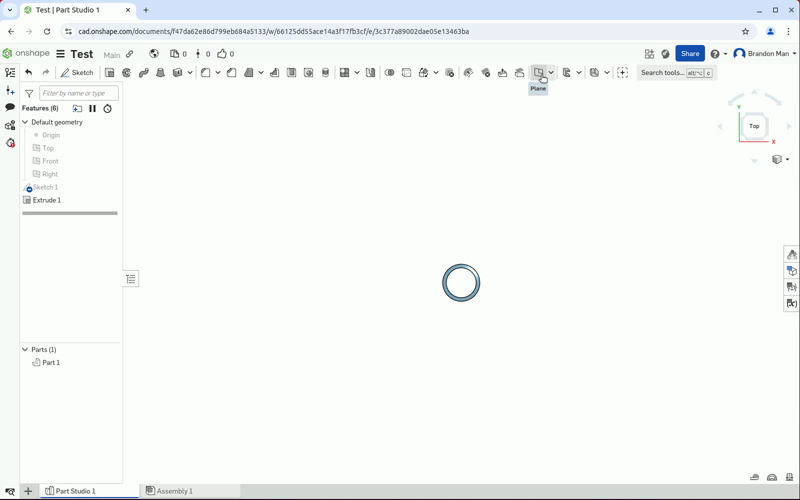
click(541, 75)
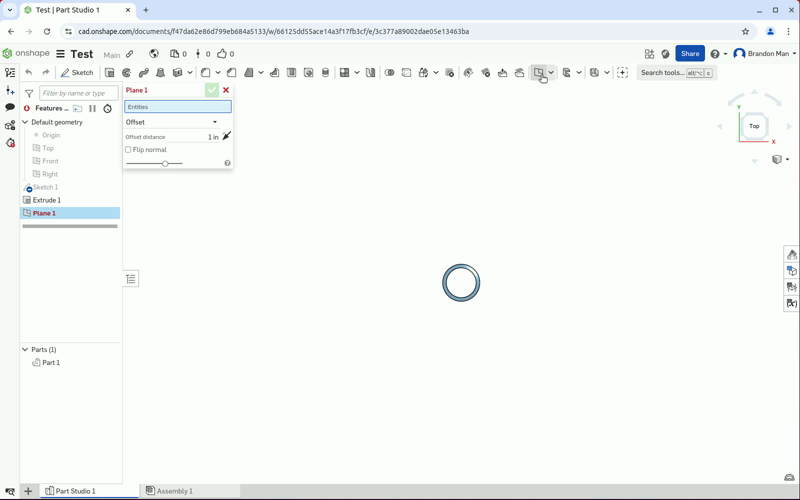
mouse_move(73, 150)
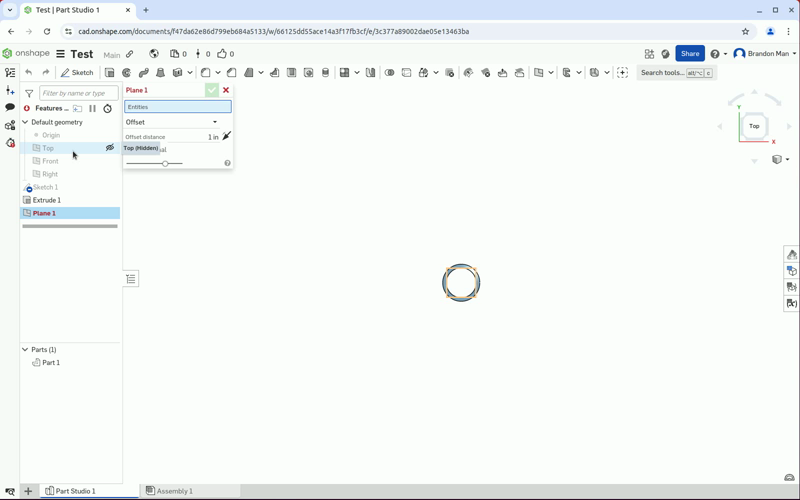
click(73, 150)
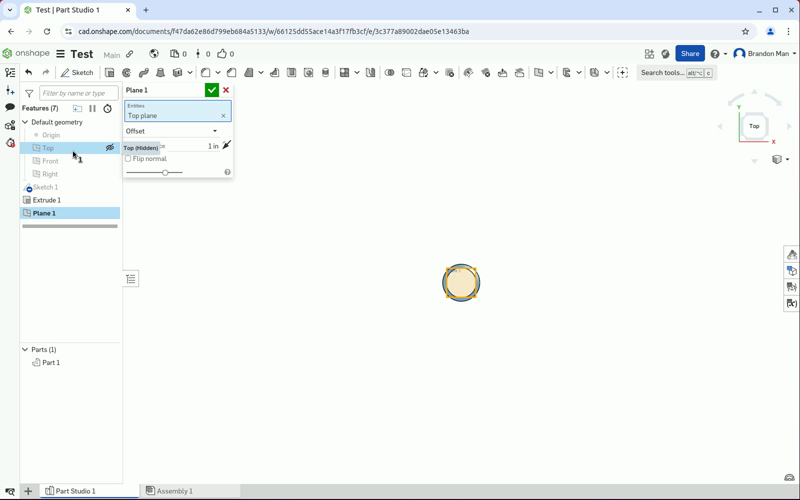
key(tab, 2)
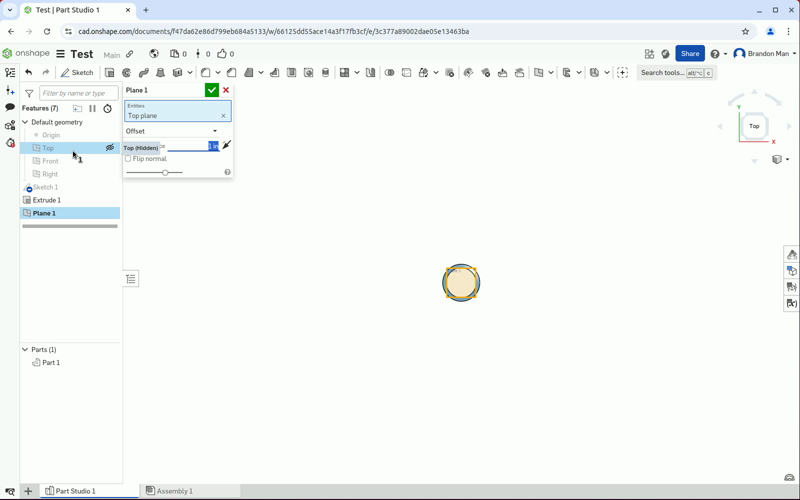
text(14.45)
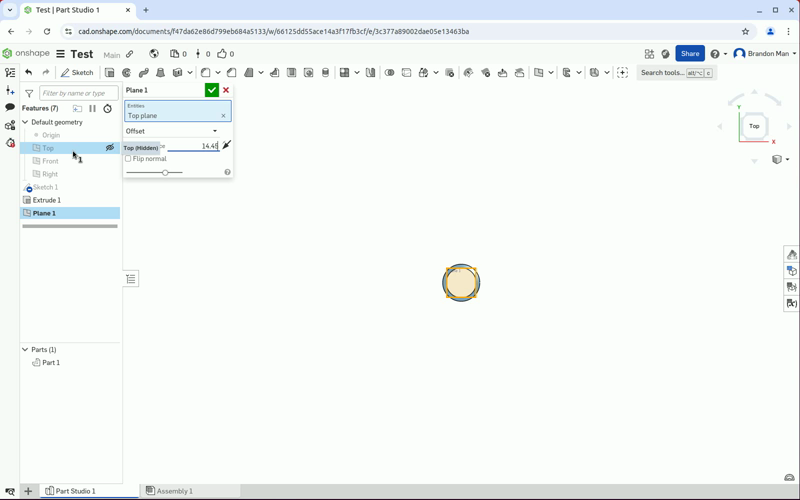
key(enter, 2)
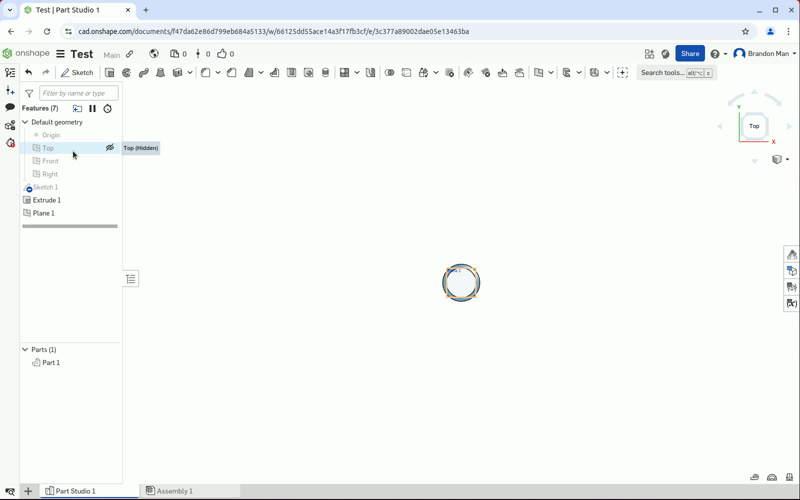
key(shift+s)
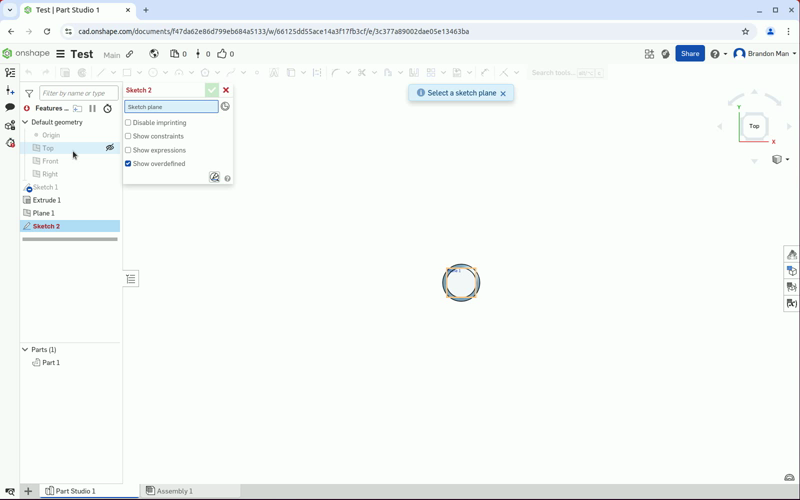
mouse_move(73, 215)
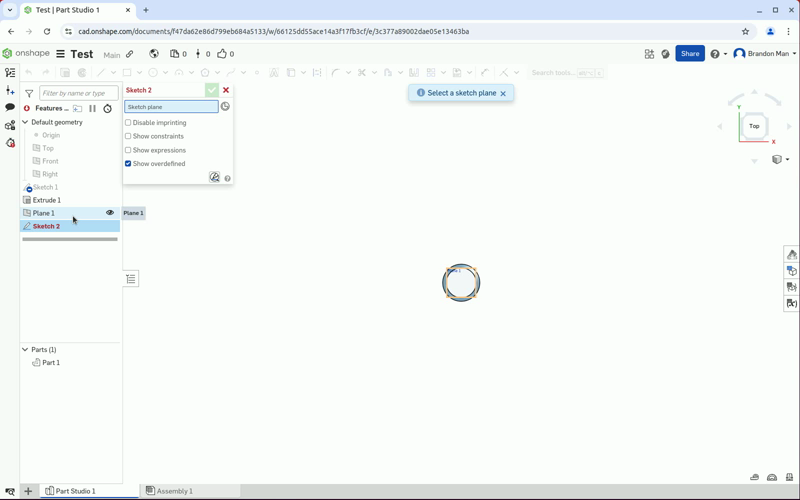
click(73, 215)
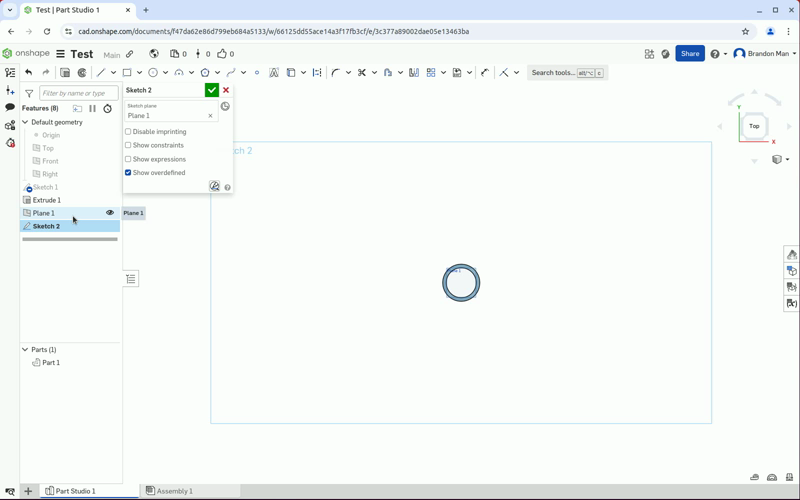
mouse_move(73, 352)
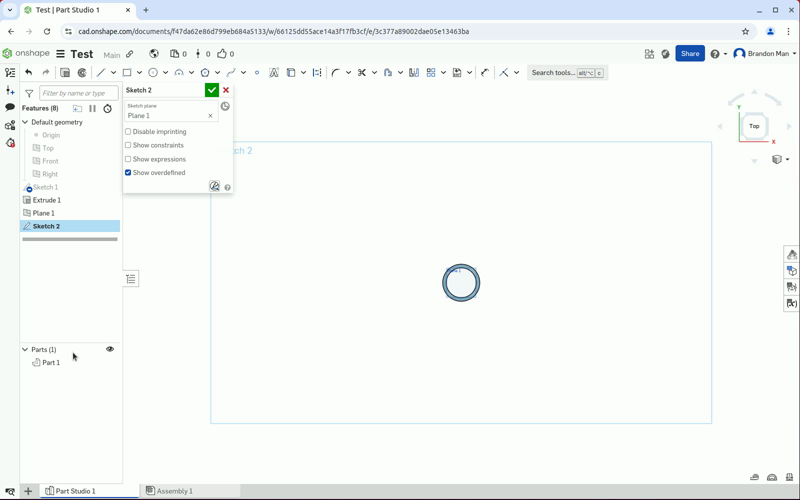
key(y)
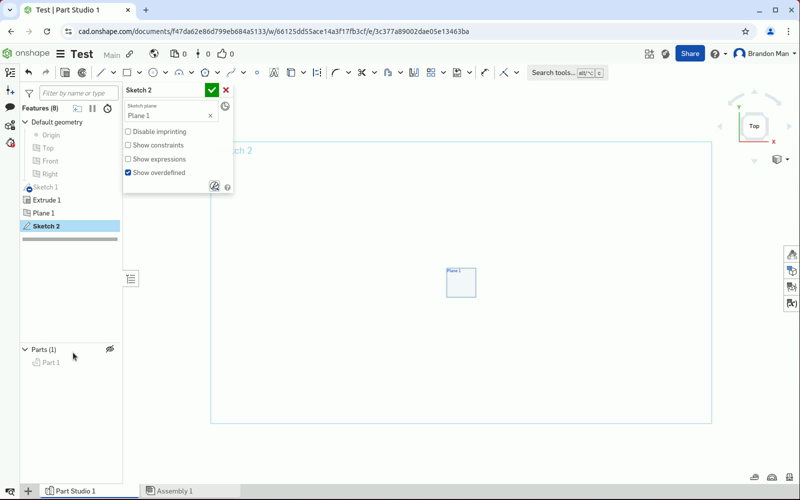
key(c)
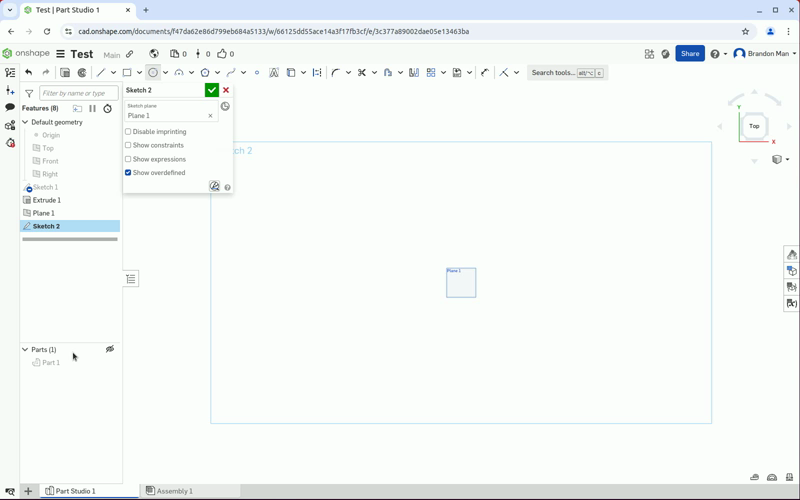
key_down(shift)
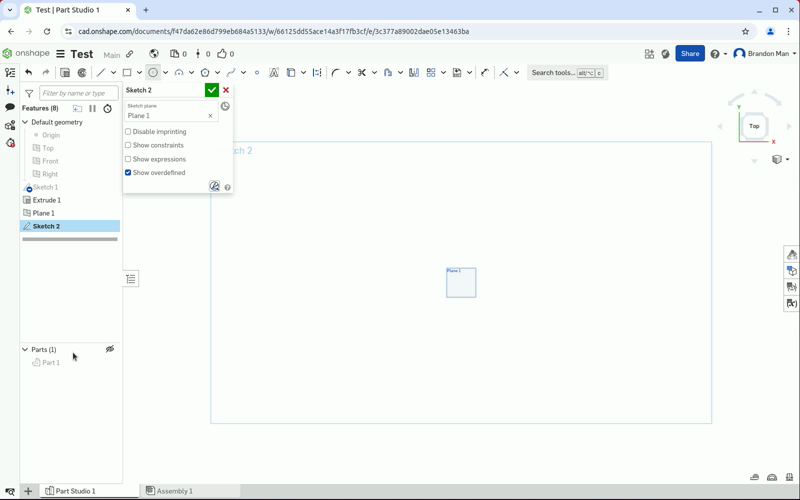
mouse_move(461, 282)
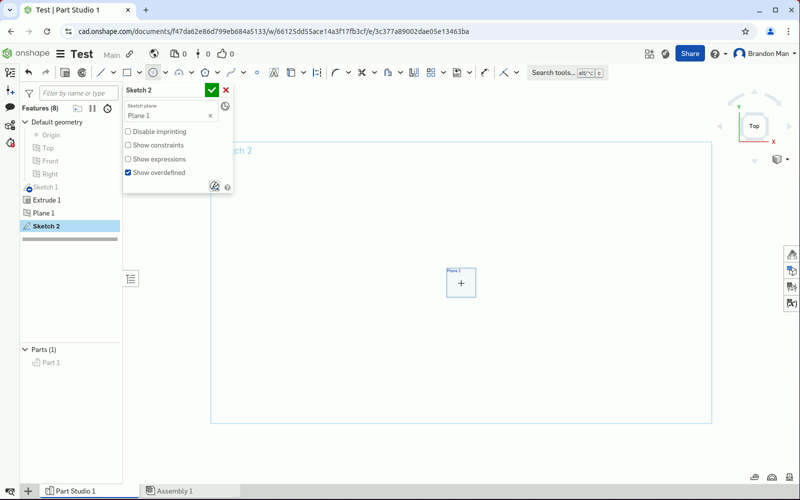
click(461, 282)
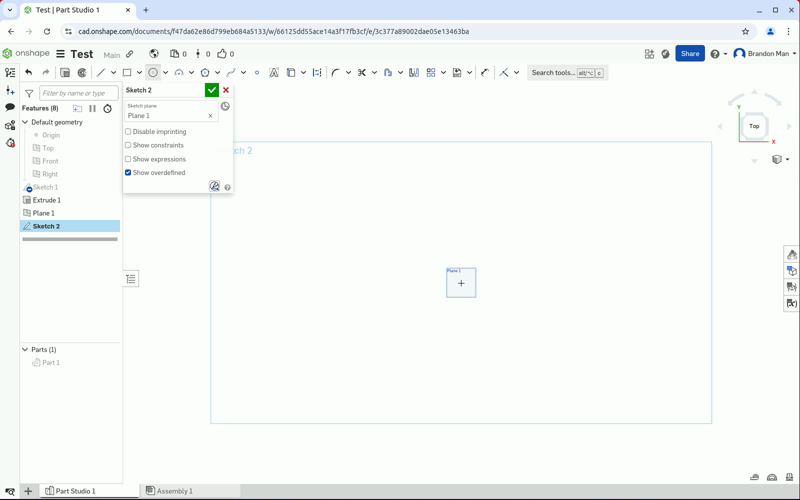
key_up(shift)
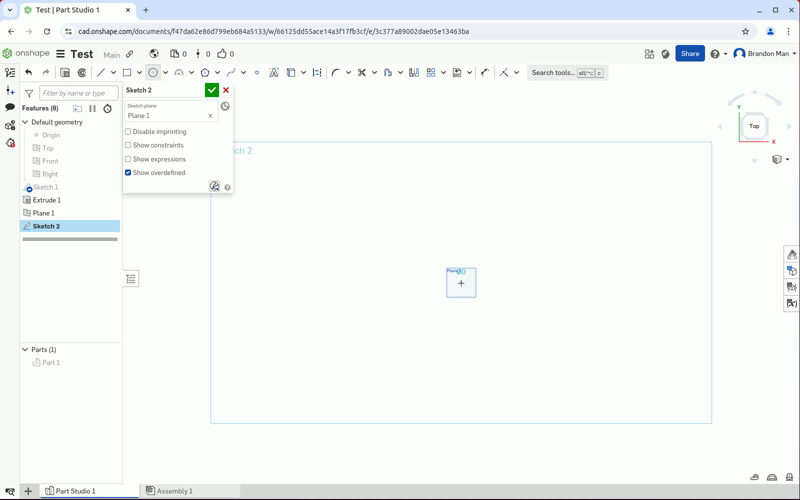
mouse_move(477, 282)
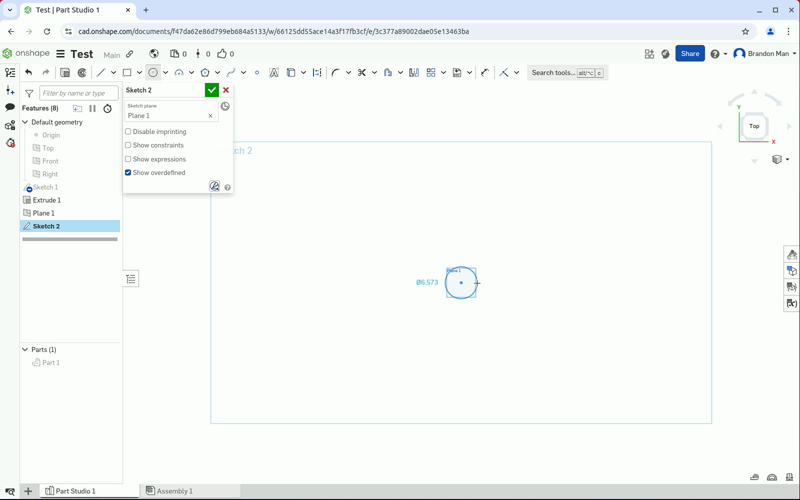
click(477, 282)
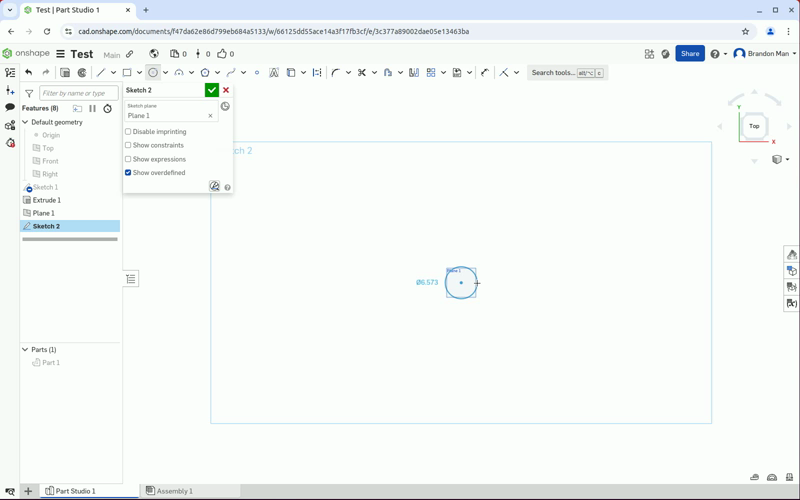
key(esc)
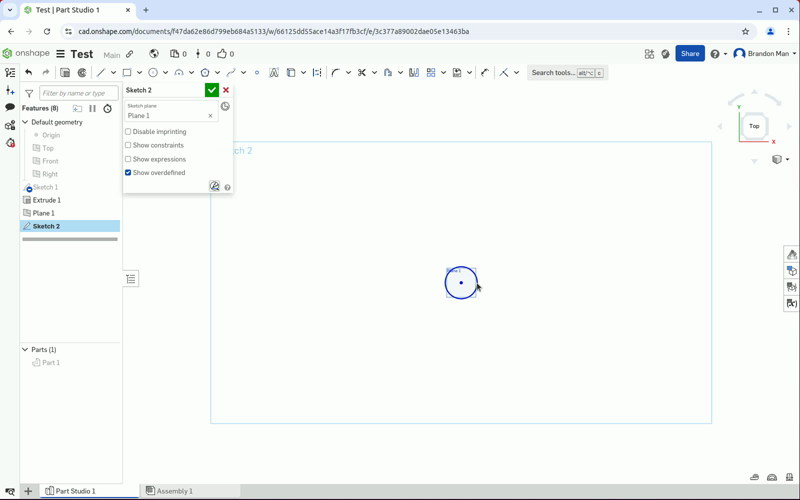
key(c)
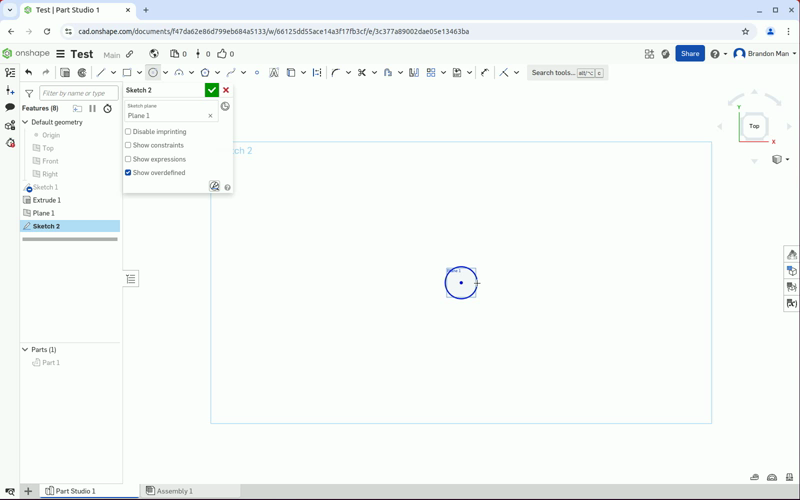
key_down(shift)
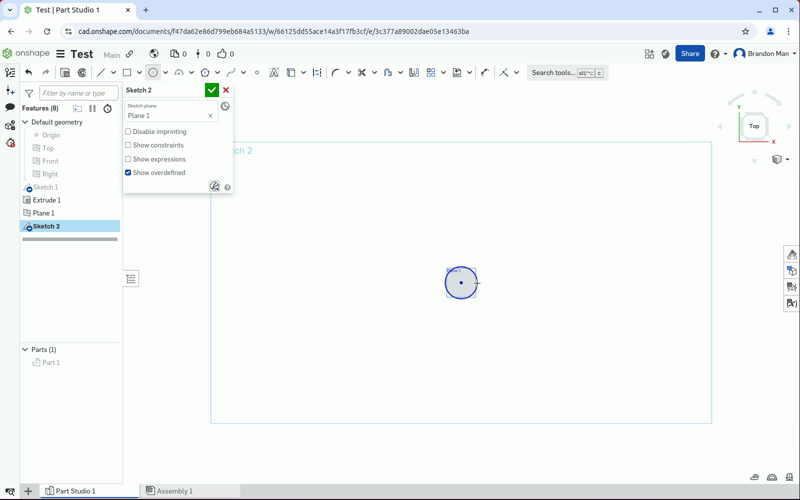
mouse_move(461, 282)
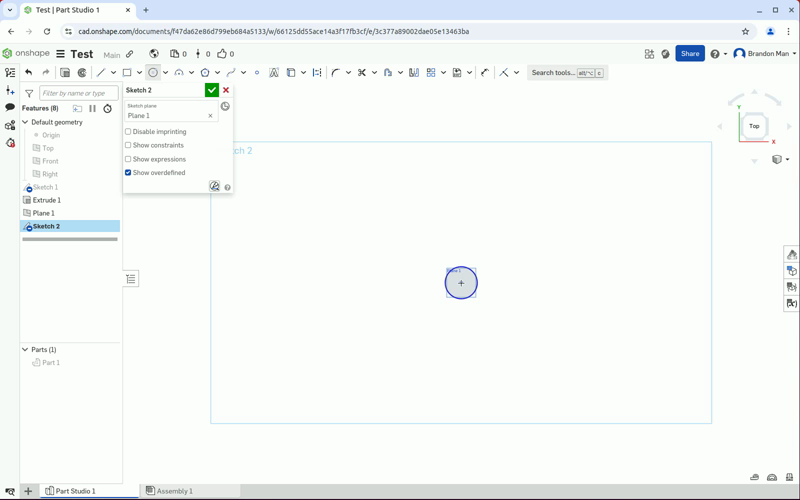
click(461, 282)
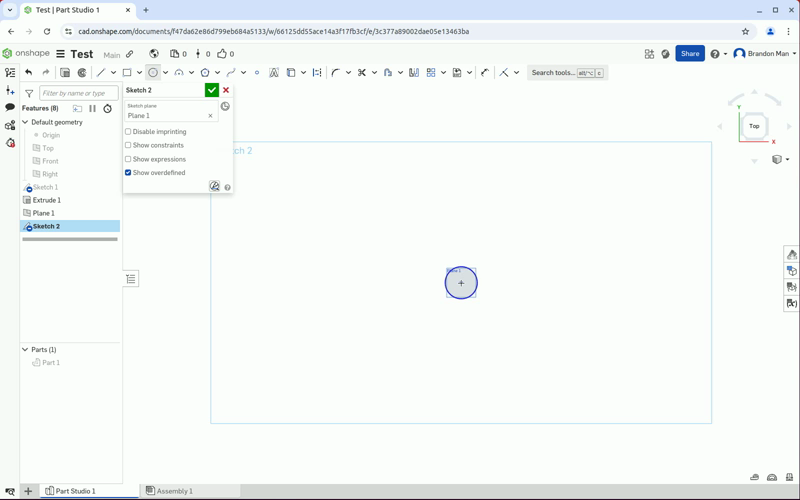
key_up(shift)
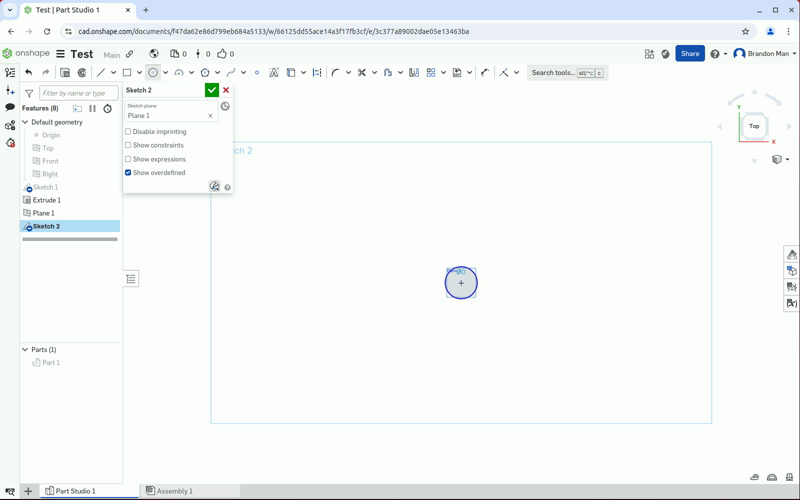
mouse_move(475, 282)
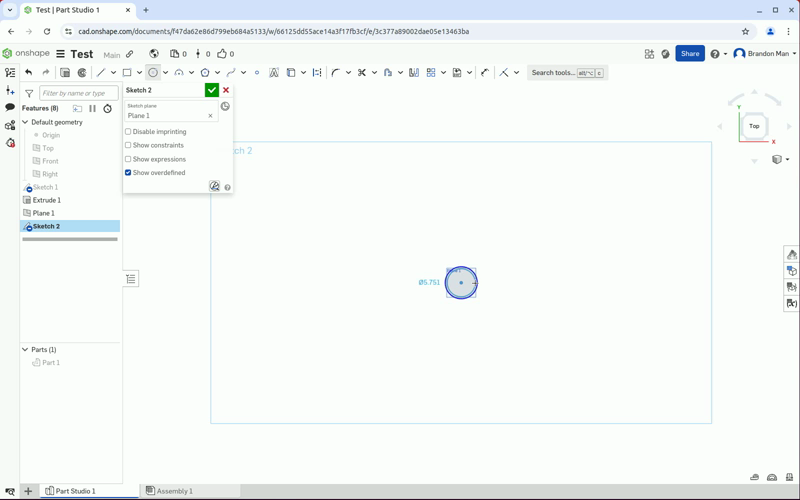
scroll(6)
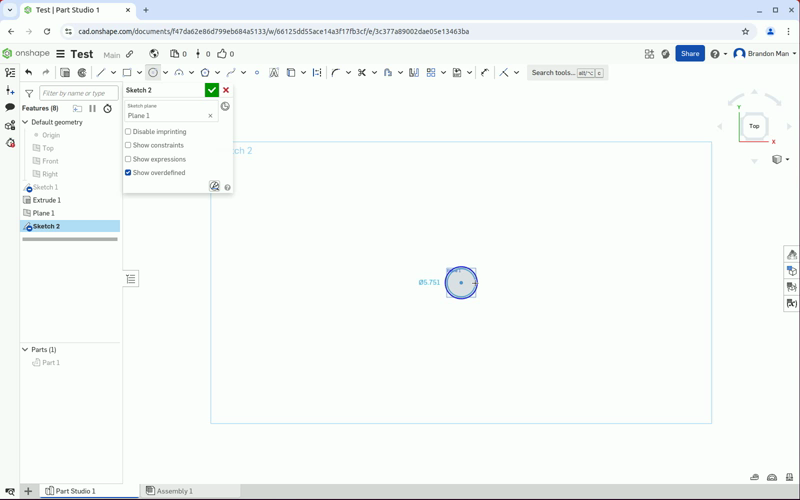
scroll(6)
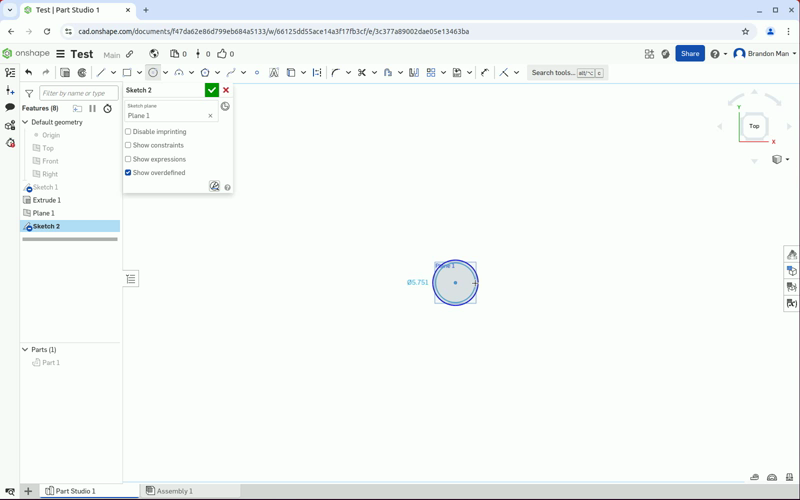
scroll(6)
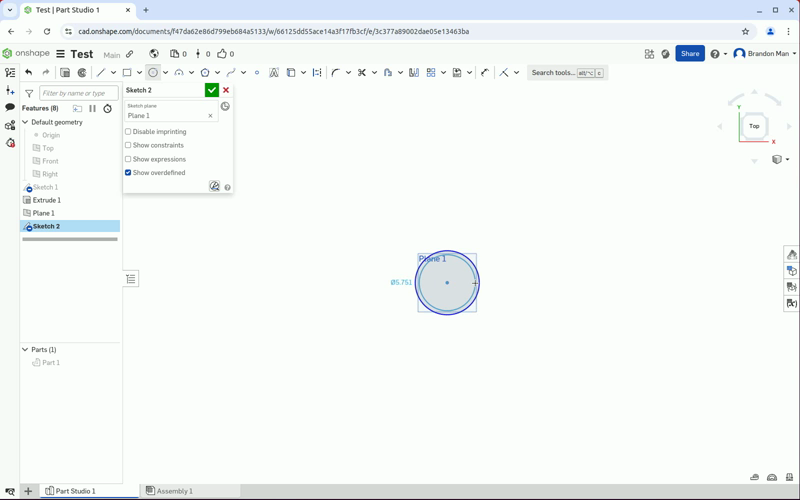
scroll(6)
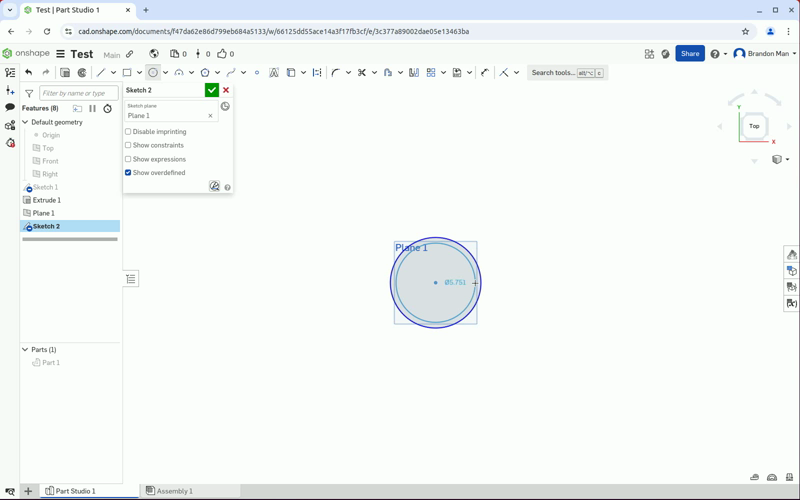
scroll(6)
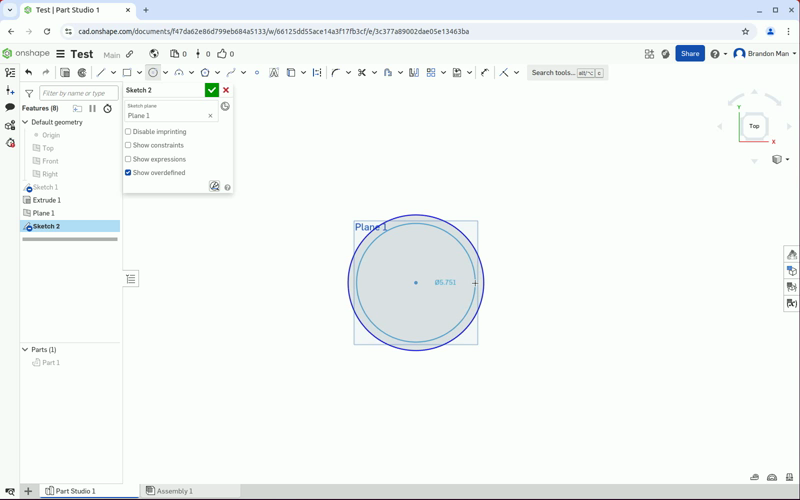
scroll(6)
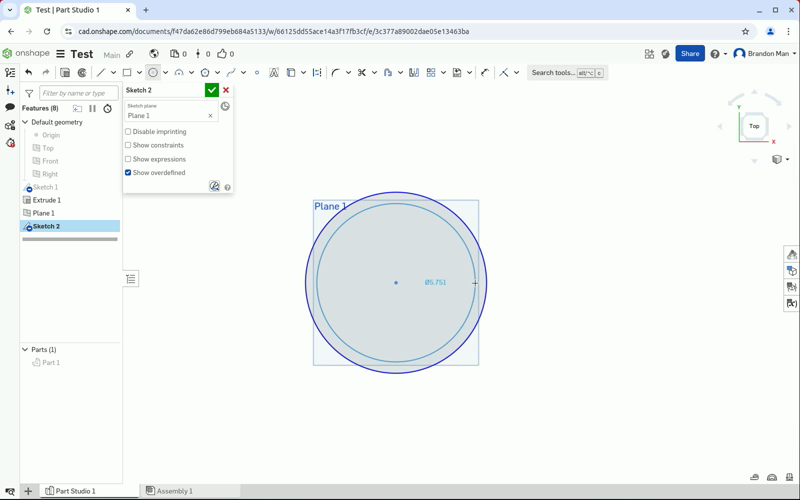
scroll(6)
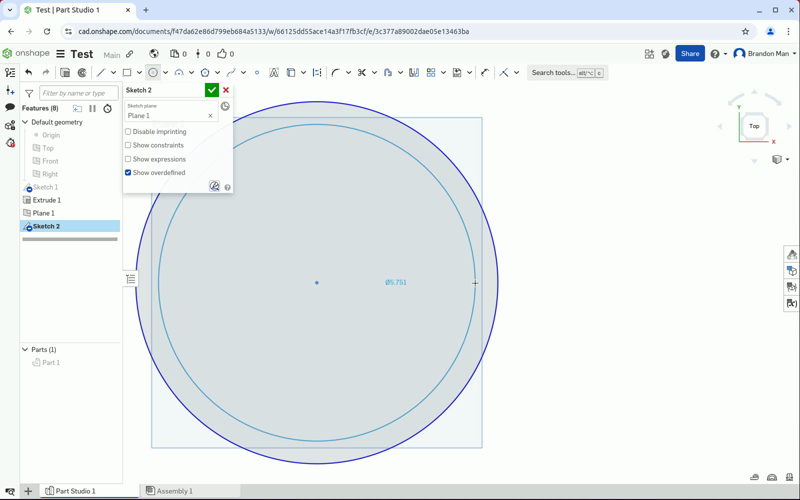
click(475, 282)
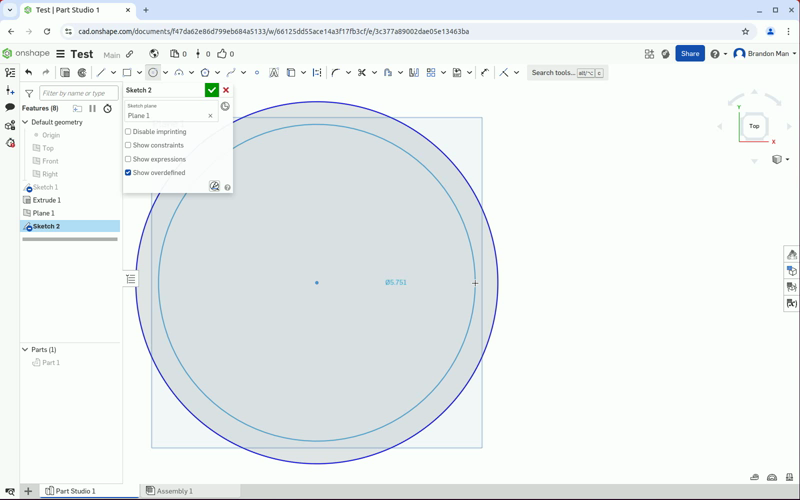
scroll(-6)
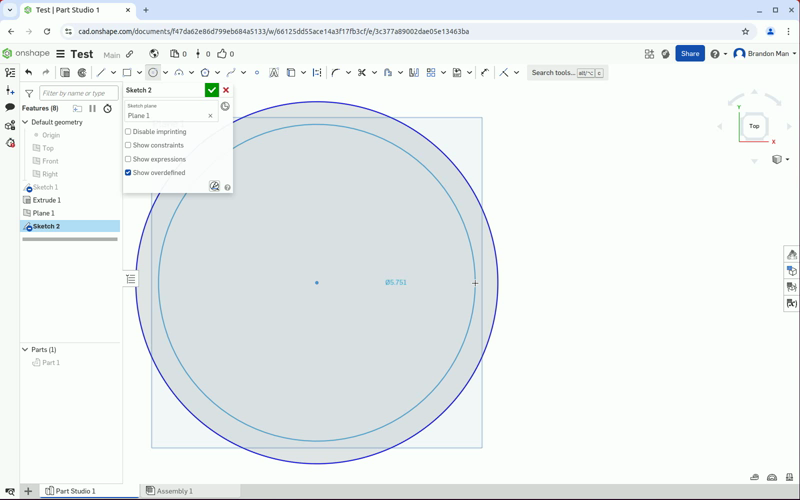
scroll(-6)
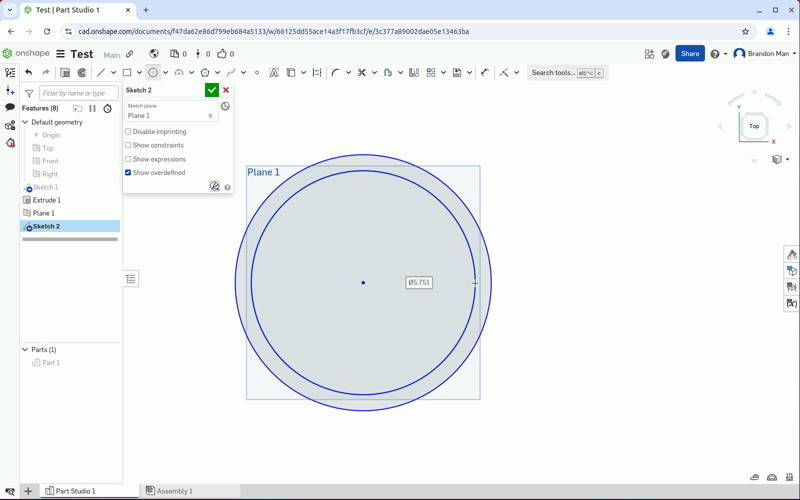
scroll(-6)
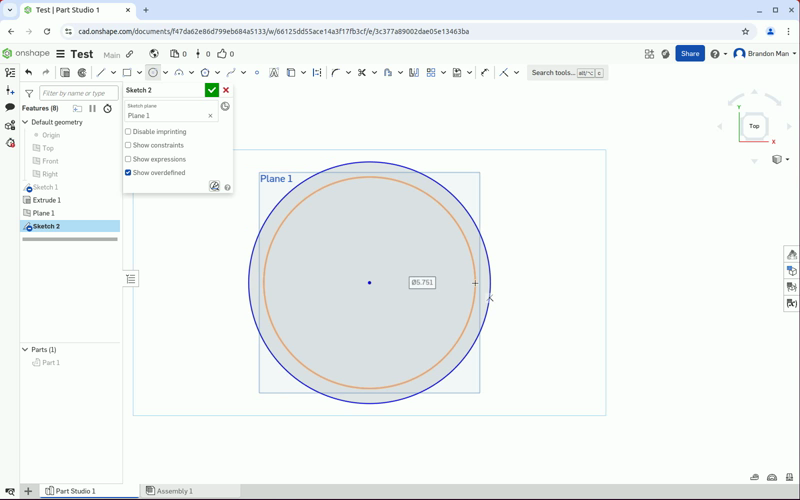
scroll(-6)
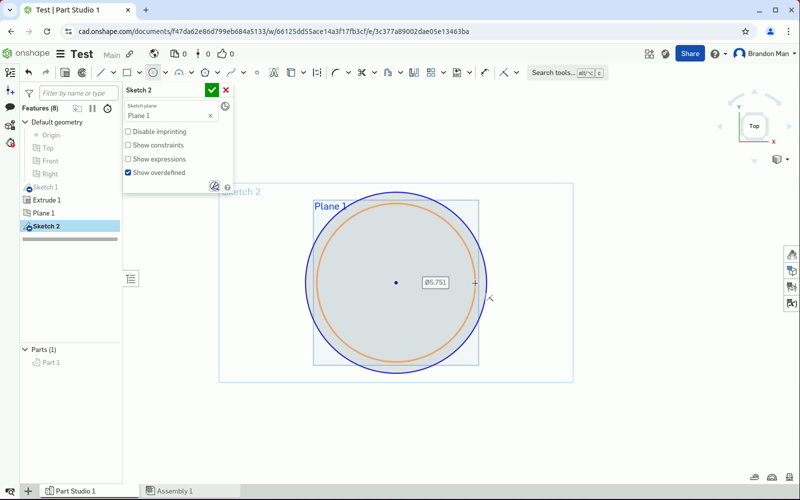
scroll(-6)
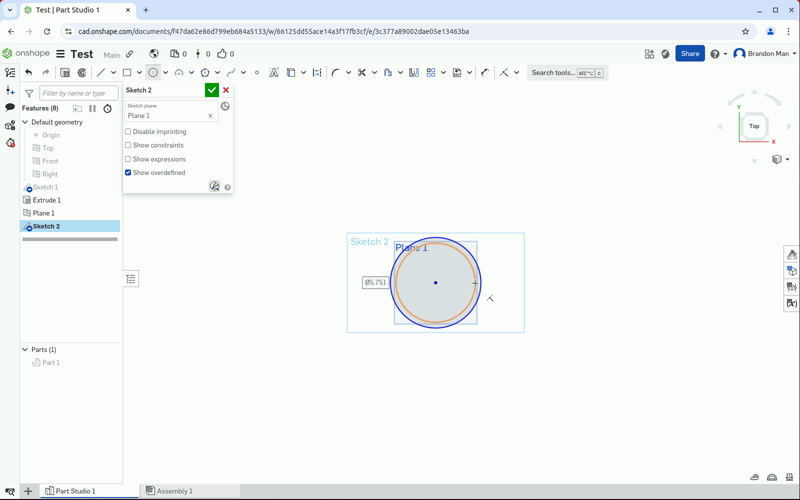
scroll(-6)
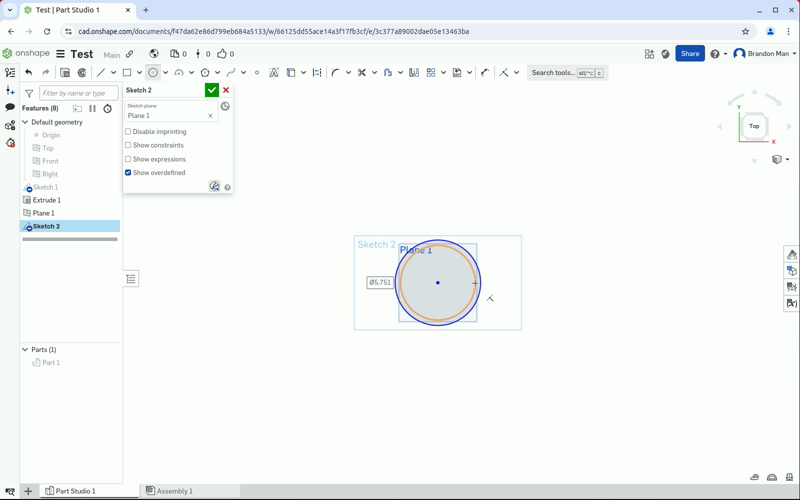
scroll(-6)
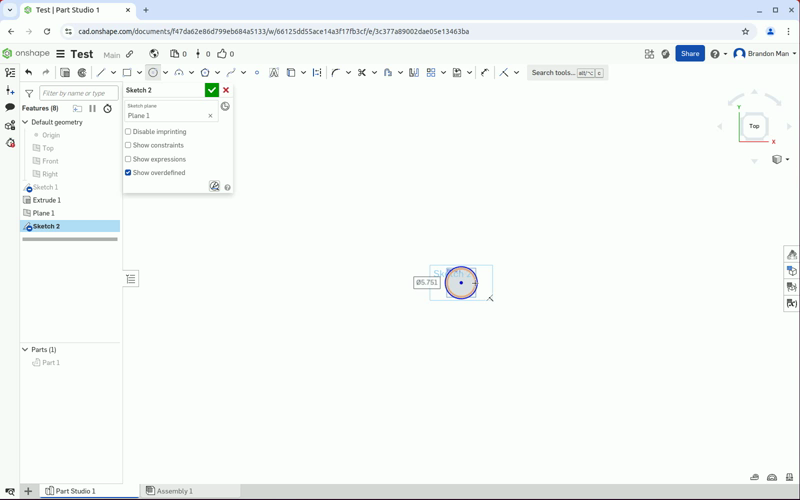
key(esc)
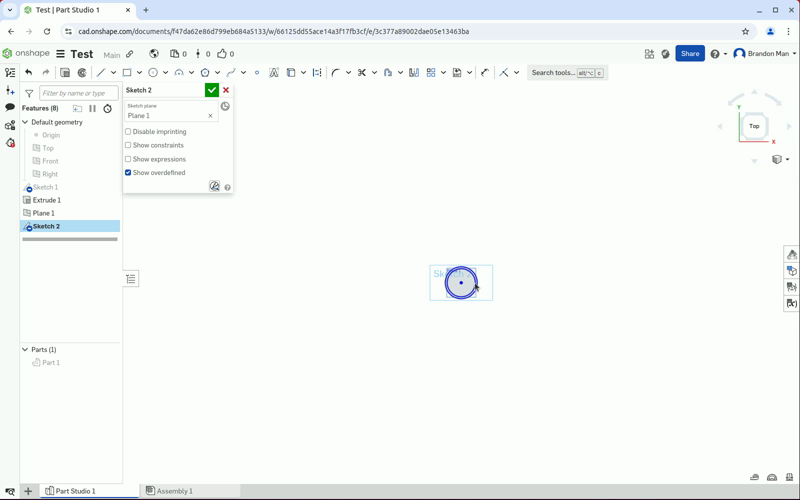
mouse_move(466, 269)
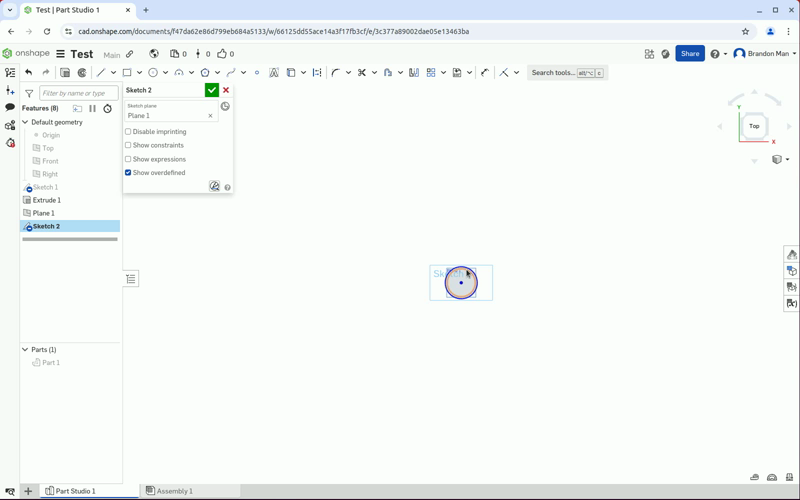
scroll(6)
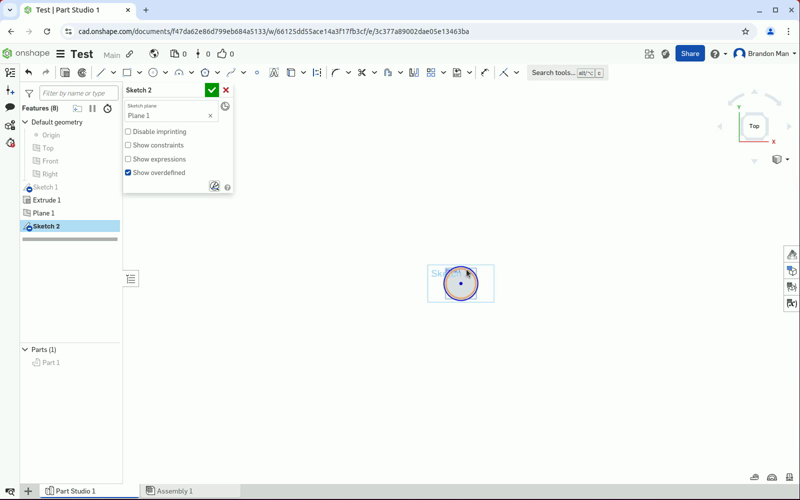
scroll(6)
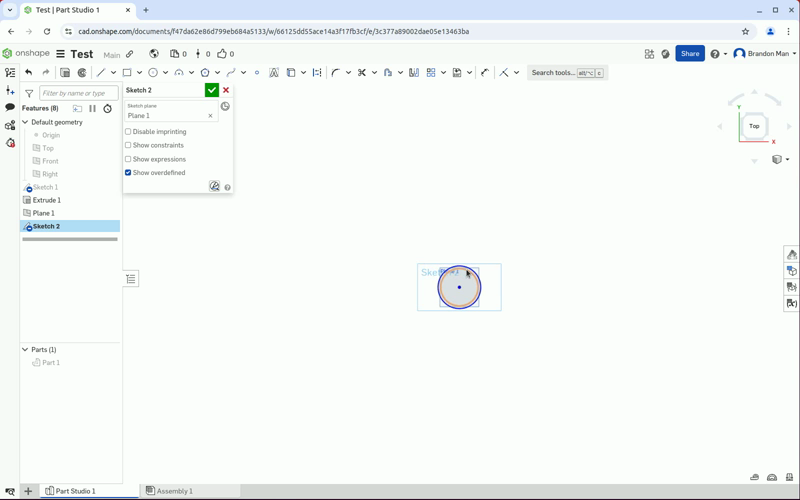
scroll(6)
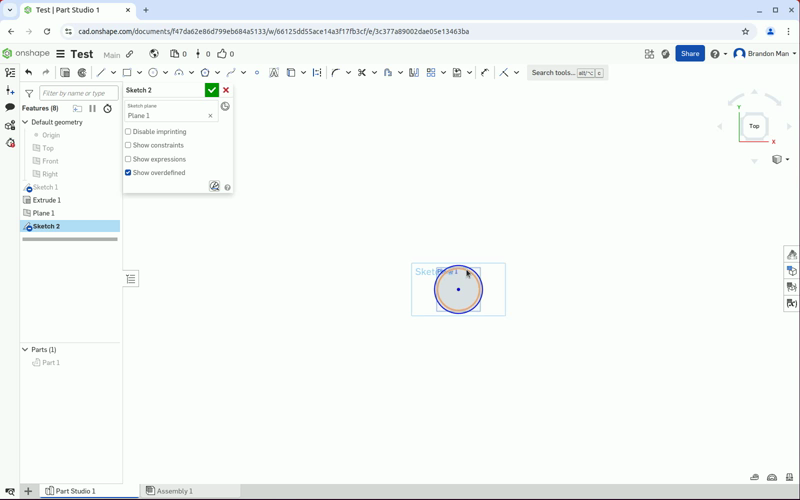
scroll(6)
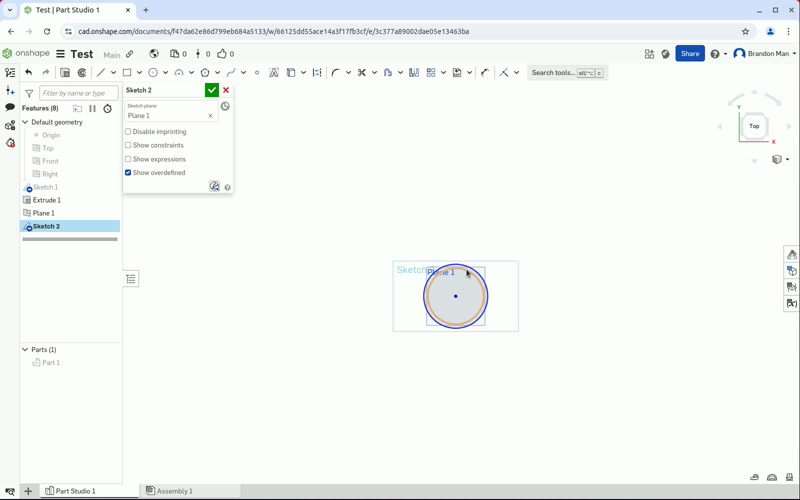
scroll(6)
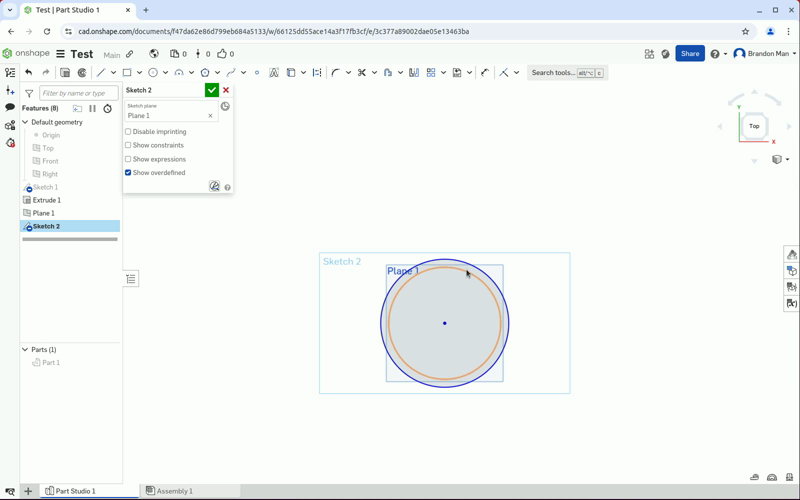
scroll(6)
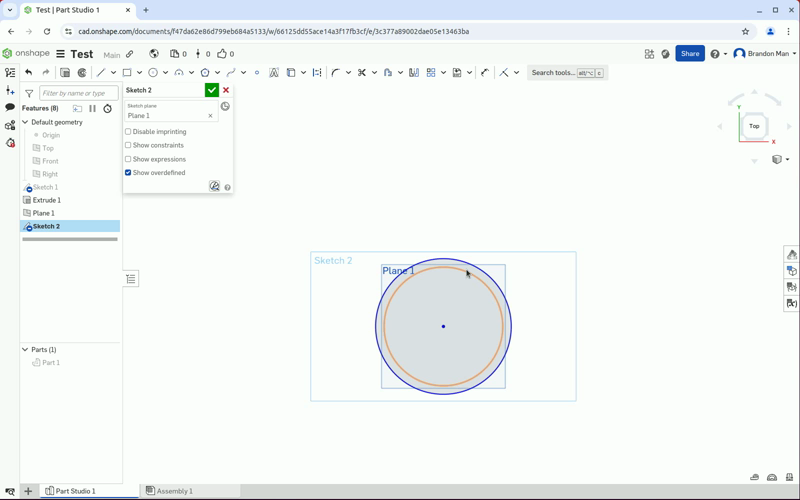
scroll(6)
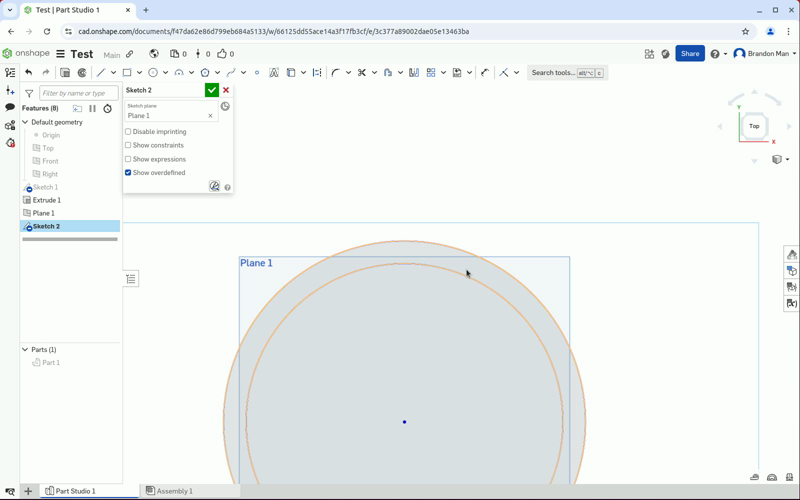
click(466, 269)
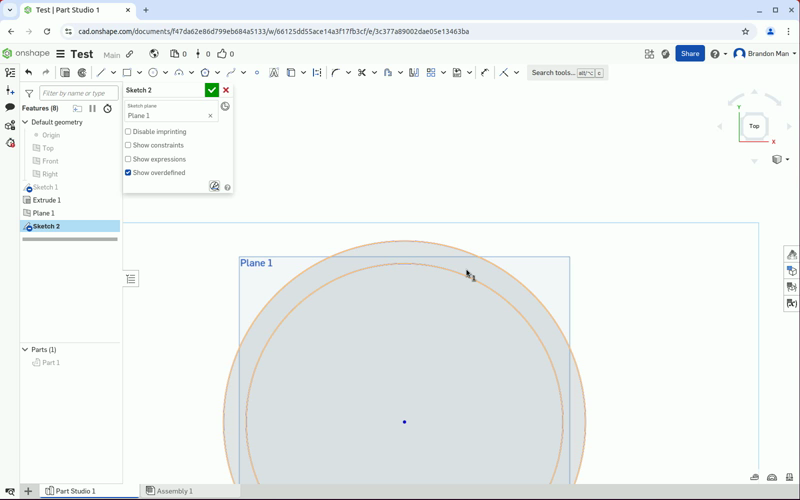
scroll(-6)
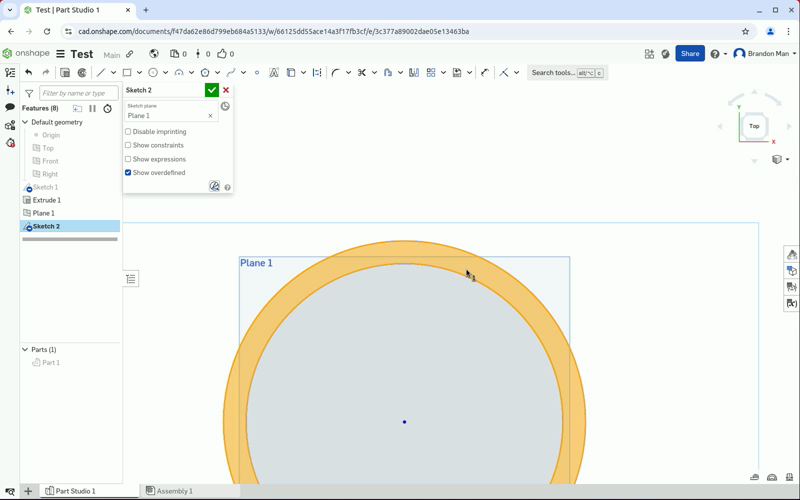
scroll(-6)
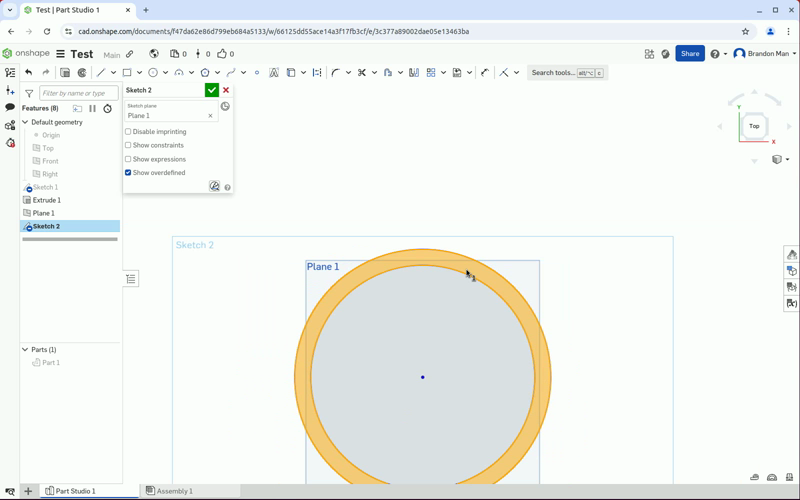
scroll(-6)
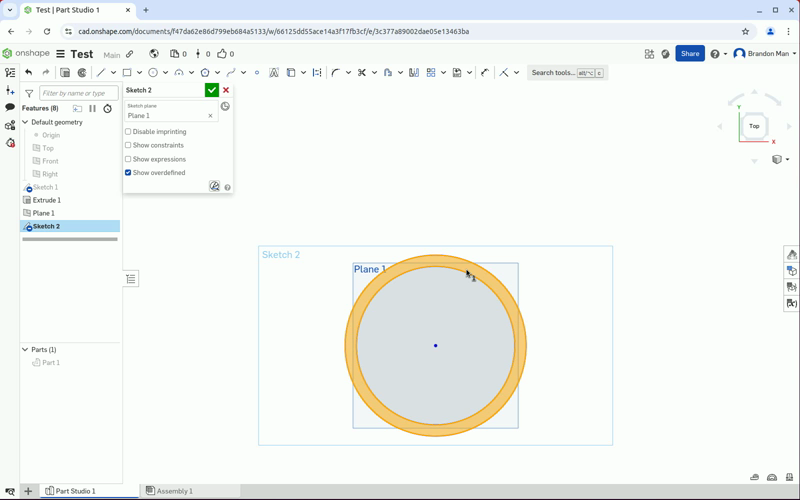
scroll(-6)
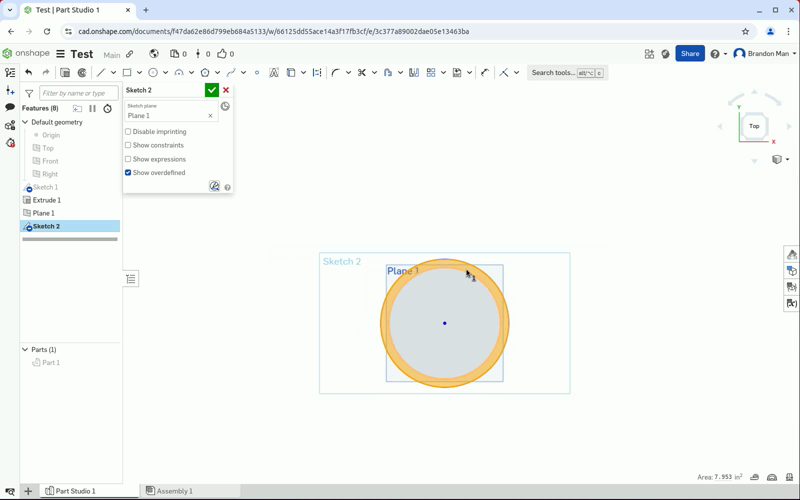
scroll(-6)
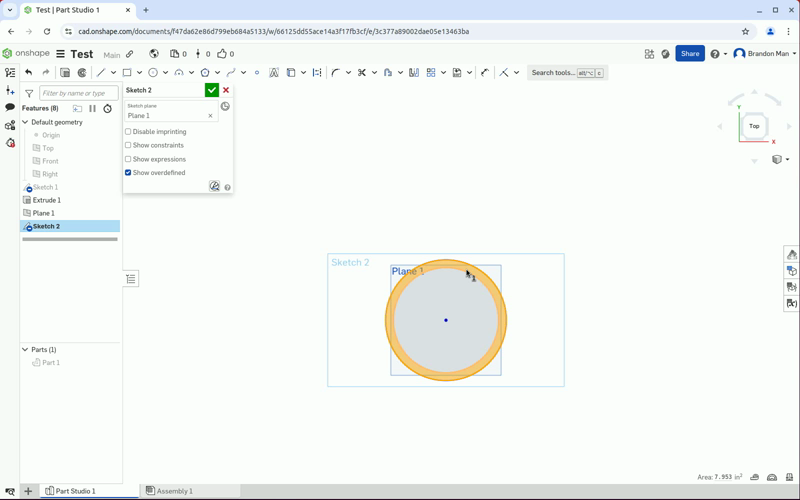
scroll(-6)
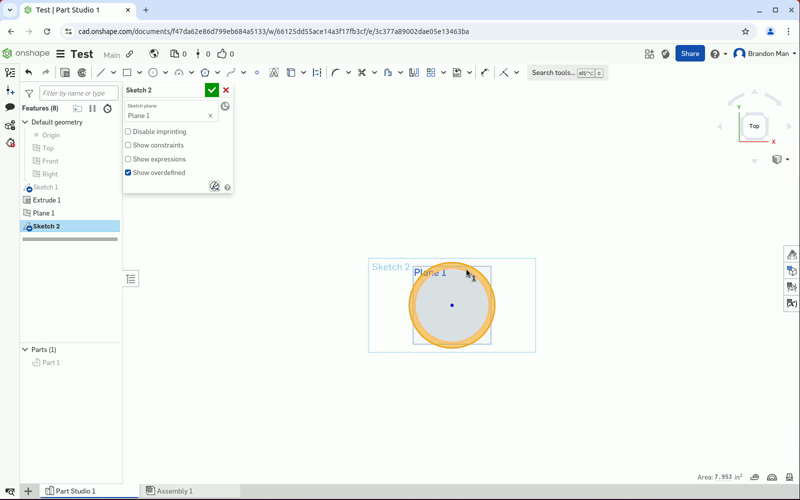
scroll(-6)
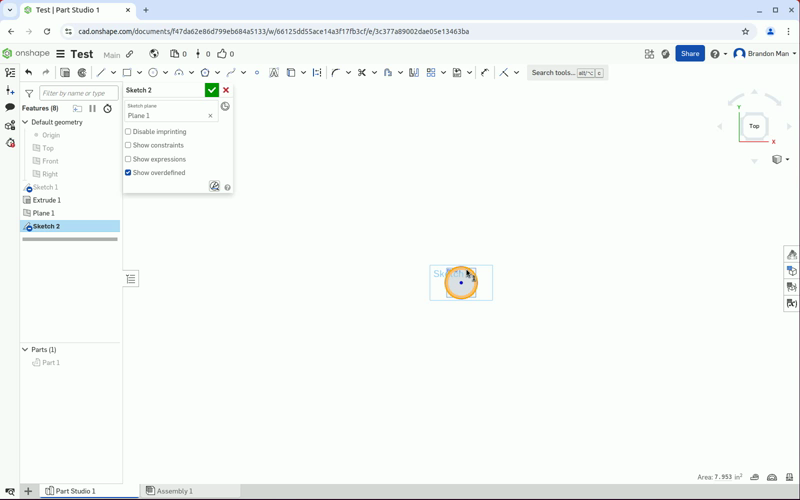
mouse_move(73, 352)
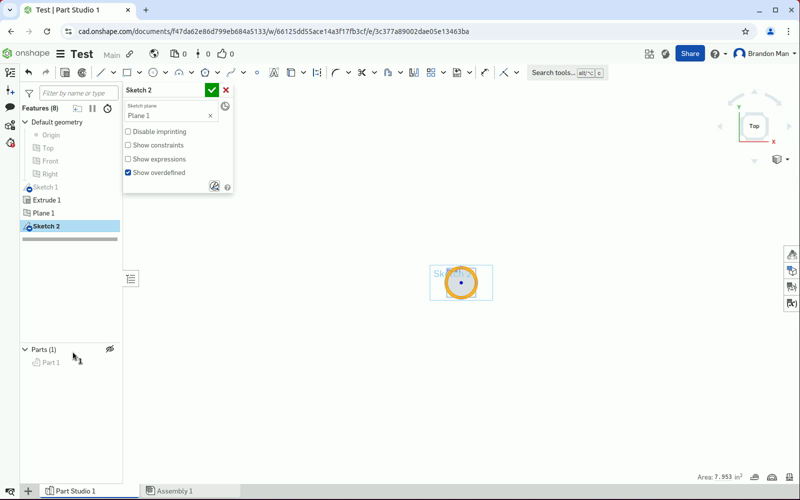
key(shift+y)
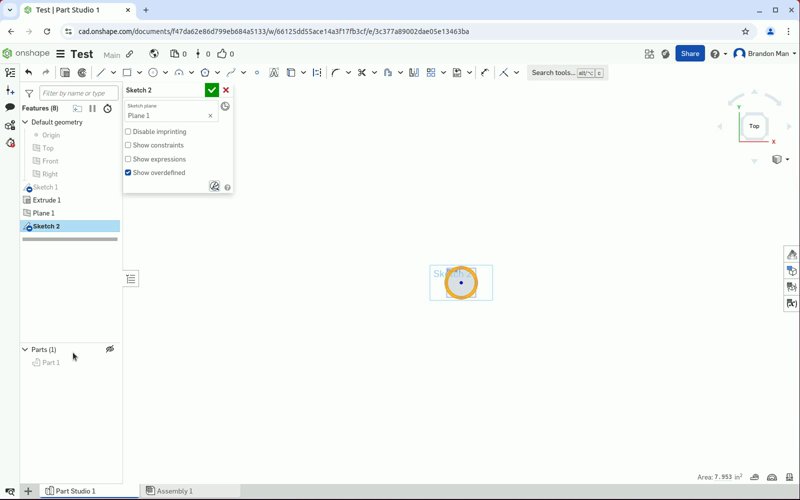
key(shift+e)
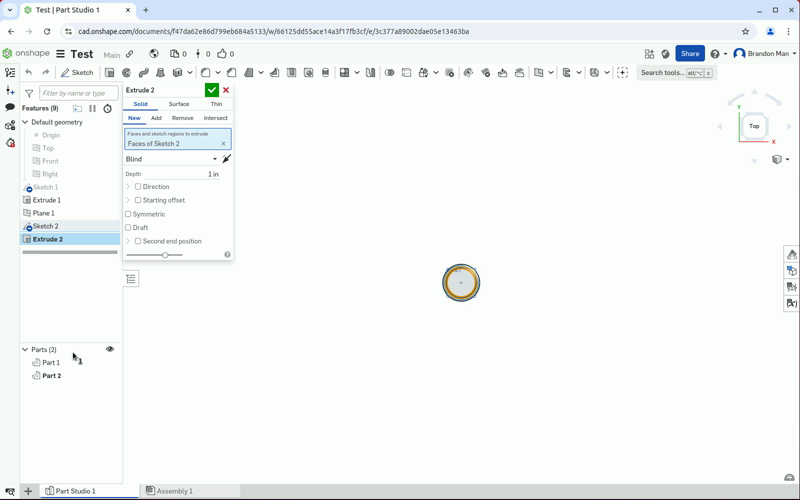
mouse_move(143, 106)
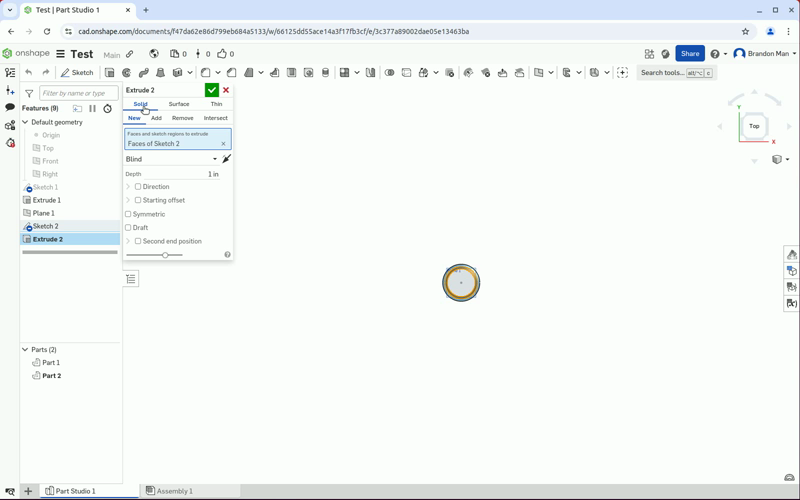
click(143, 106)
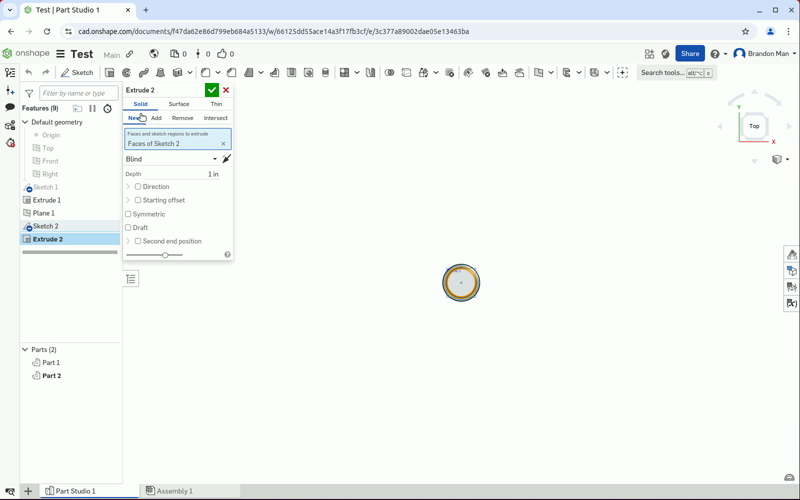
mouse_move(137, 120)
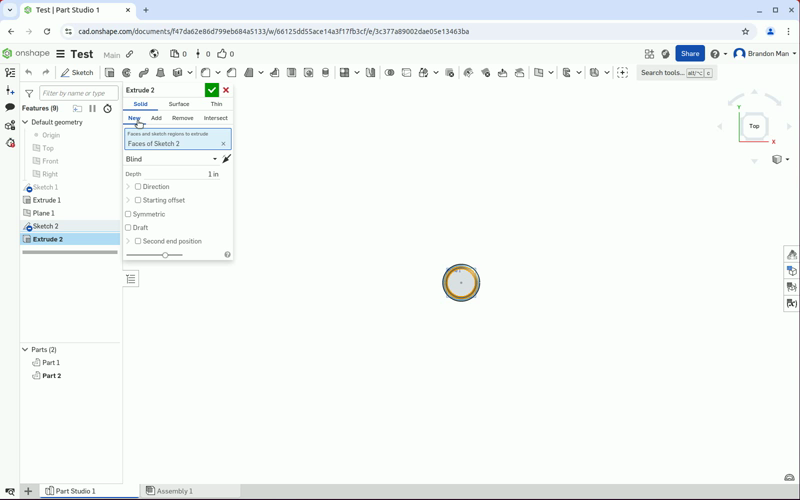
click(137, 120)
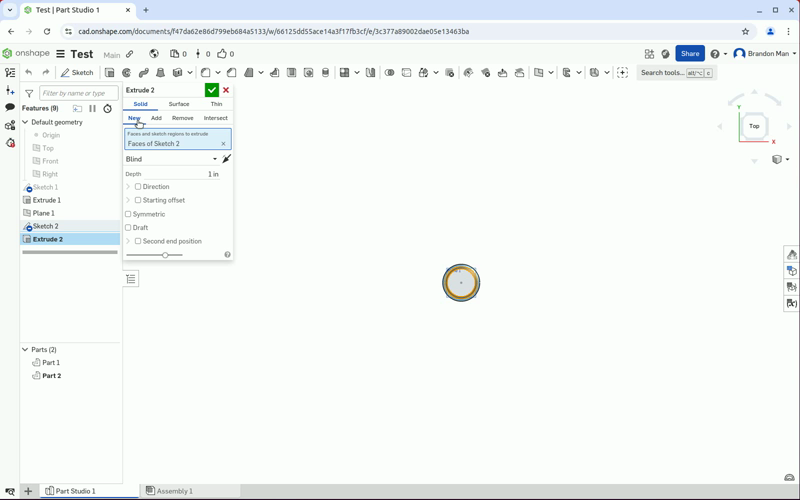
key(tab, 4)
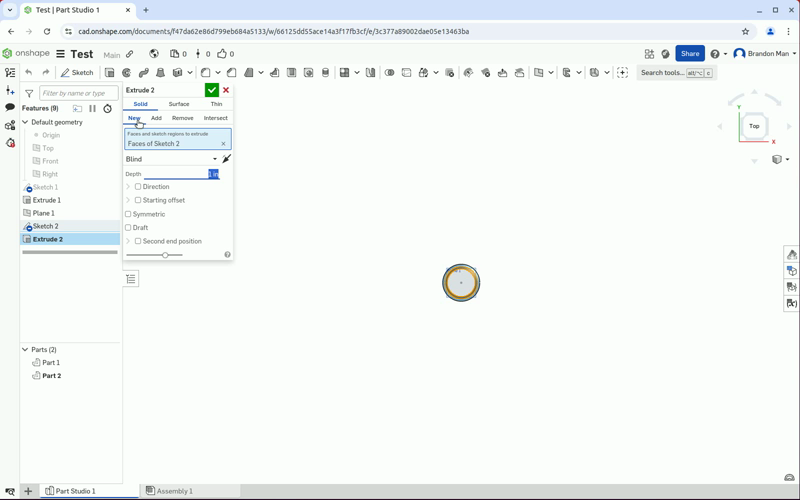
text(8.666)
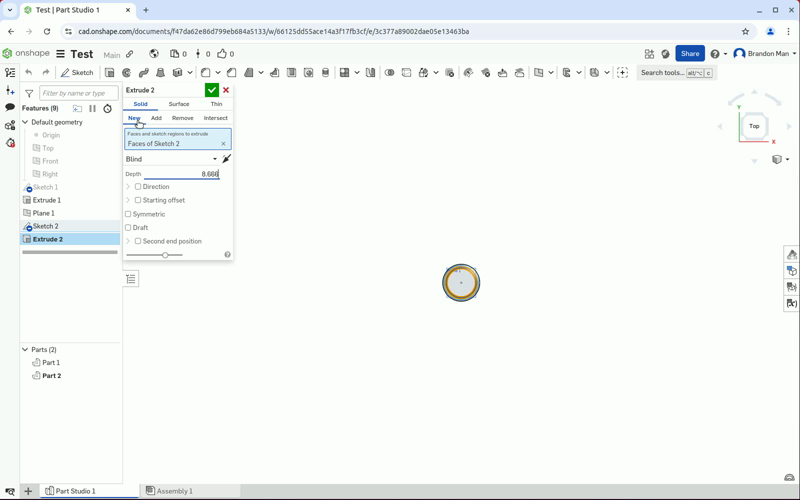
key(enter)
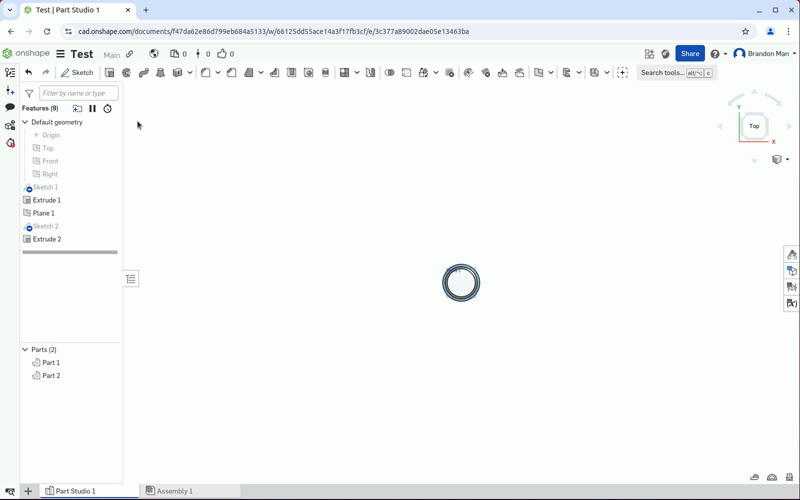
key(shift+h)
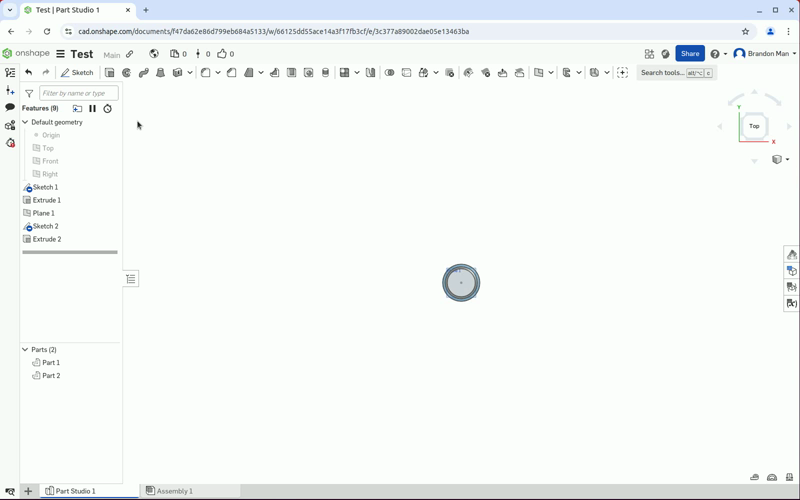
key(shift+h)
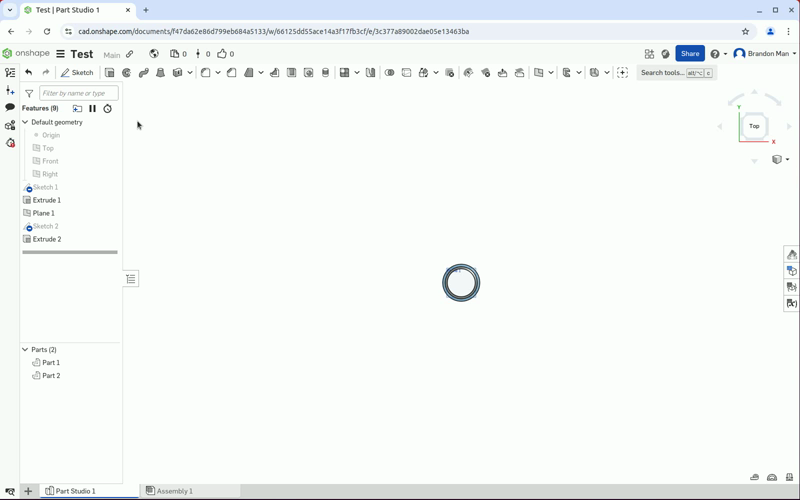
mouse_move(73, 189)
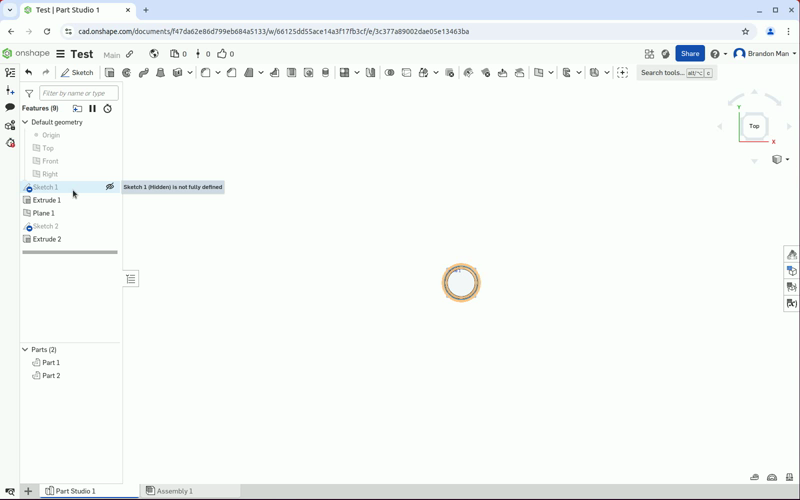
click(73, 189)
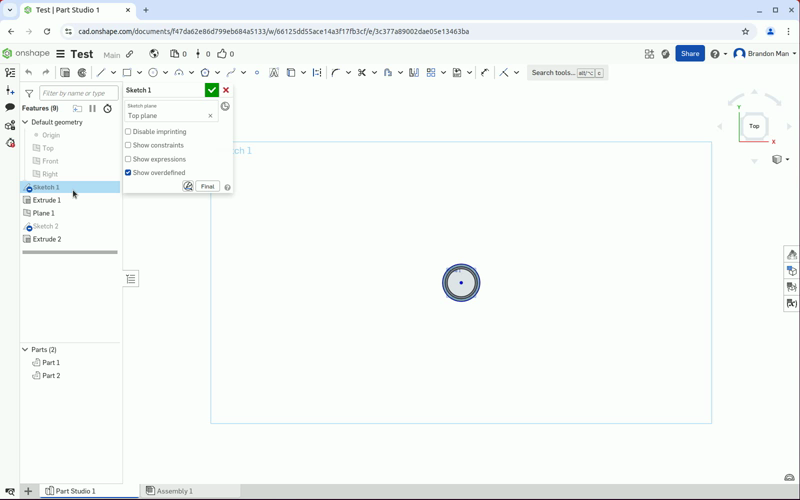
mouse_move(229, 92)
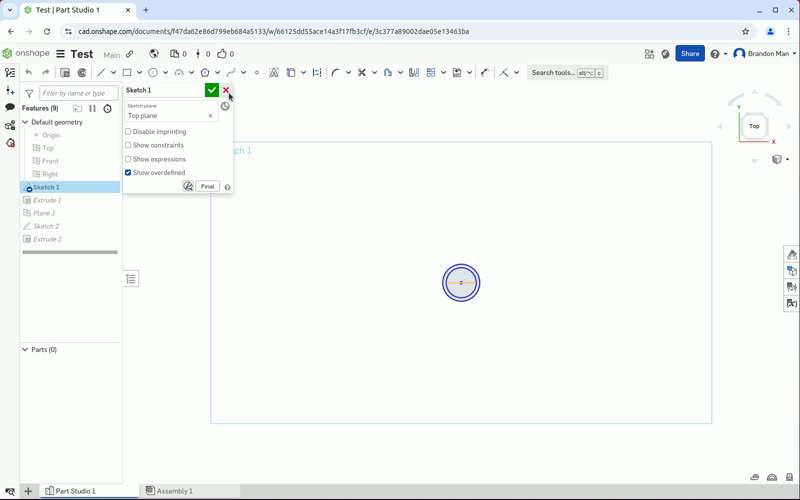
click(229, 92)
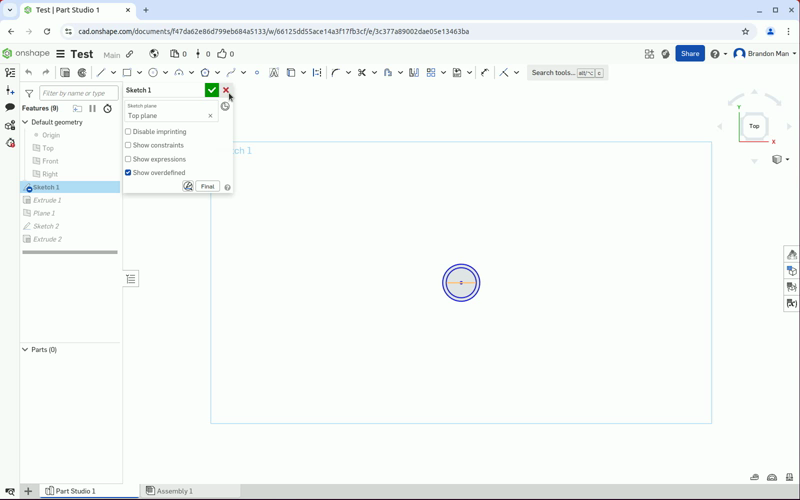
key(shift+s)
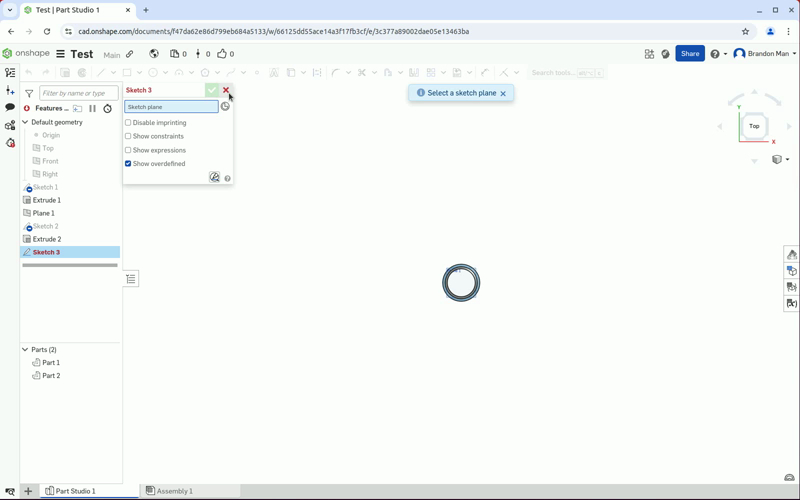
mouse_move(73, 215)
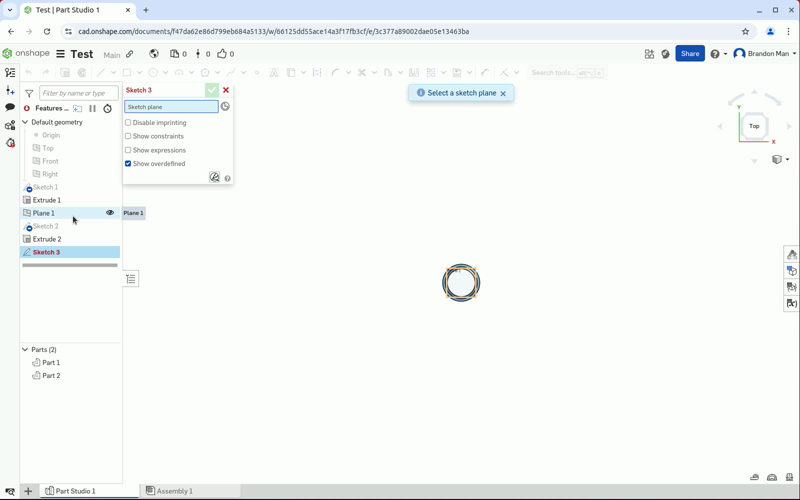
click(73, 215)
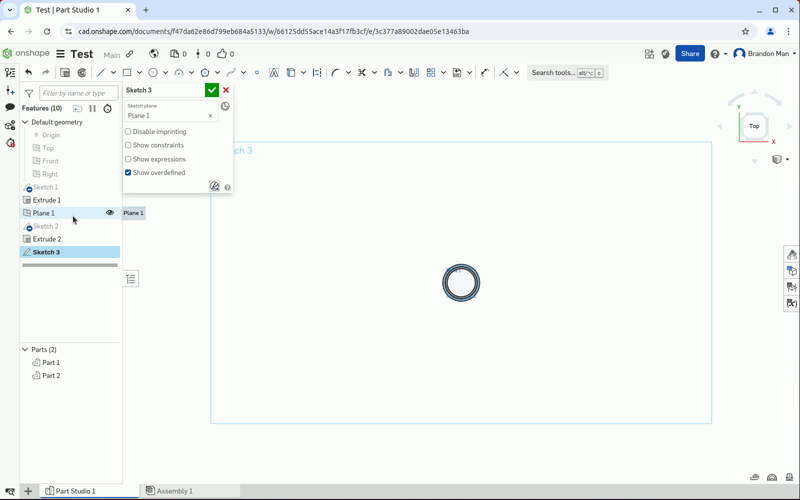
mouse_move(73, 352)
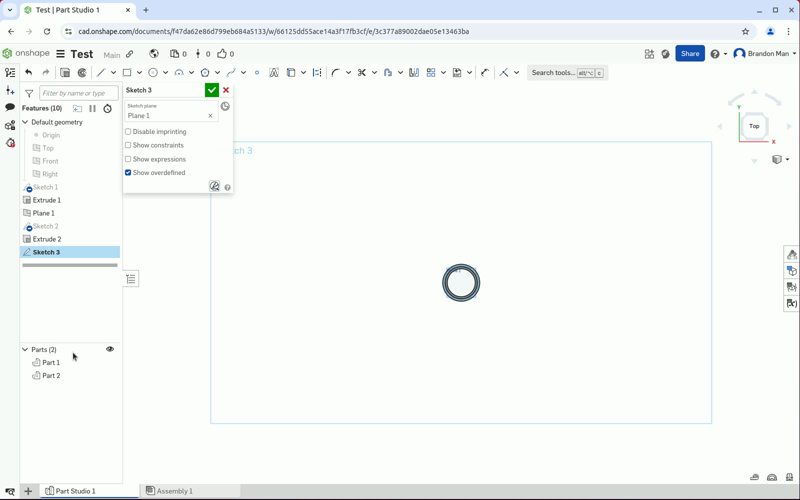
key(y)
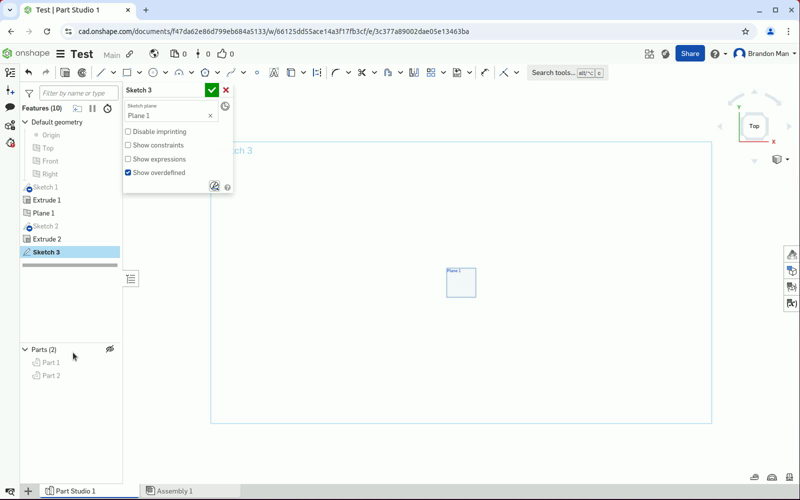
key(c)
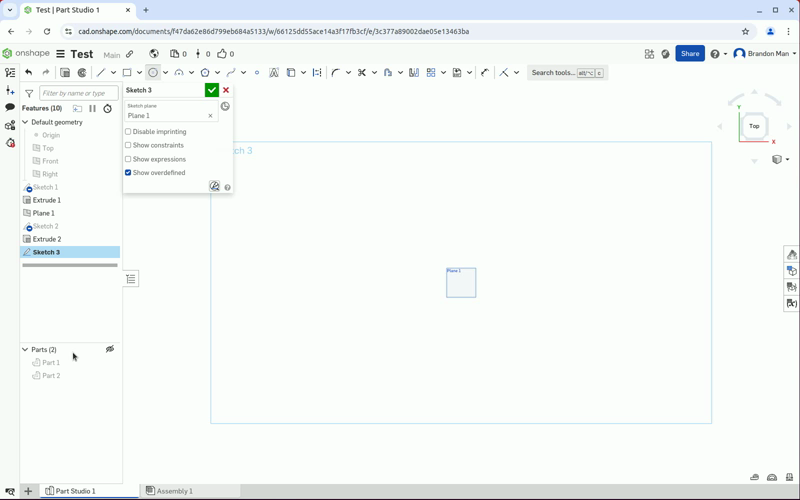
key_down(shift)
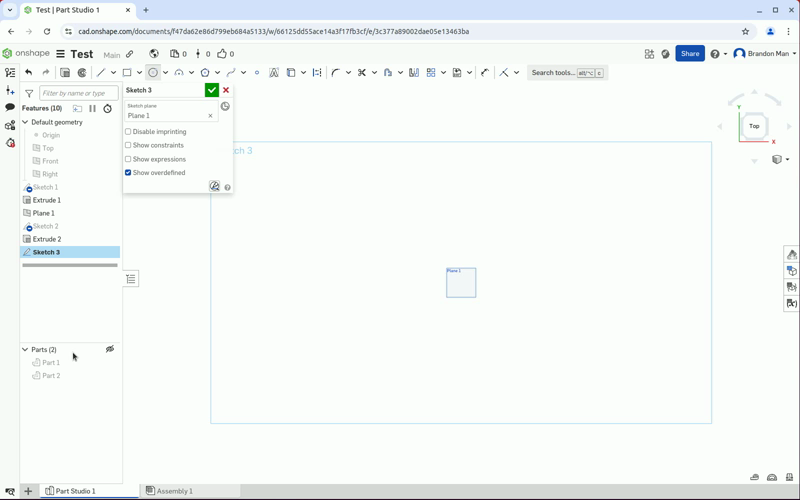
mouse_move(461, 282)
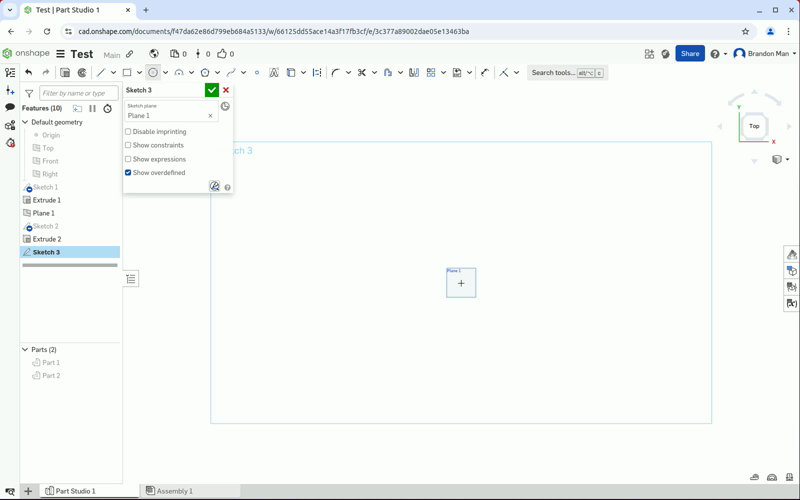
click(461, 282)
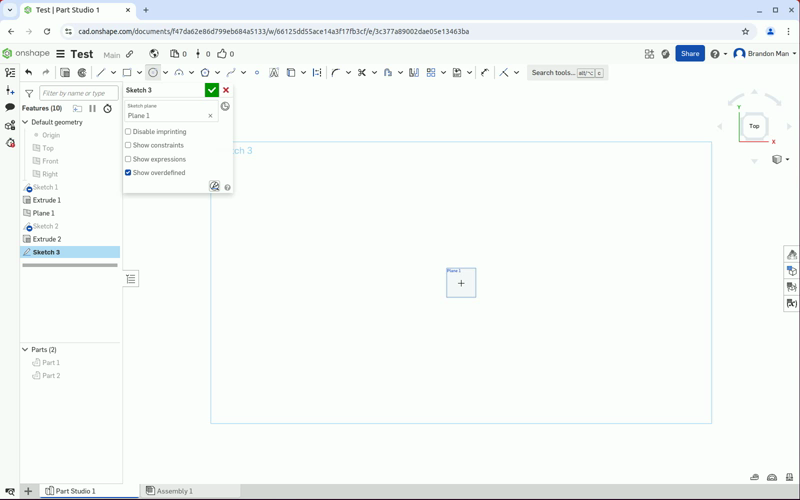
key_up(shift)
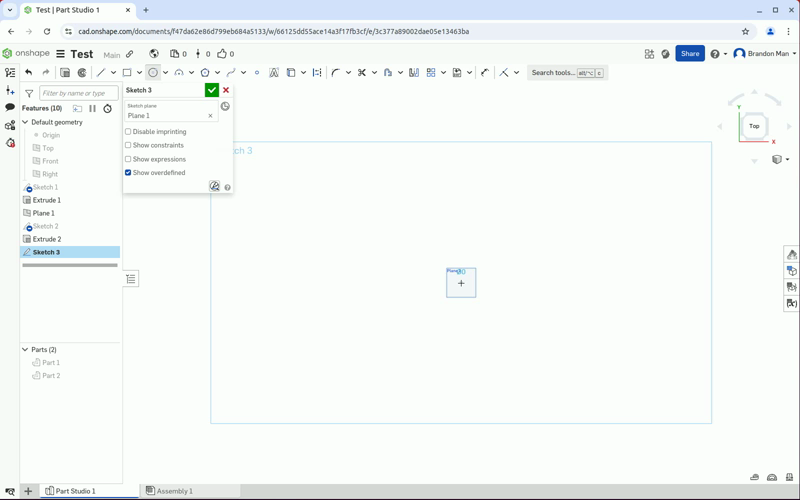
mouse_move(478, 282)
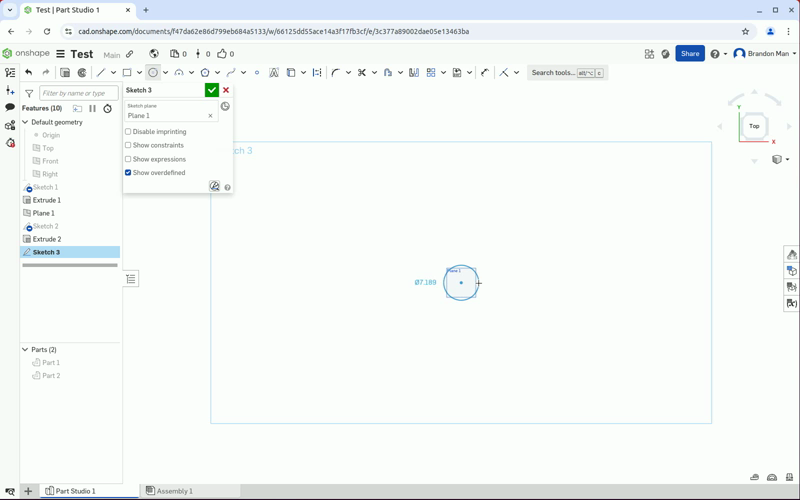
click(478, 282)
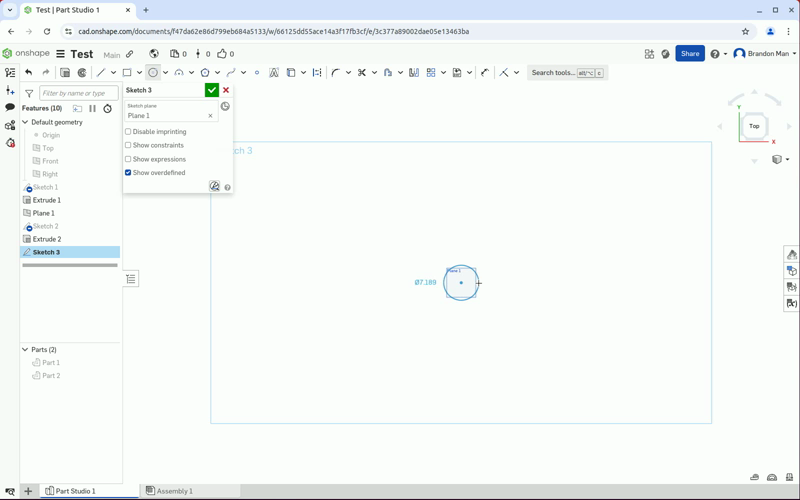
key(esc)
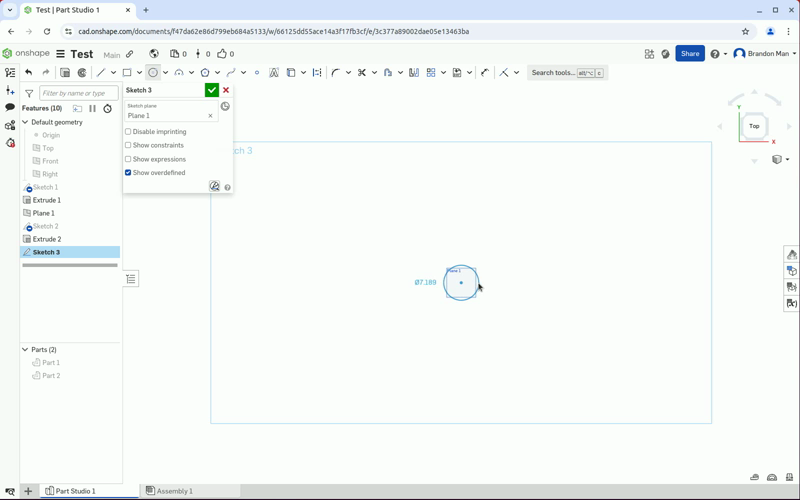
key(c)
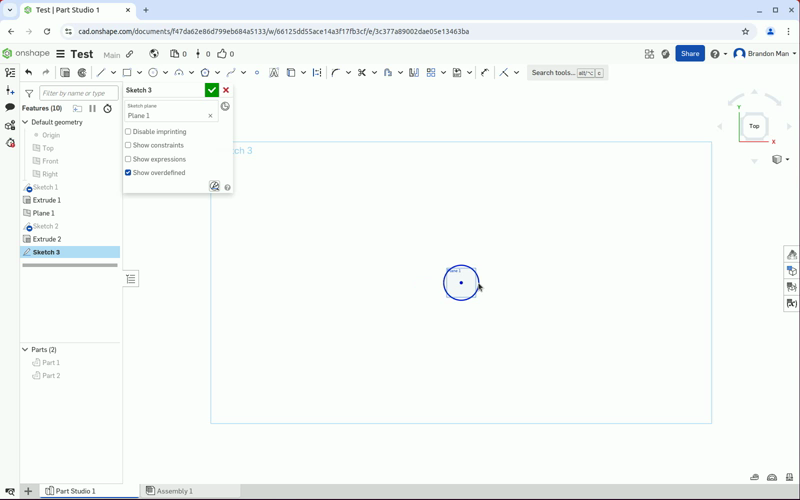
key_down(shift)
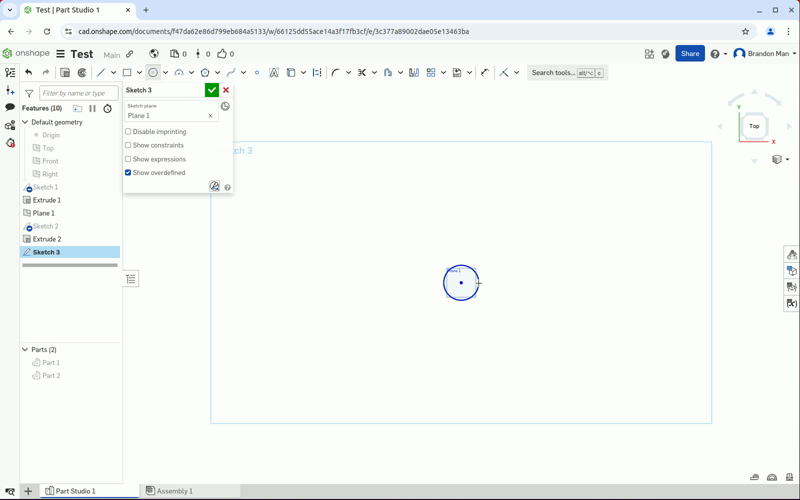
mouse_move(461, 282)
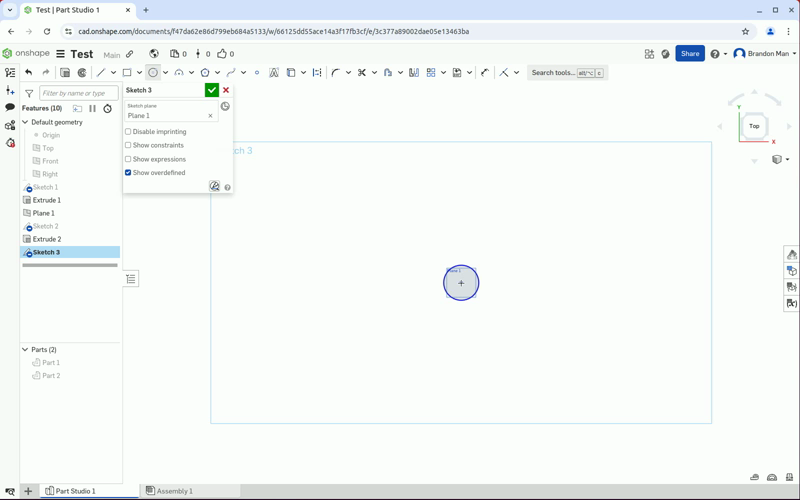
click(461, 282)
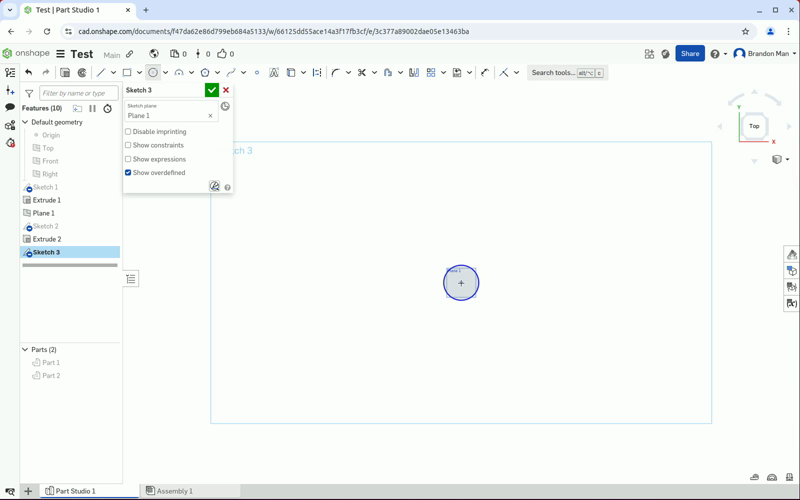
key_up(shift)
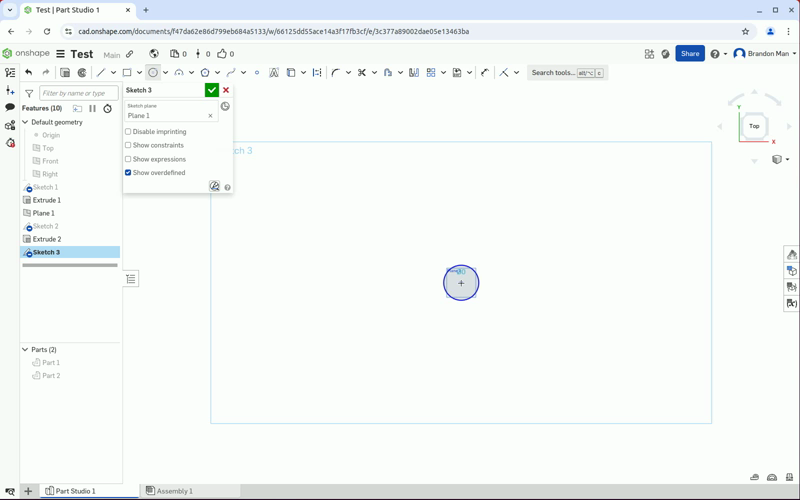
mouse_move(477, 282)
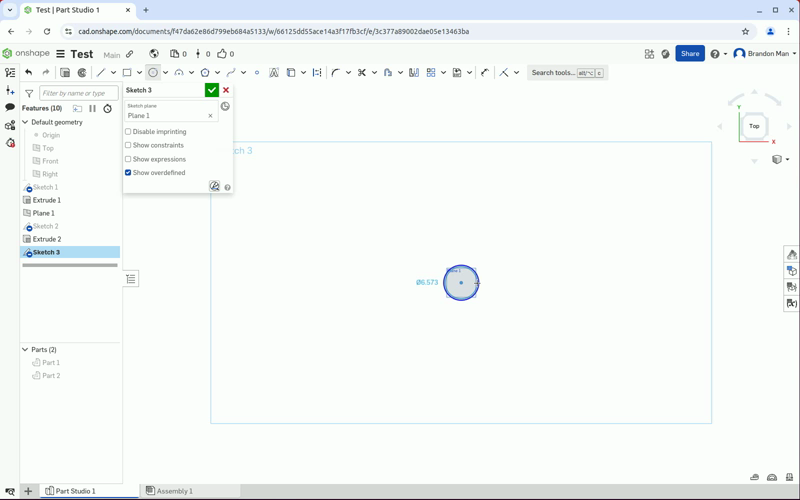
scroll(6)
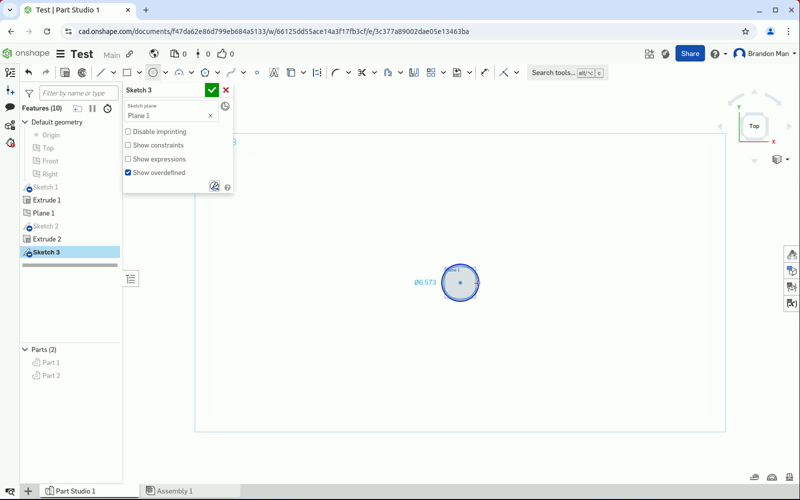
scroll(6)
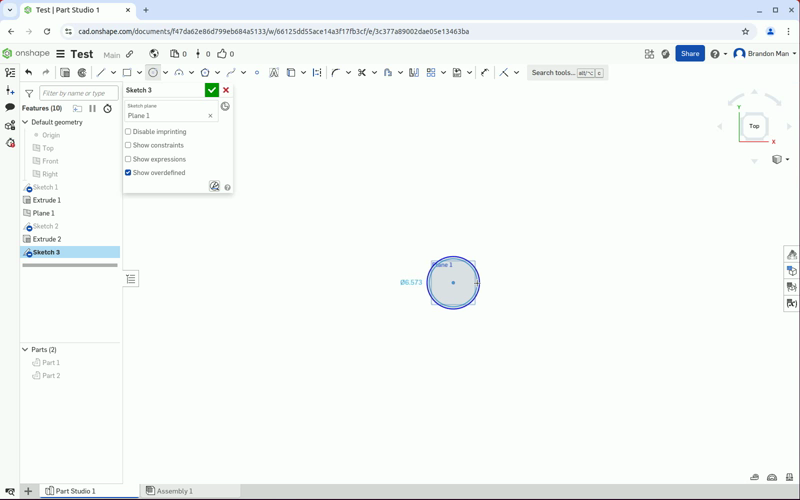
scroll(6)
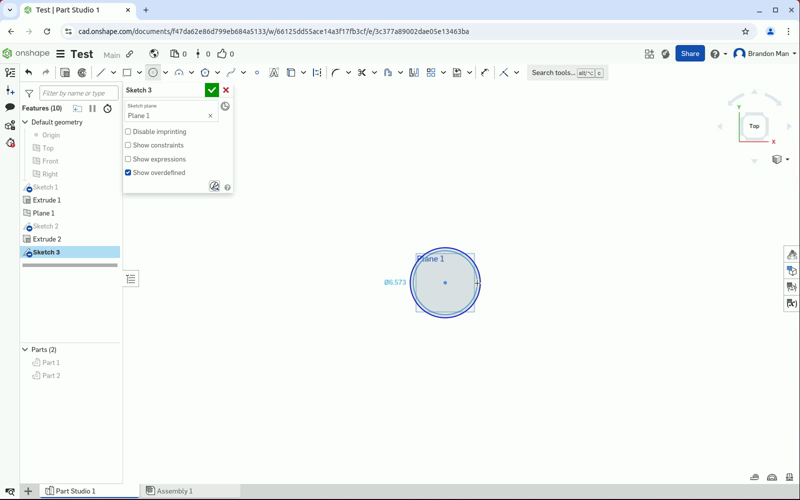
scroll(6)
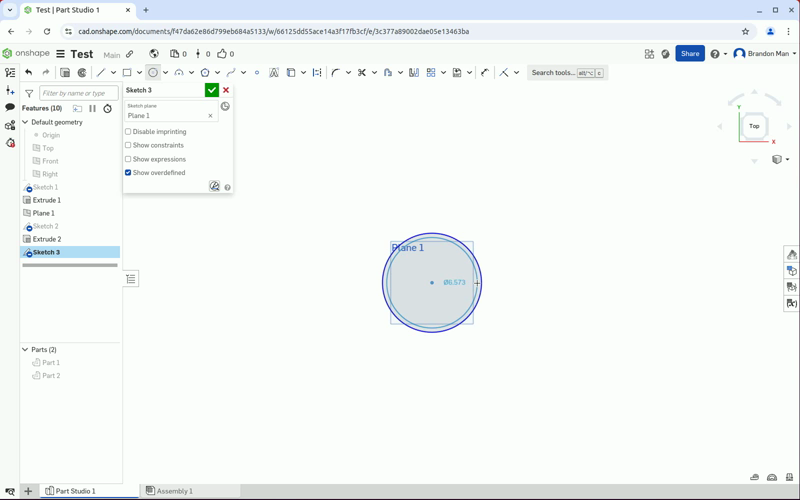
scroll(6)
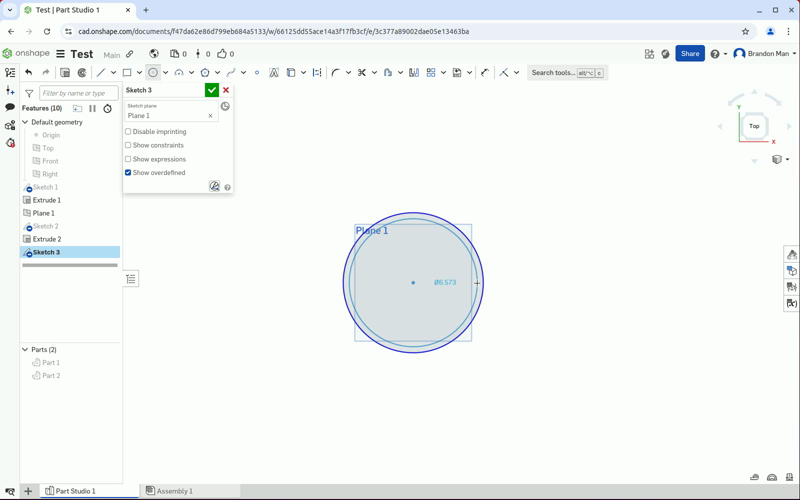
scroll(6)
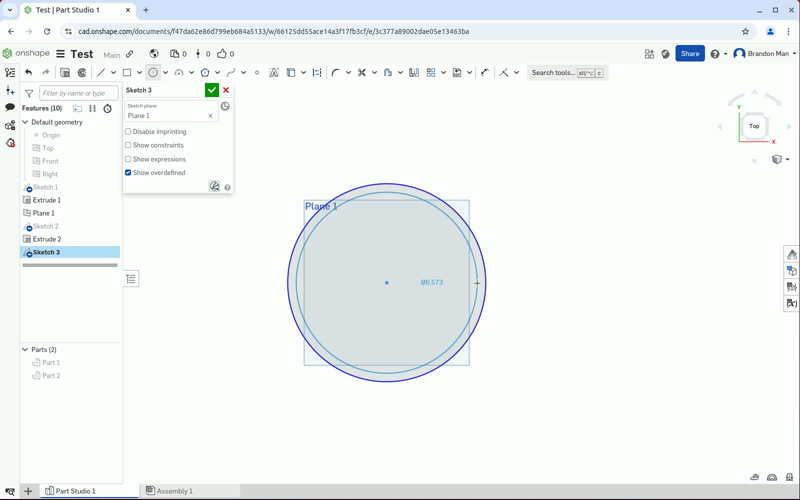
scroll(6)
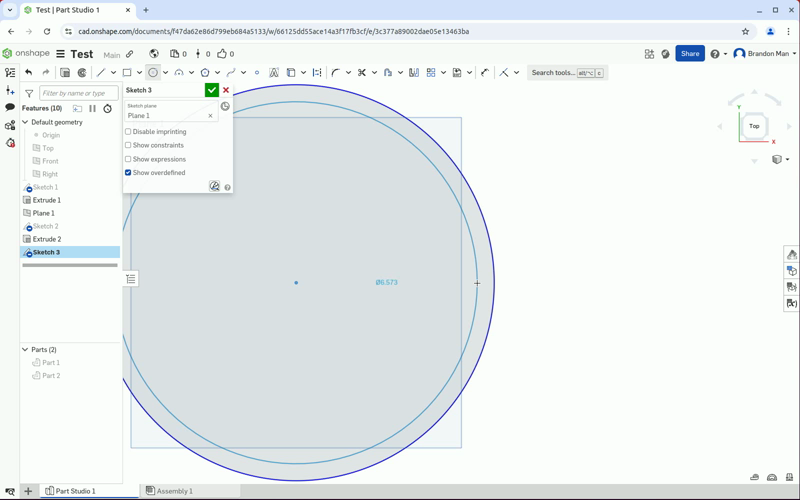
click(477, 282)
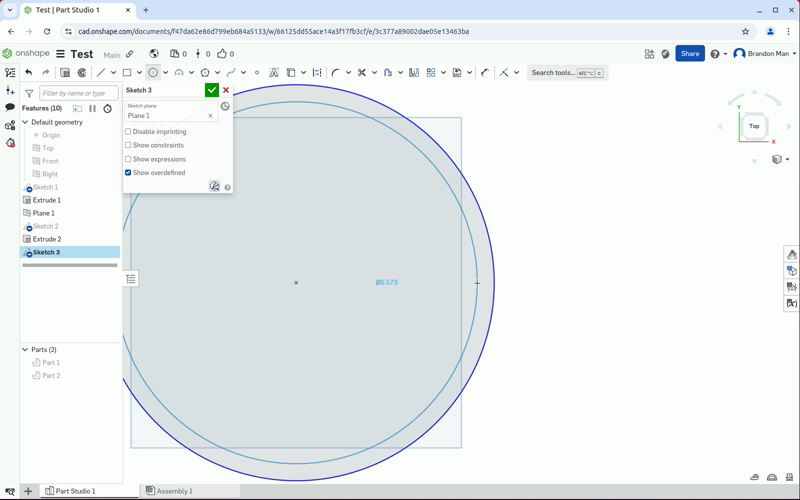
scroll(-6)
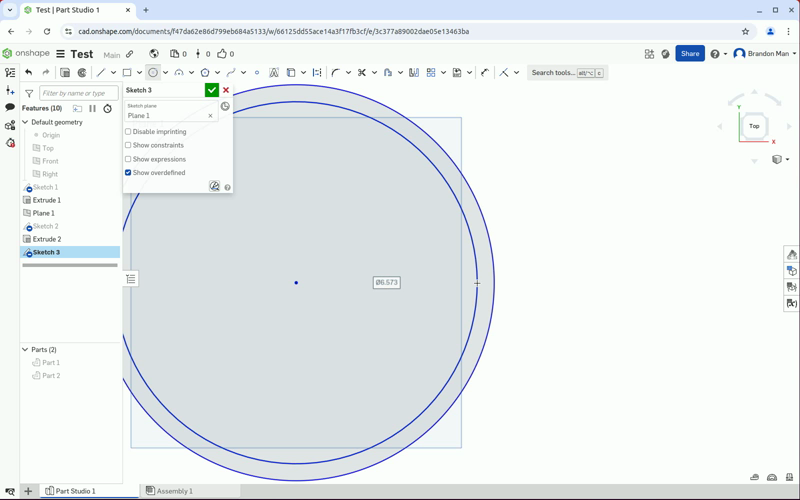
scroll(-6)
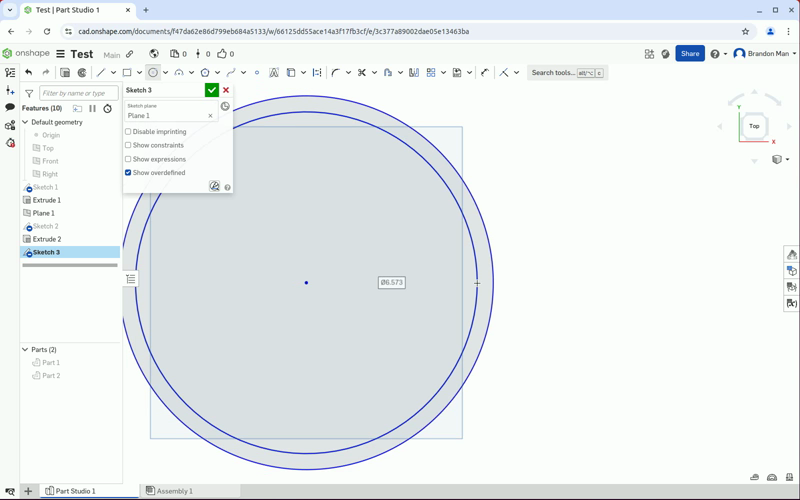
scroll(-6)
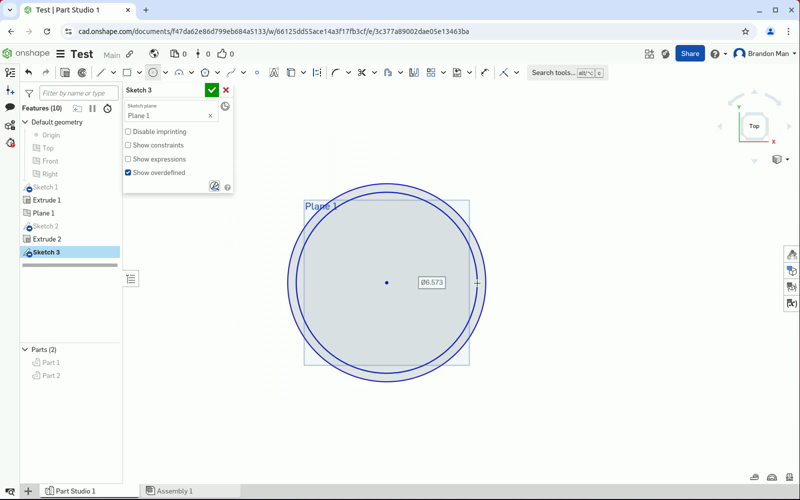
scroll(-6)
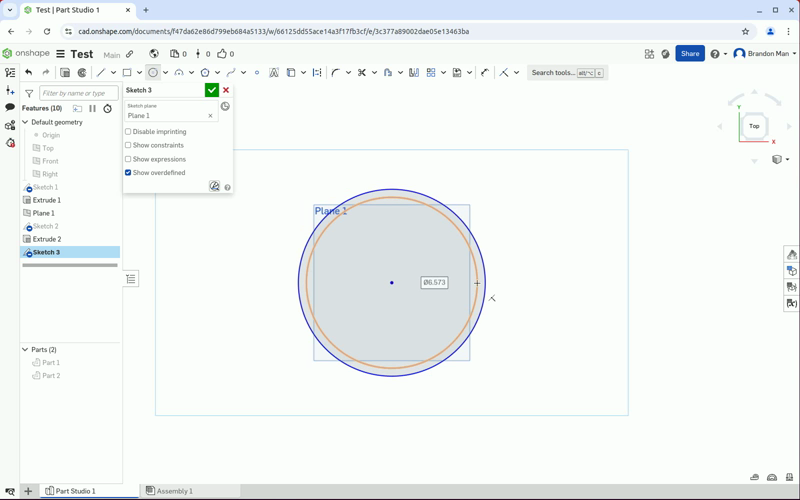
scroll(-6)
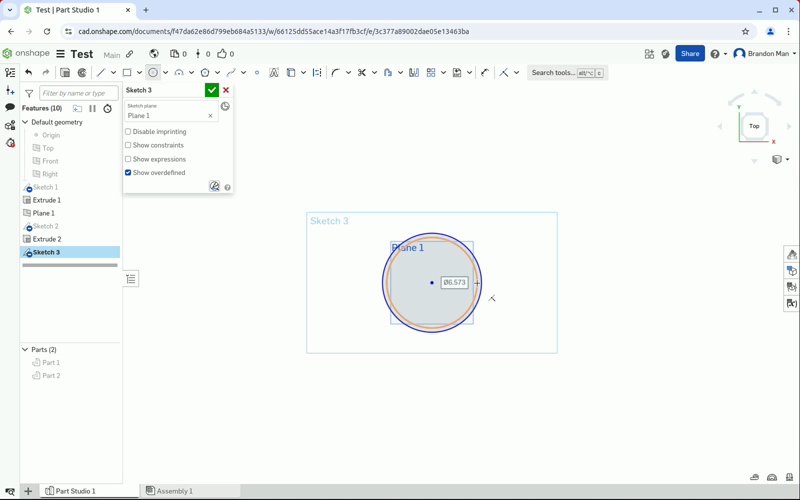
scroll(-6)
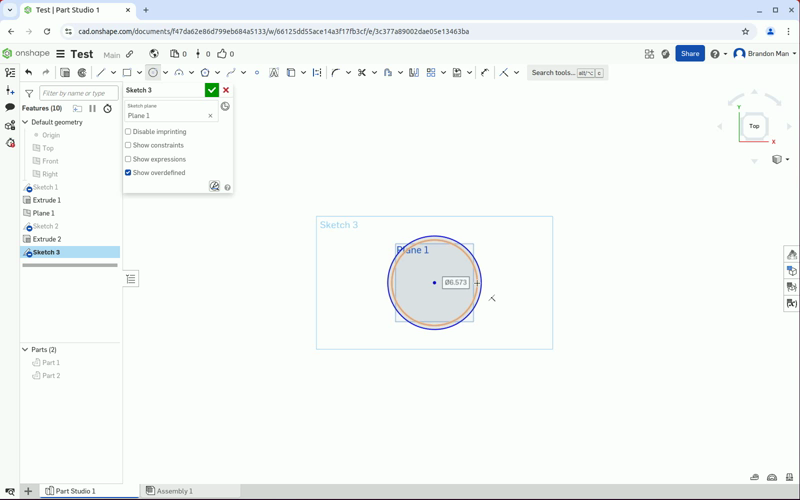
scroll(-6)
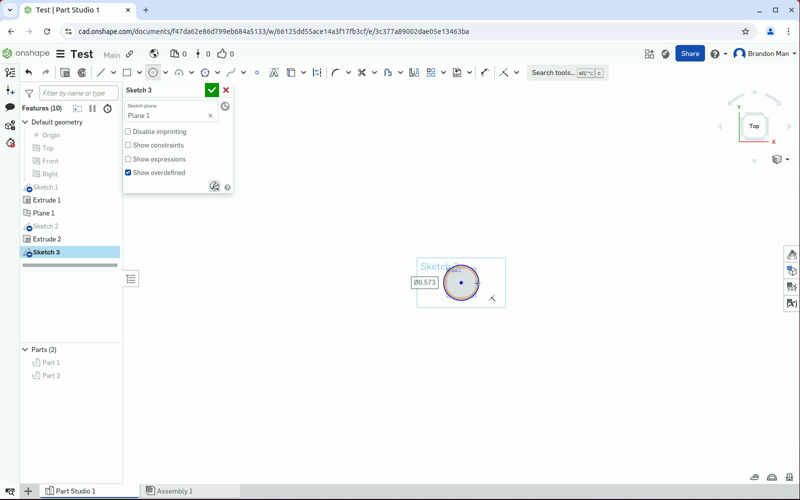
key(esc)
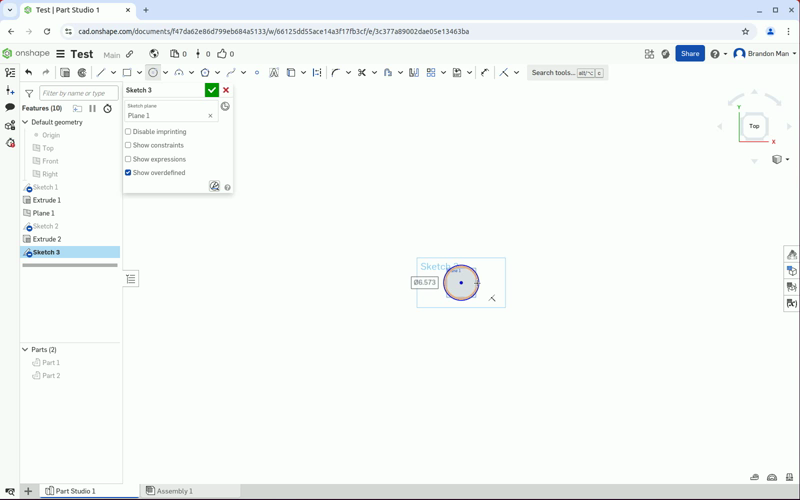
mouse_move(446, 278)
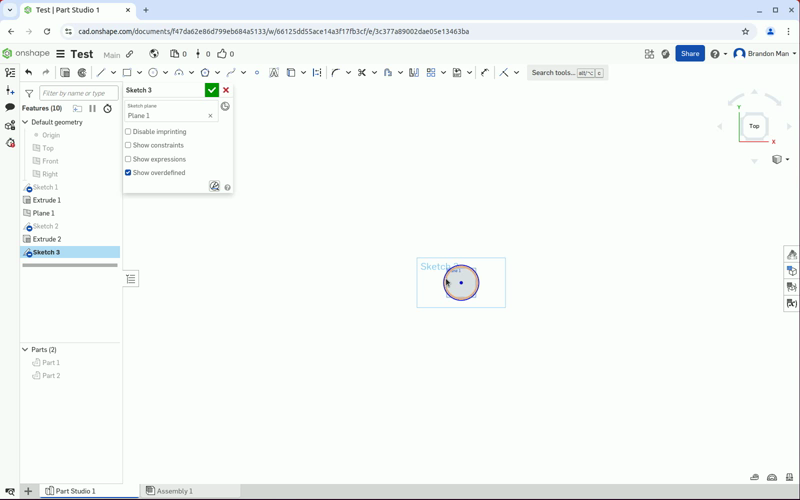
scroll(6)
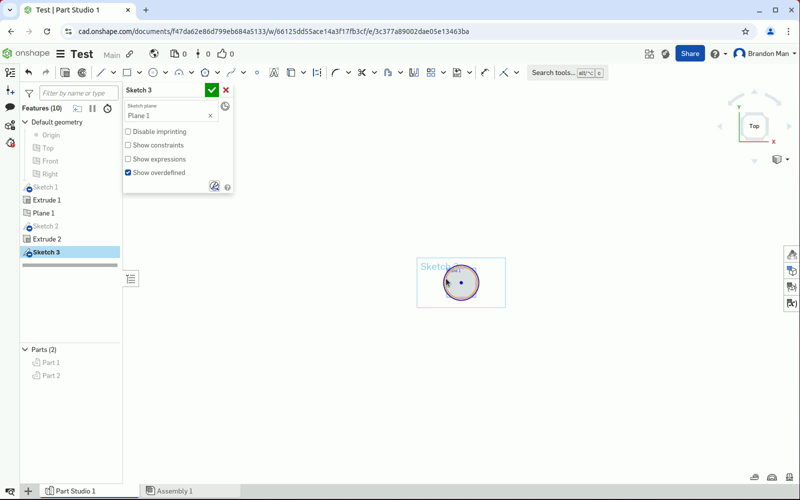
scroll(6)
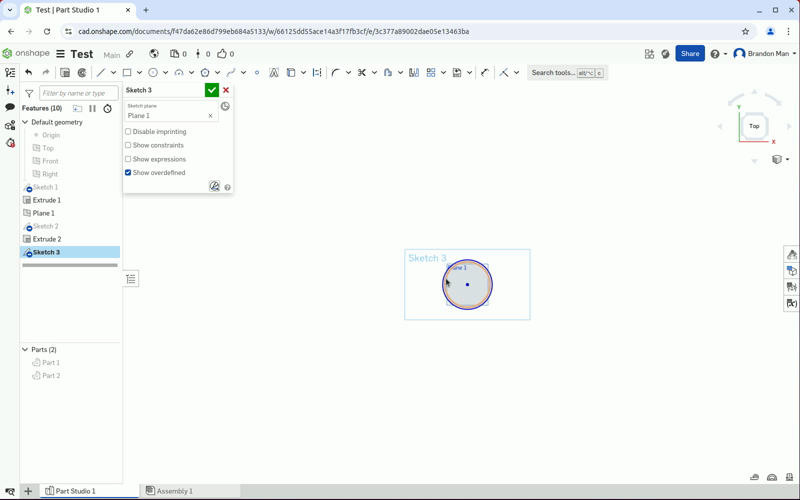
scroll(6)
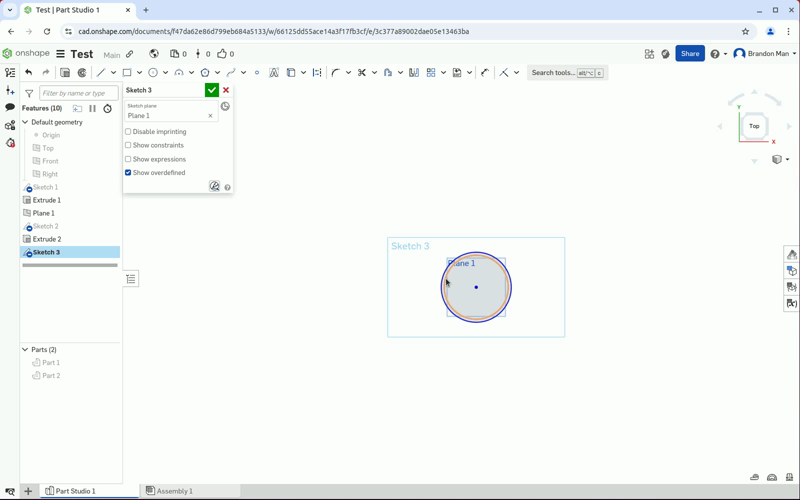
scroll(6)
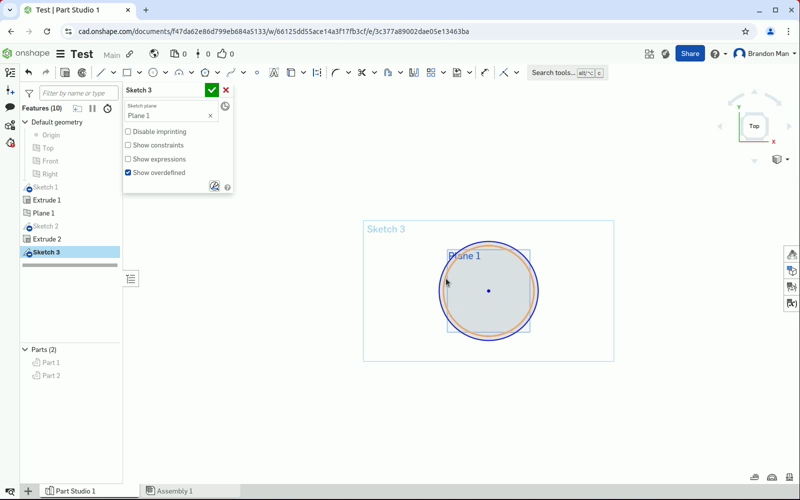
scroll(6)
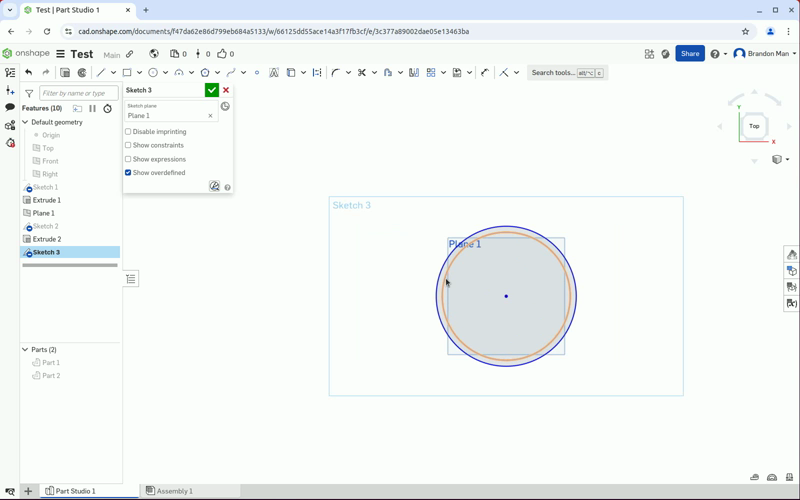
scroll(6)
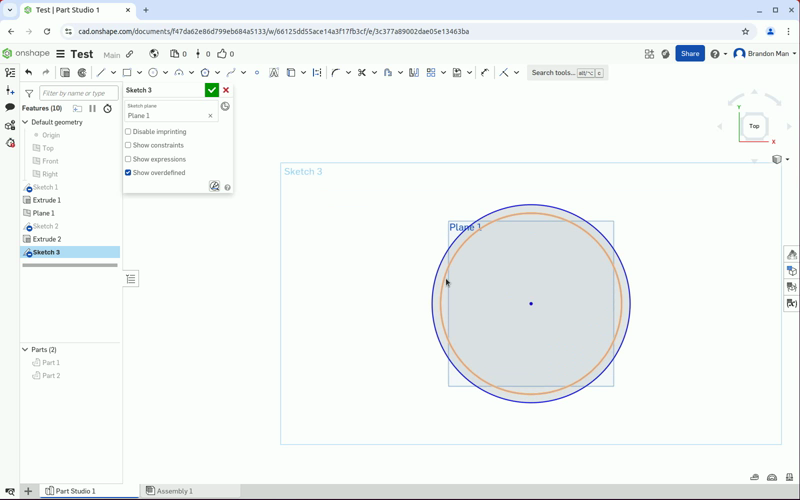
scroll(6)
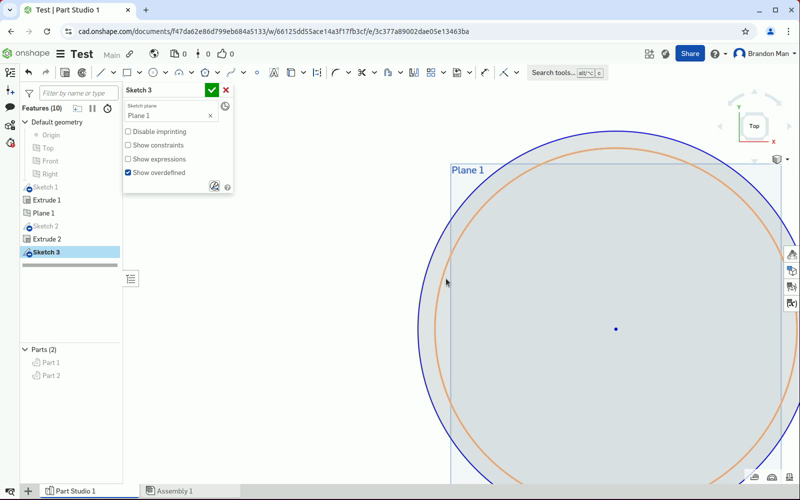
click(446, 278)
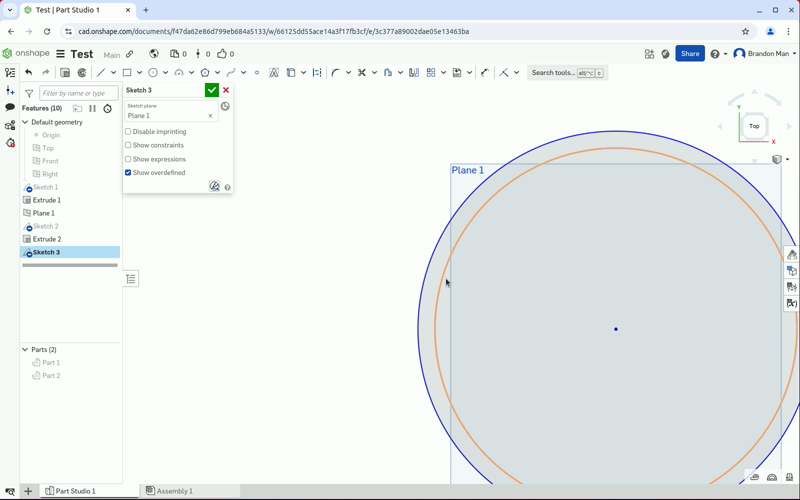
scroll(-6)
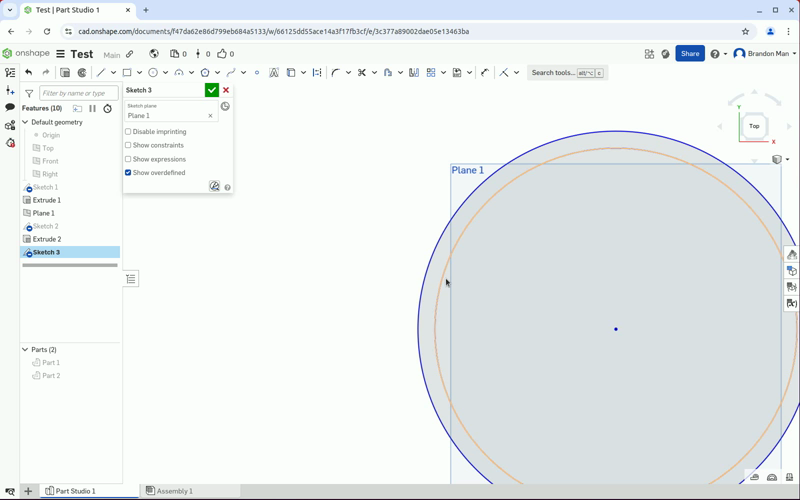
scroll(-6)
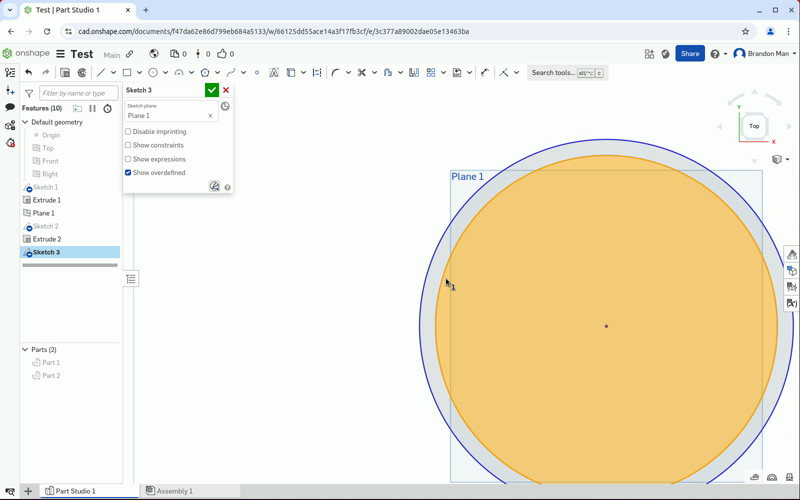
scroll(-6)
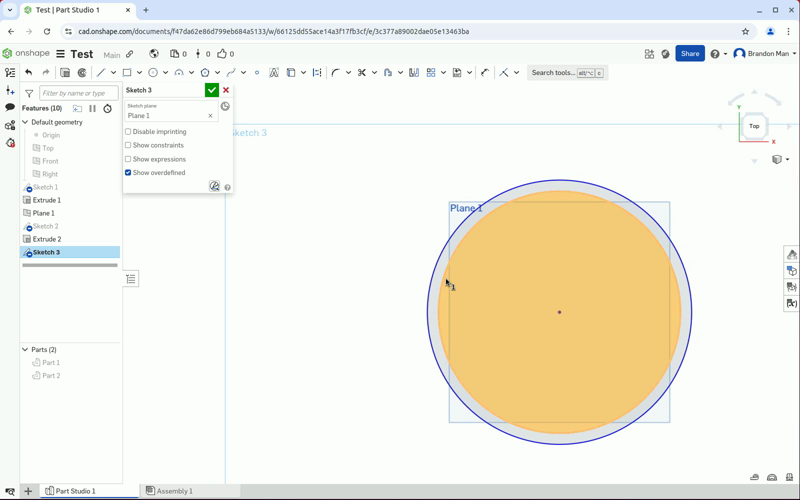
scroll(-6)
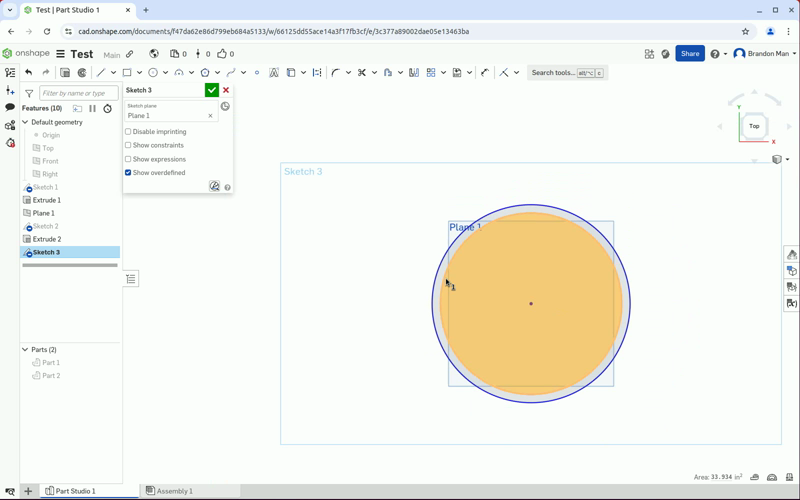
scroll(-6)
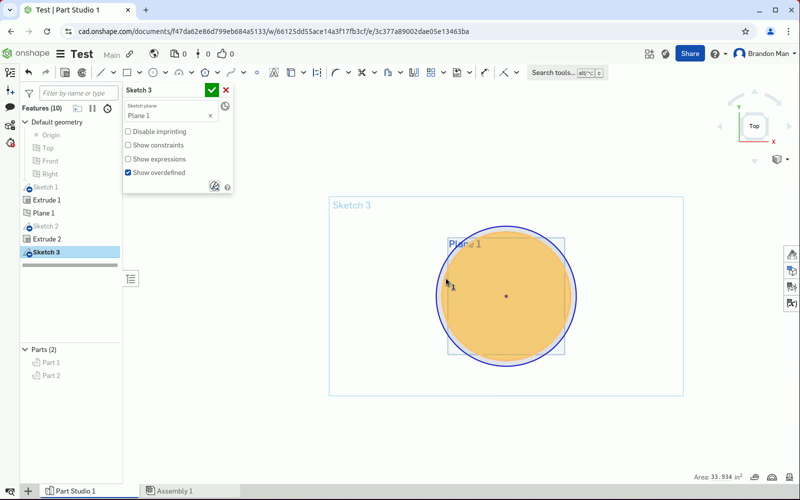
scroll(-6)
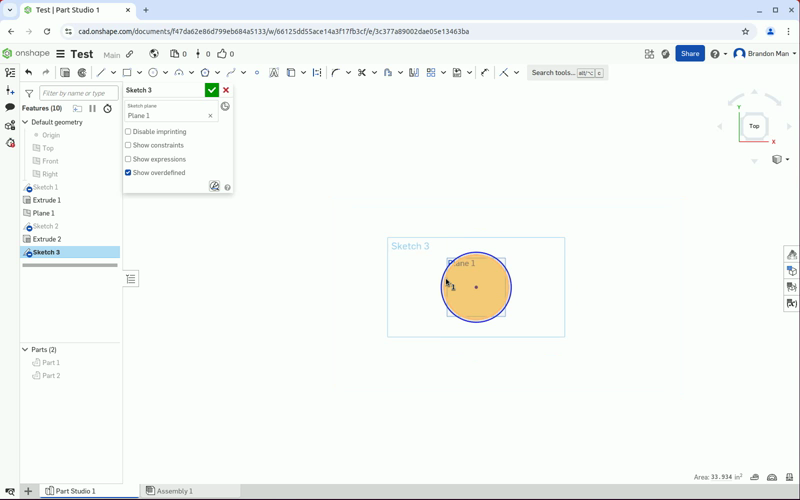
scroll(-6)
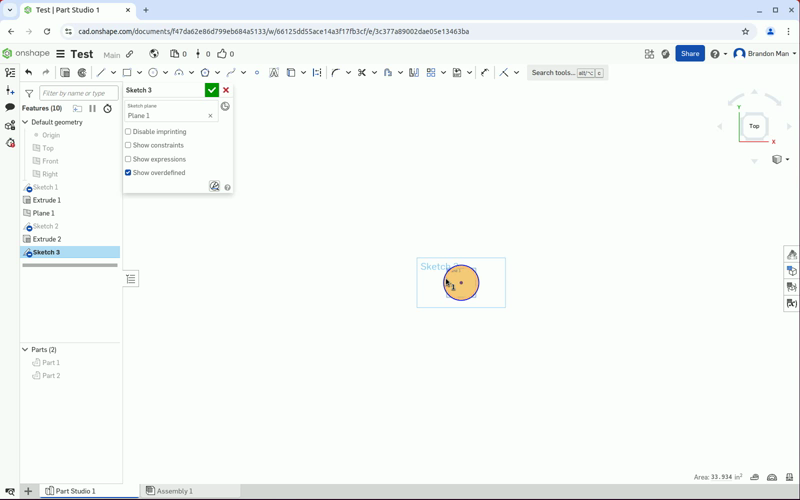
mouse_move(73, 352)
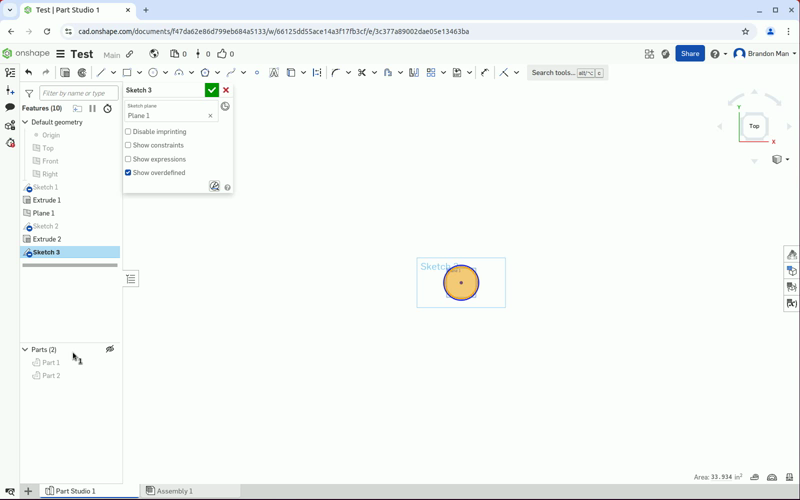
key(shift+y)
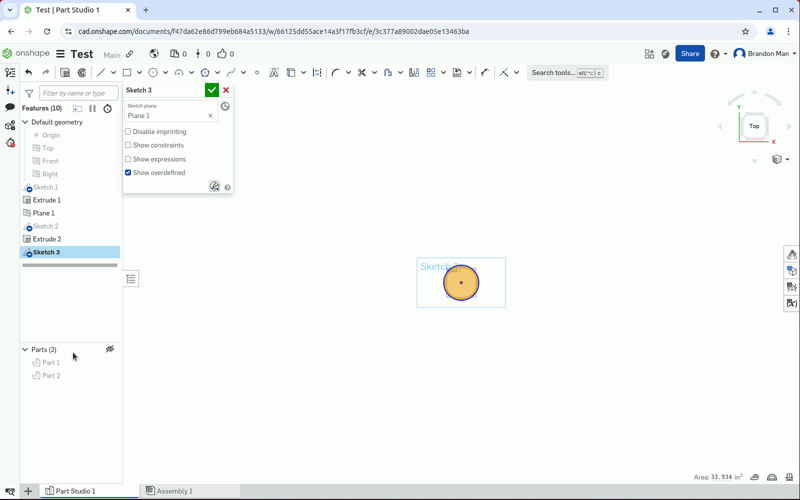
key(shift+e)
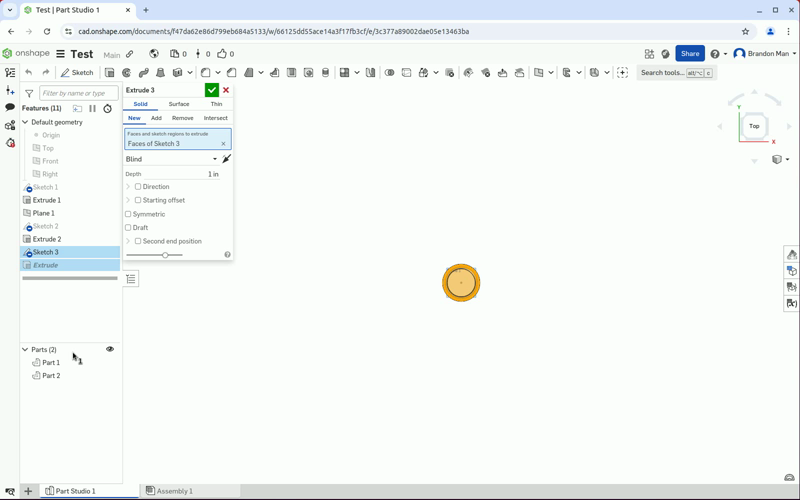
mouse_move(143, 106)
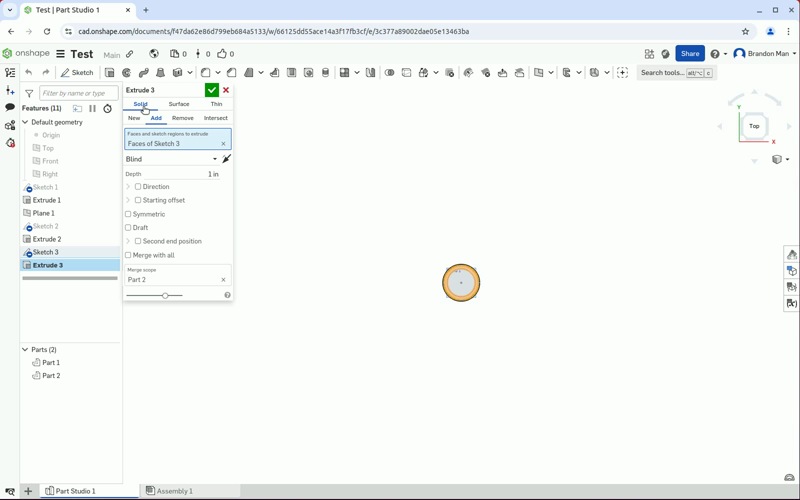
click(143, 106)
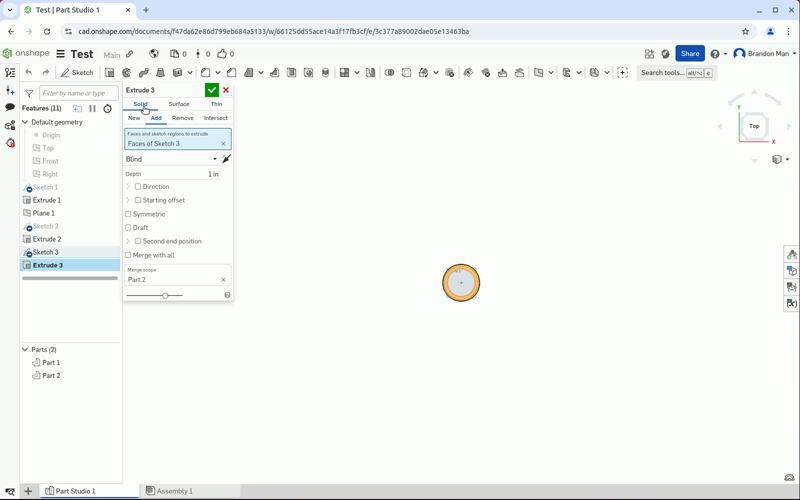
mouse_move(137, 120)
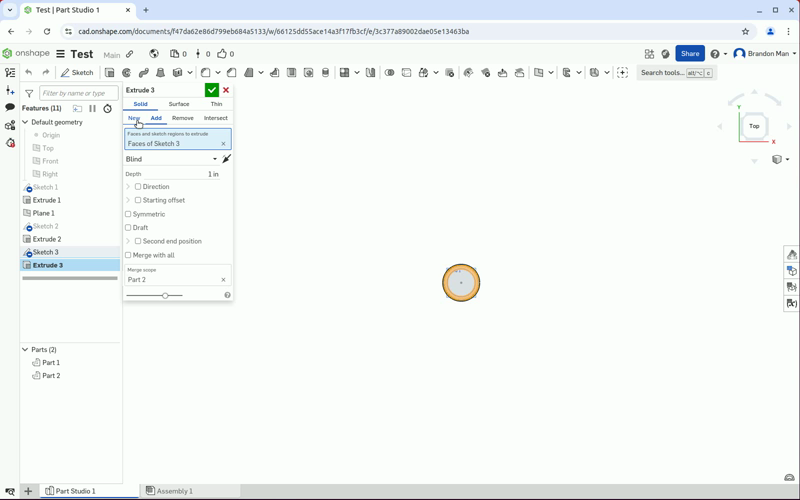
click(137, 120)
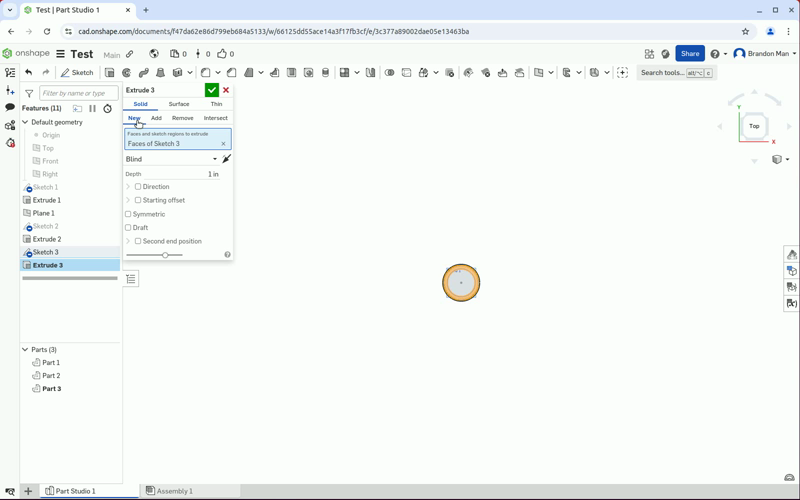
key(tab, 4)
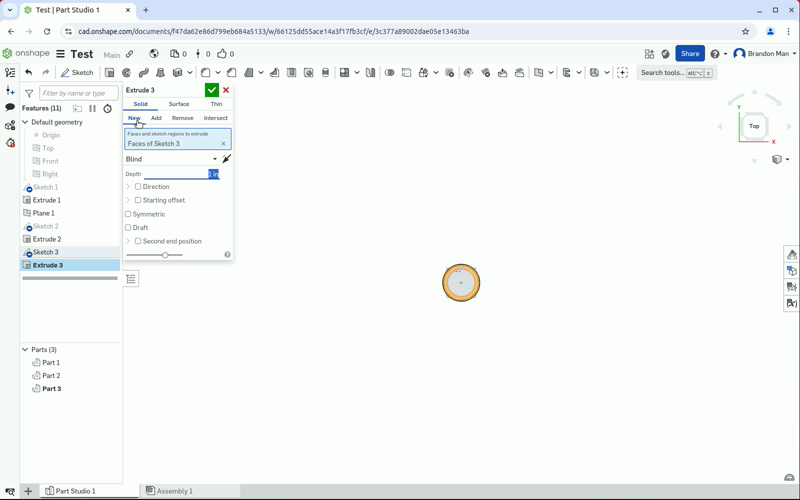
text(8.666)
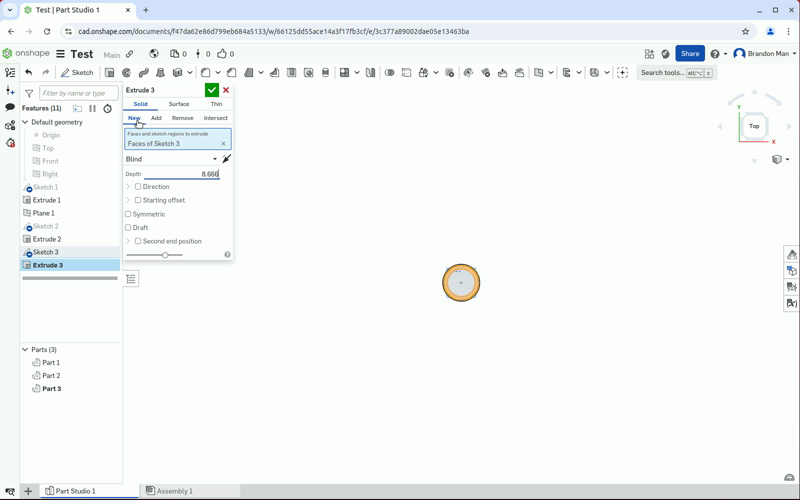
key(enter)
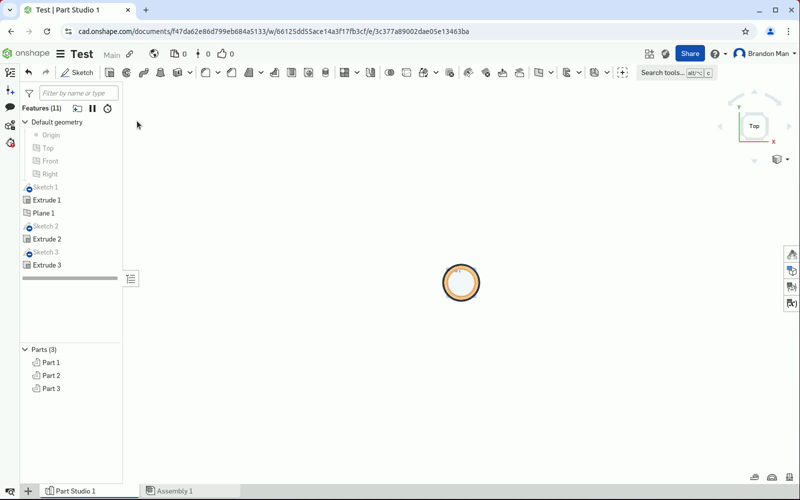
key(shift+h)
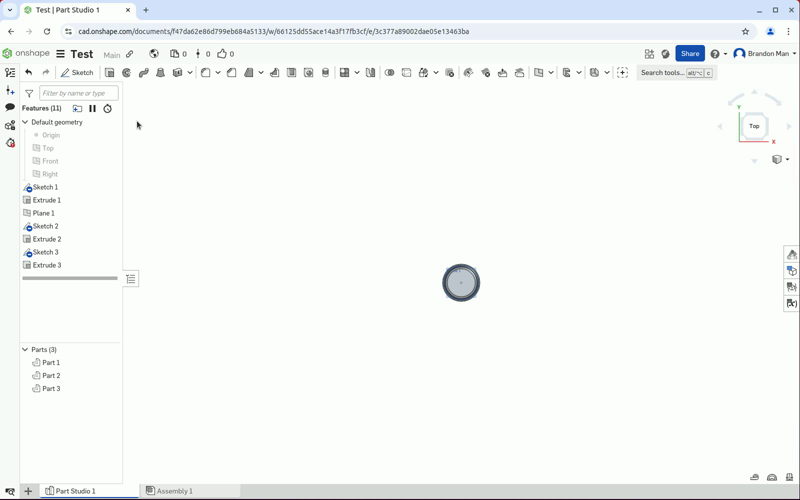
key(shift+h)
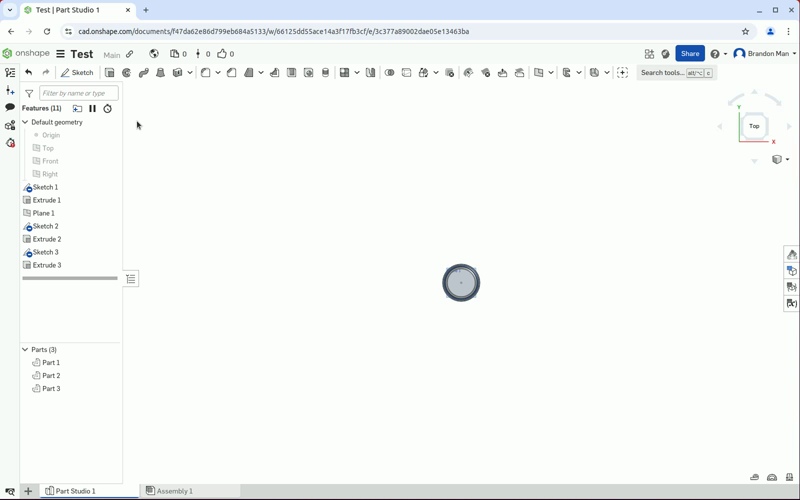
key(shift+7)
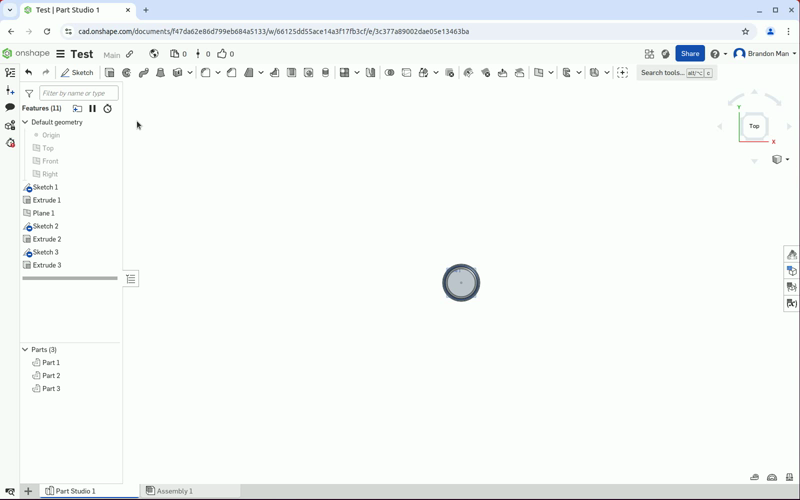
key(up, 3)
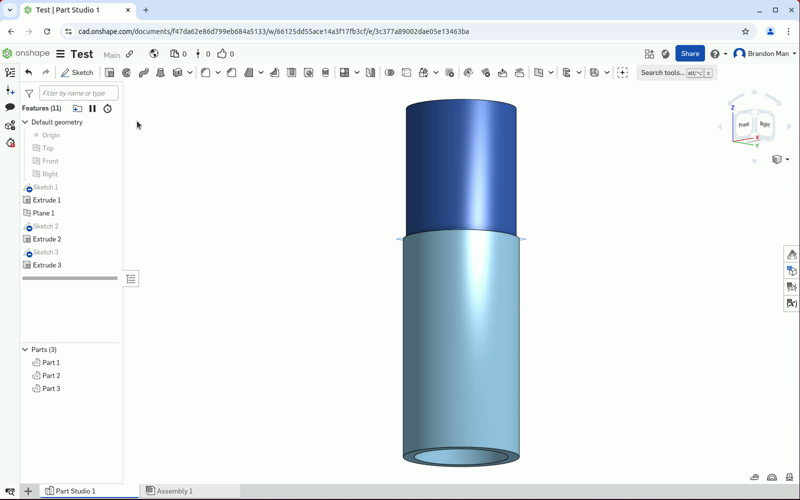
key(left, 3)
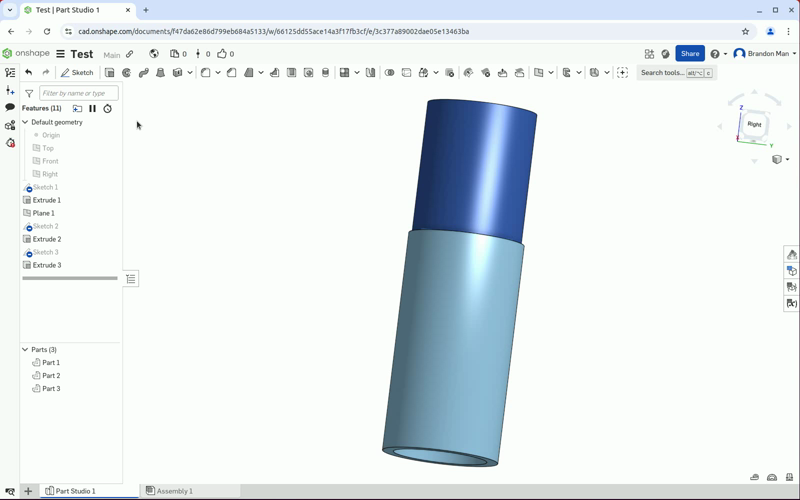
key(right, 3)
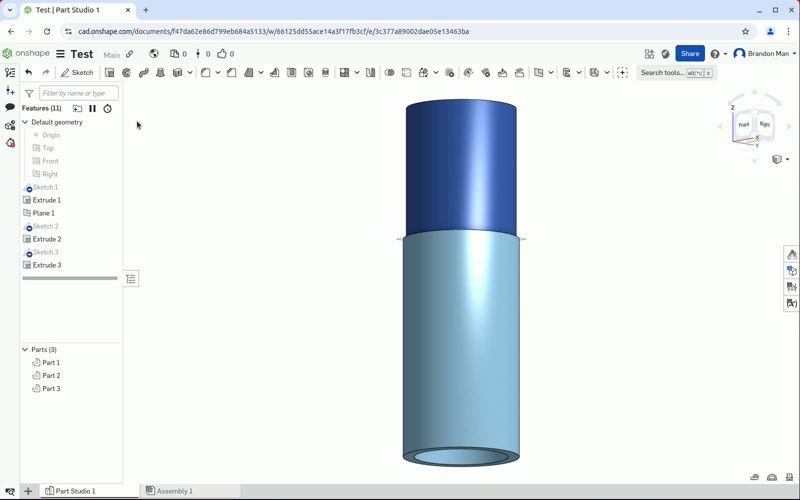
key(down, 3)
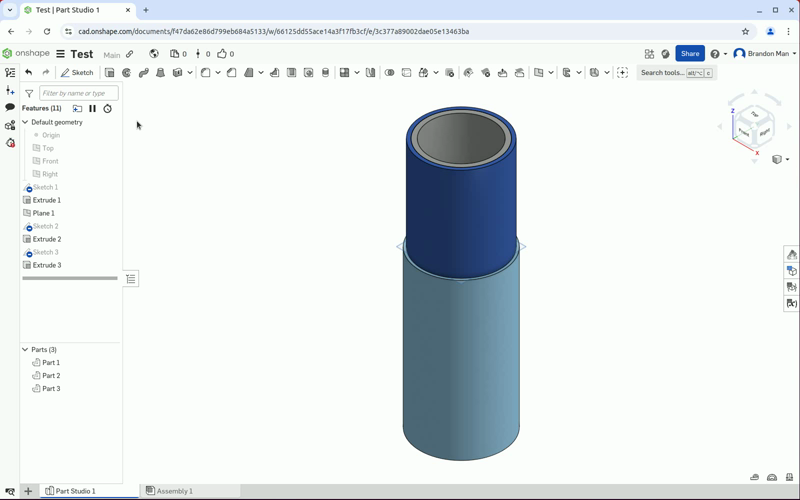
mouse_move(73, 189)
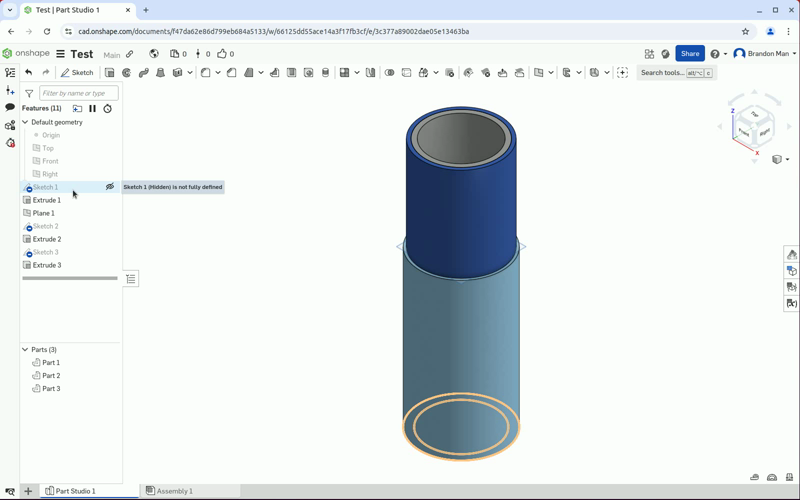
click(73, 189)